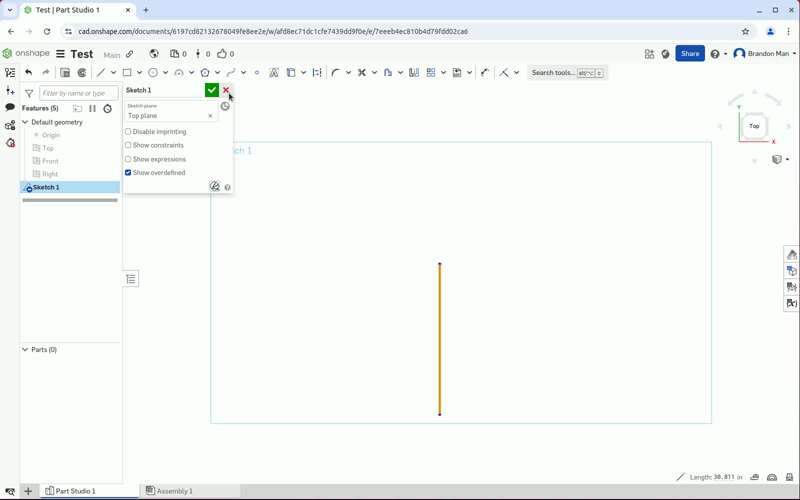
key(shift+h)
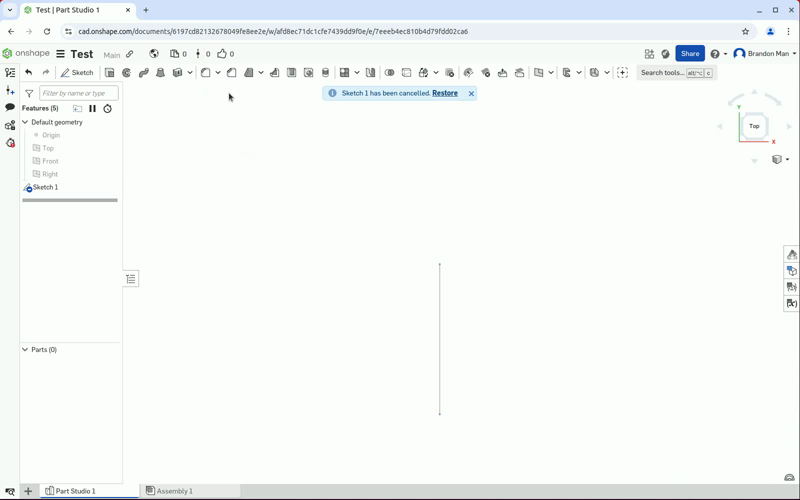
key(shift+s)
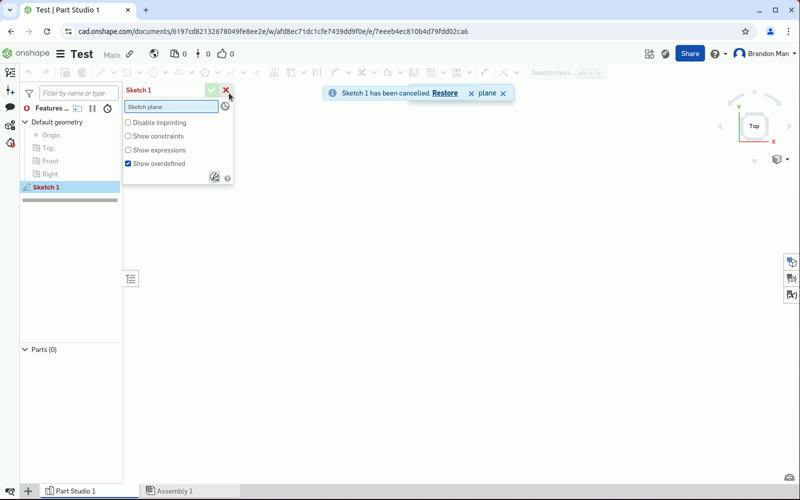
mouse_move(73, 150)
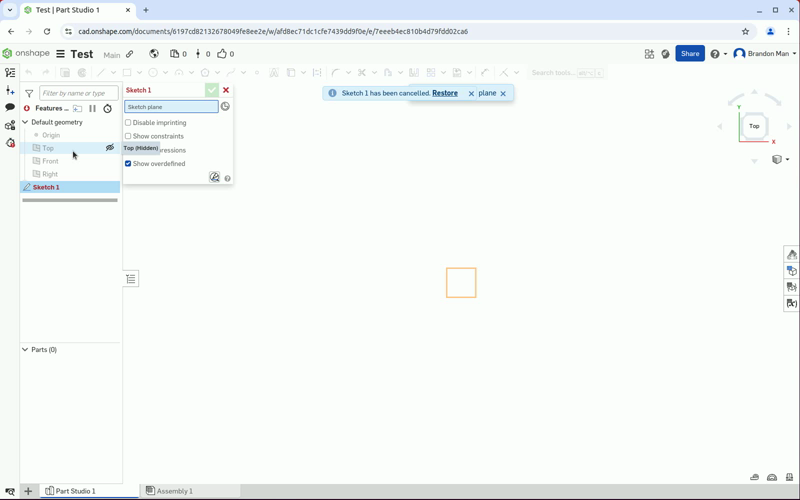
click(73, 150)
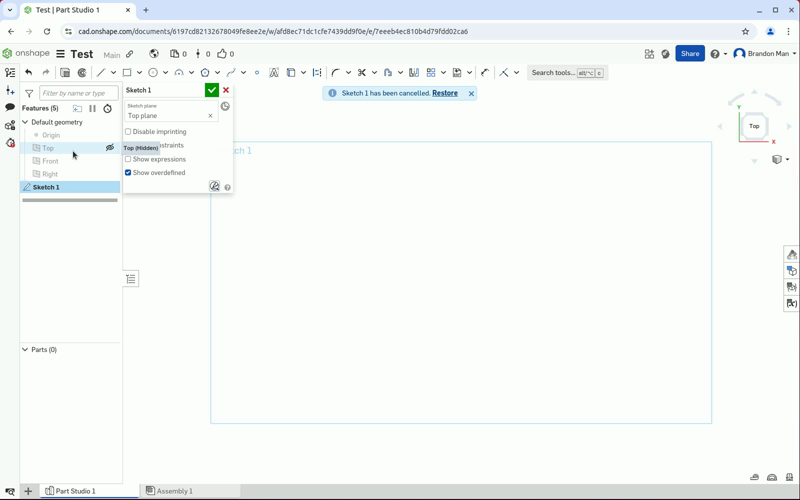
mouse_move(73, 352)
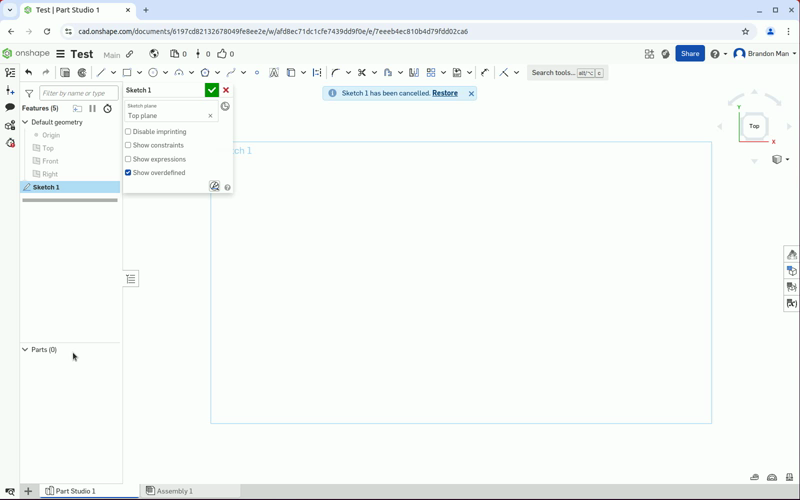
key(y)
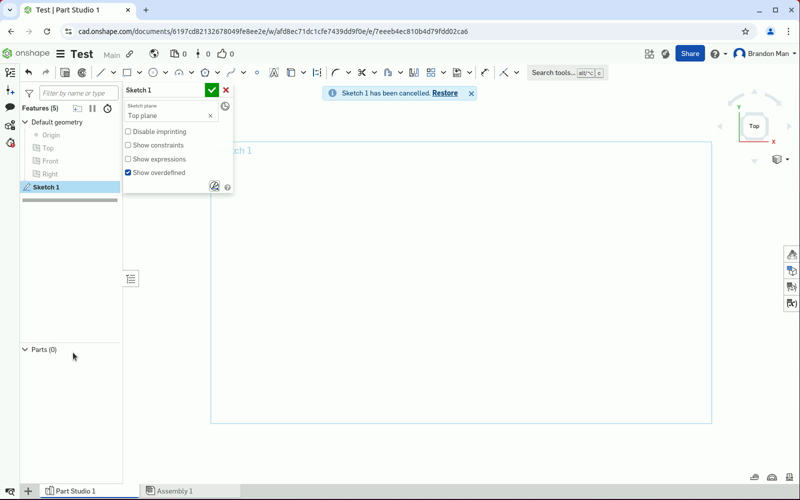
key(l)
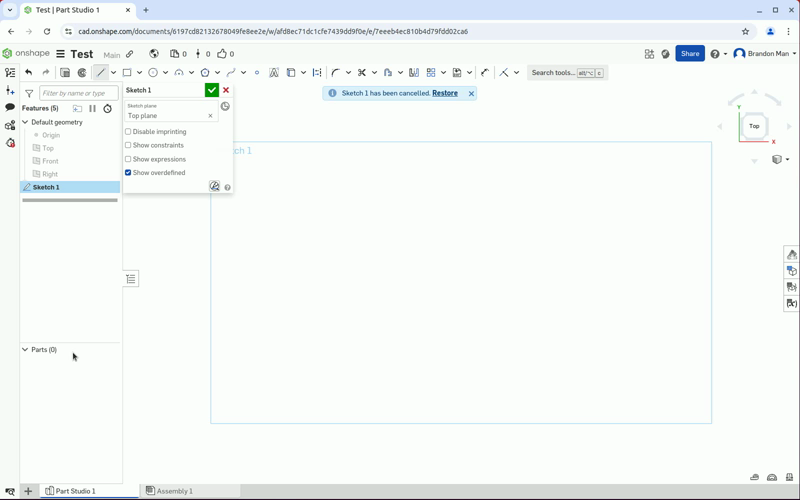
key_down(shift)
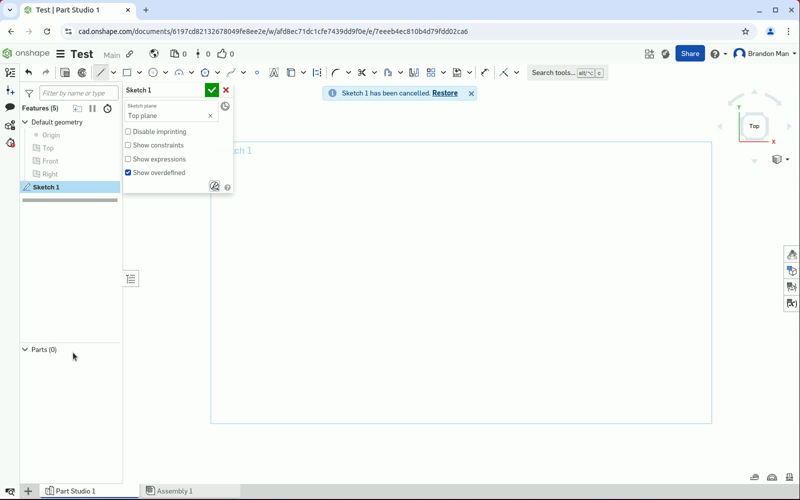
mouse_move(446, 267)
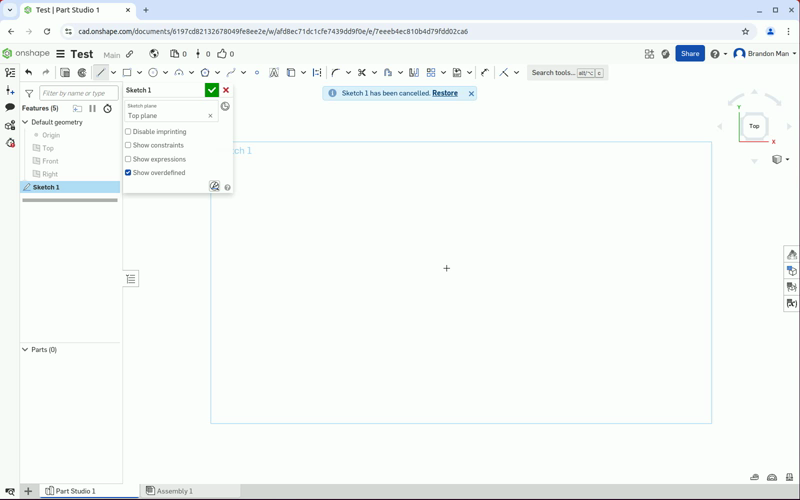
click(446, 267)
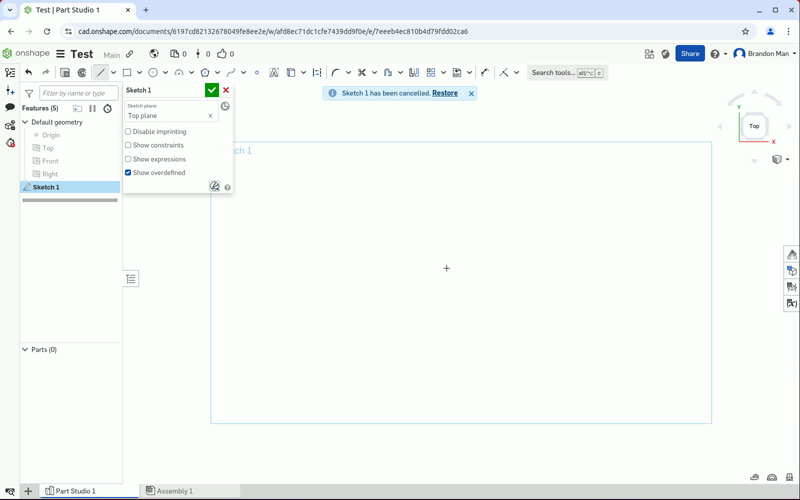
key_up(shift)
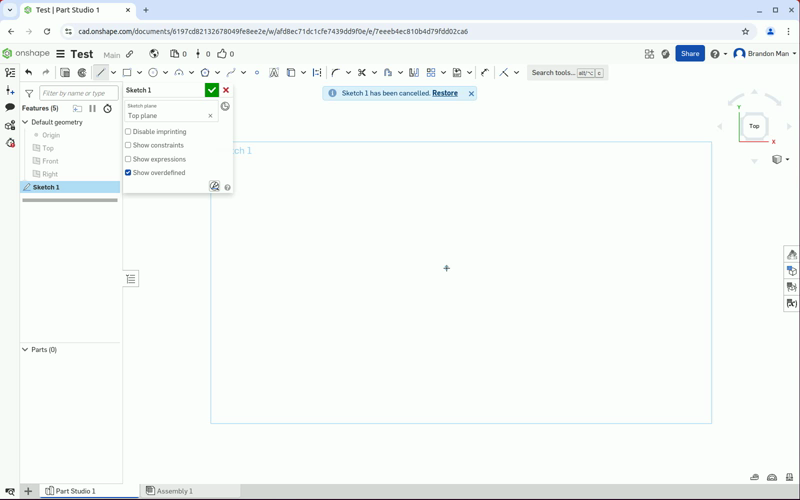
key_down(shift)
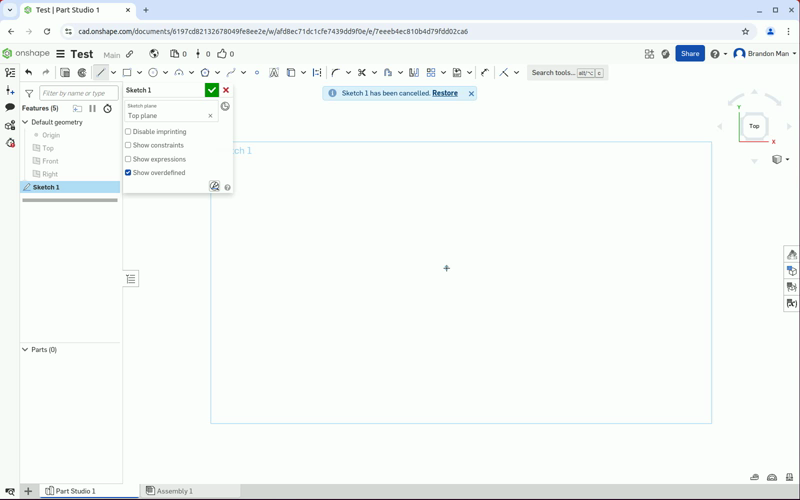
mouse_move(476, 267)
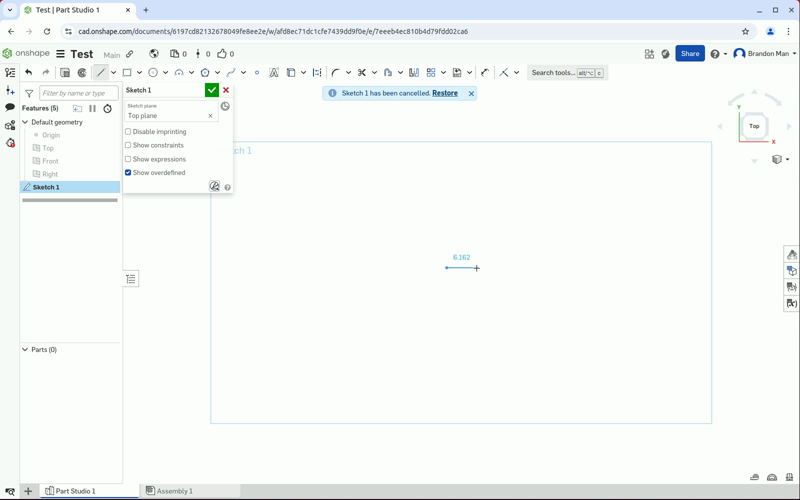
mouse_move(482, 267)
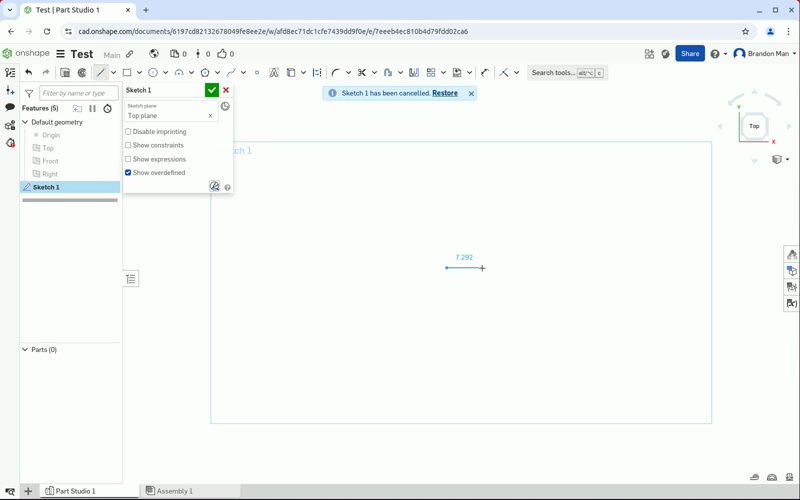
click(482, 267)
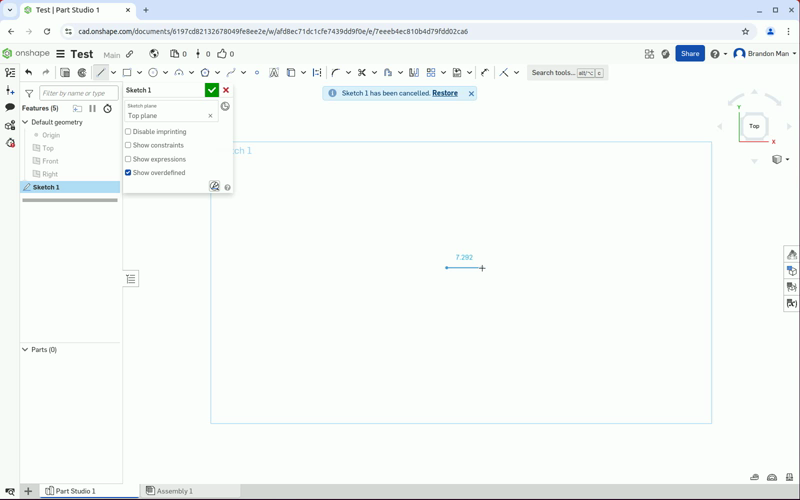
key_up(shift)
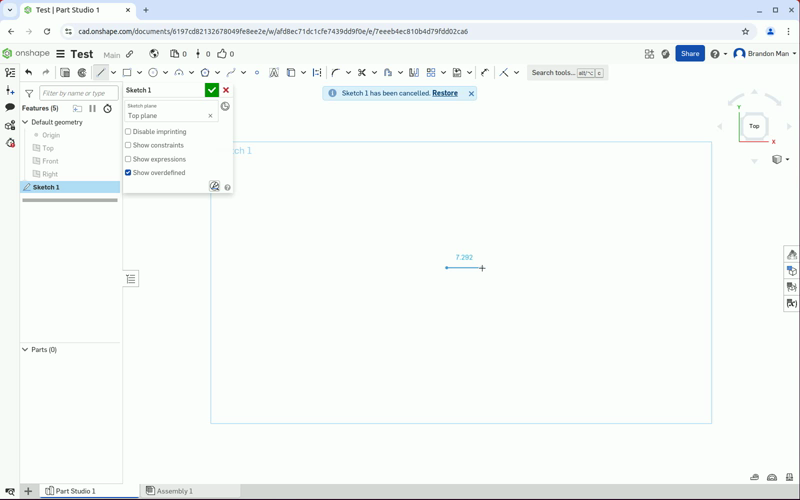
key_down(shift)
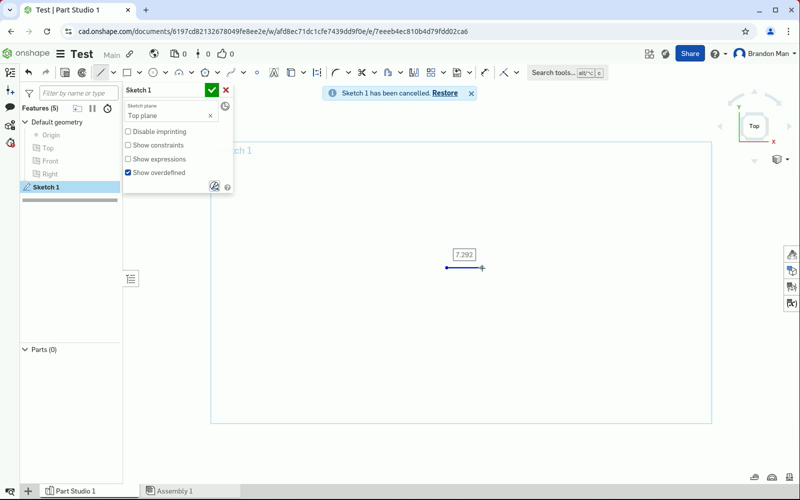
mouse_move(512, 267)
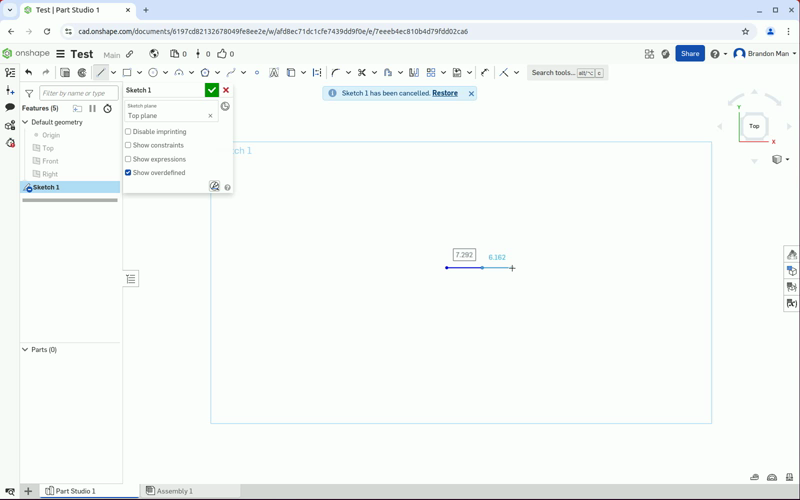
mouse_move(482, 269)
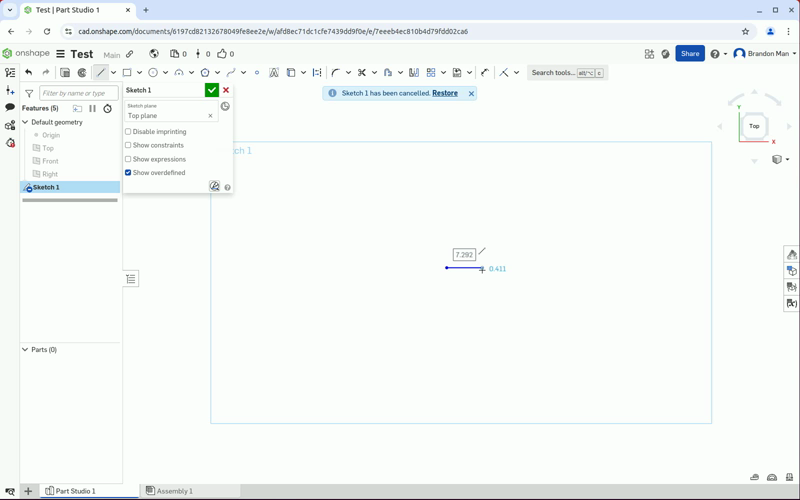
scroll(6)
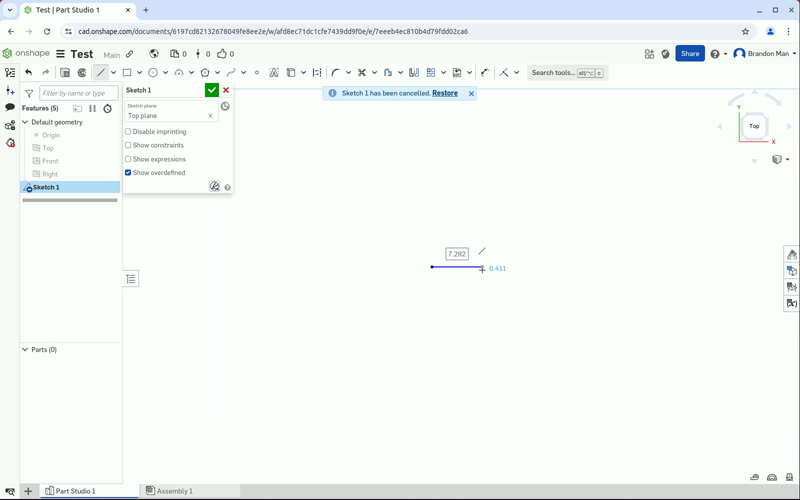
scroll(6)
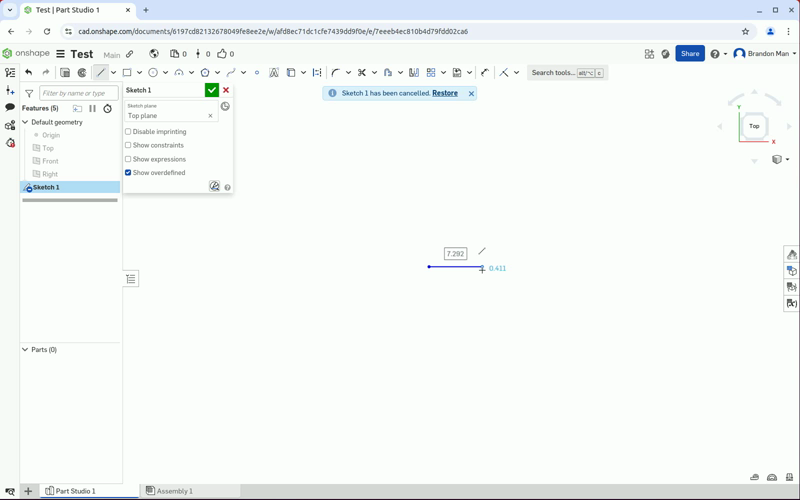
scroll(6)
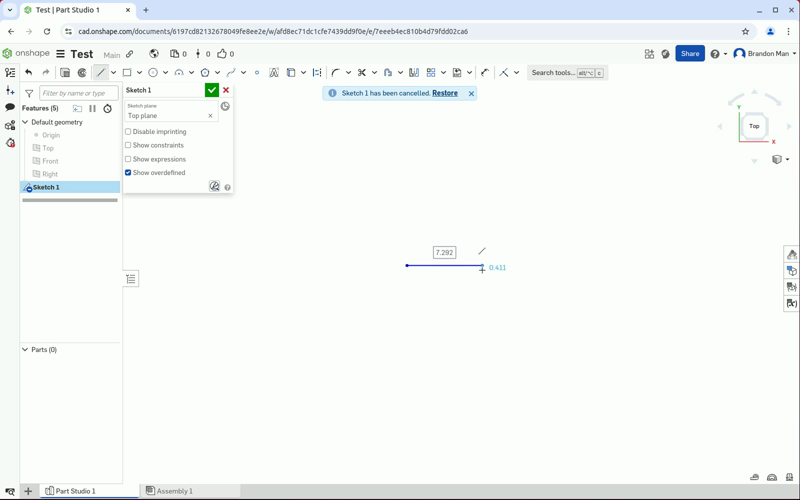
scroll(6)
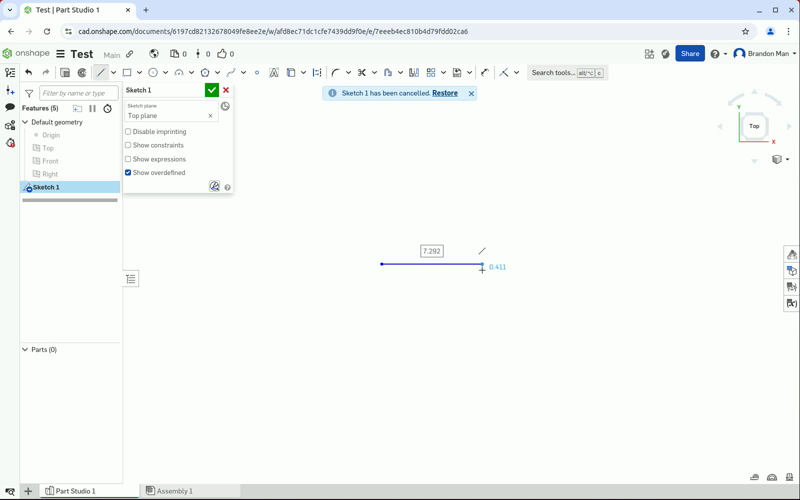
scroll(6)
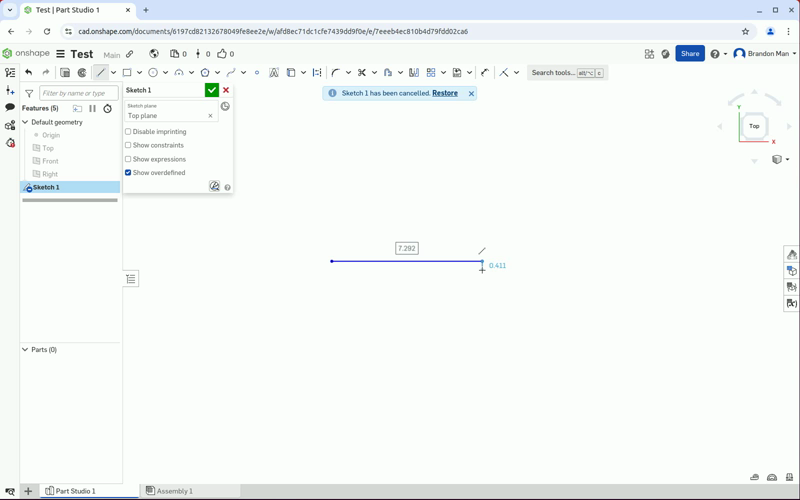
scroll(6)
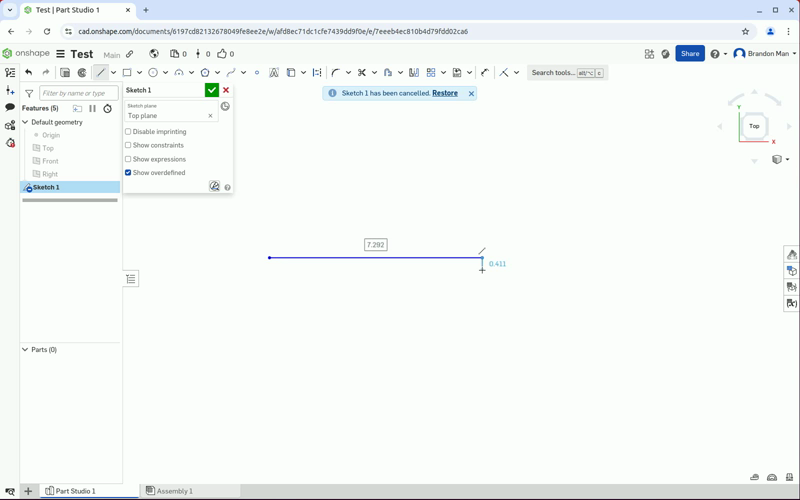
scroll(6)
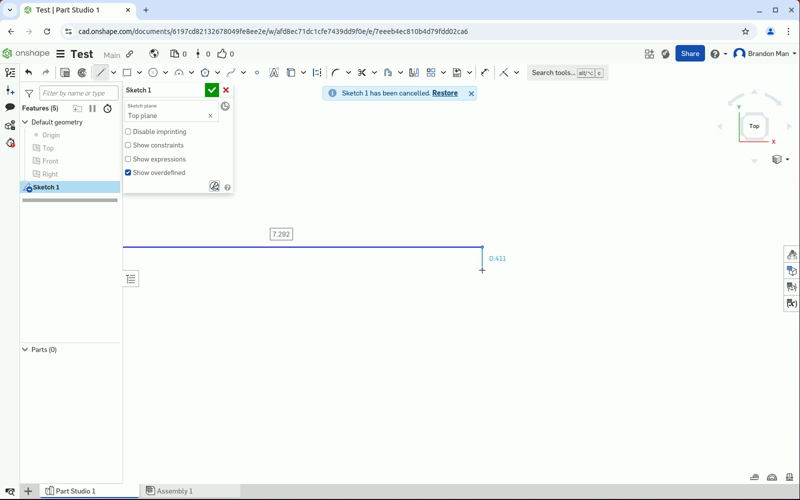
click(482, 269)
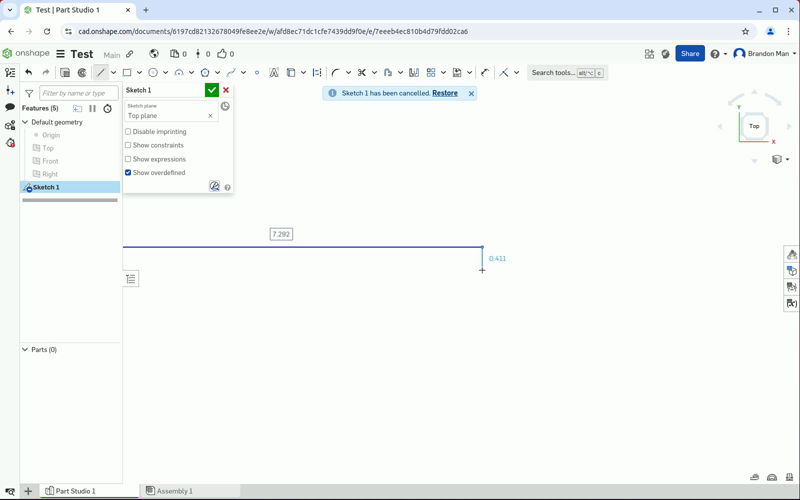
scroll(-6)
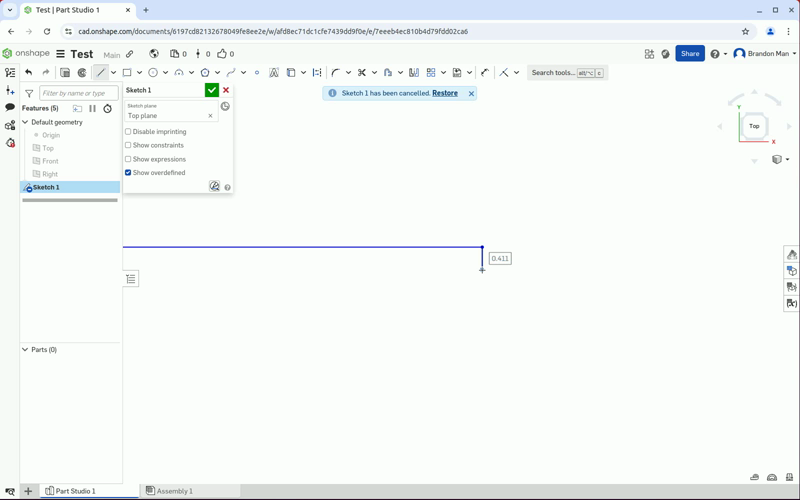
scroll(-6)
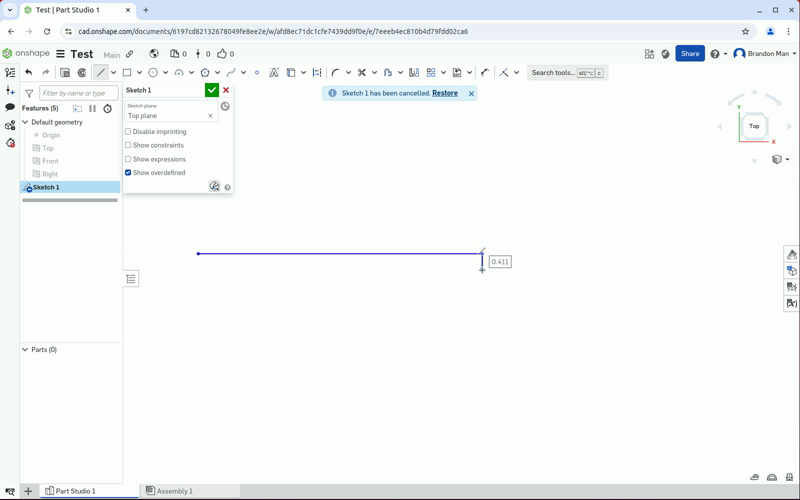
scroll(-6)
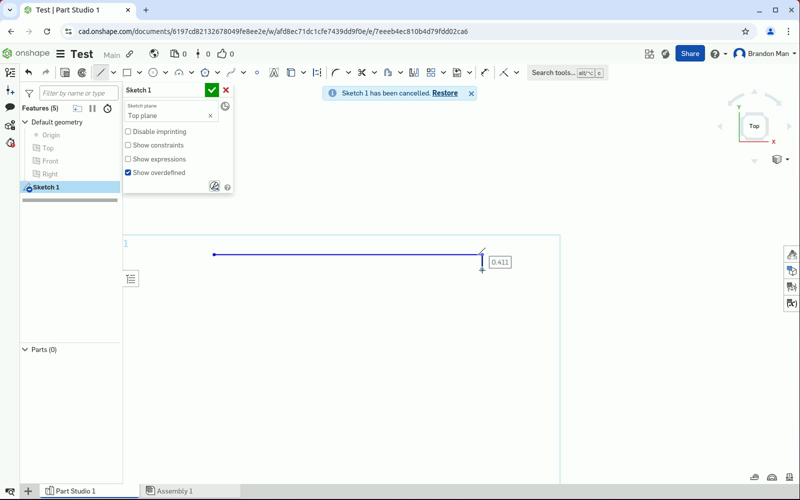
scroll(-6)
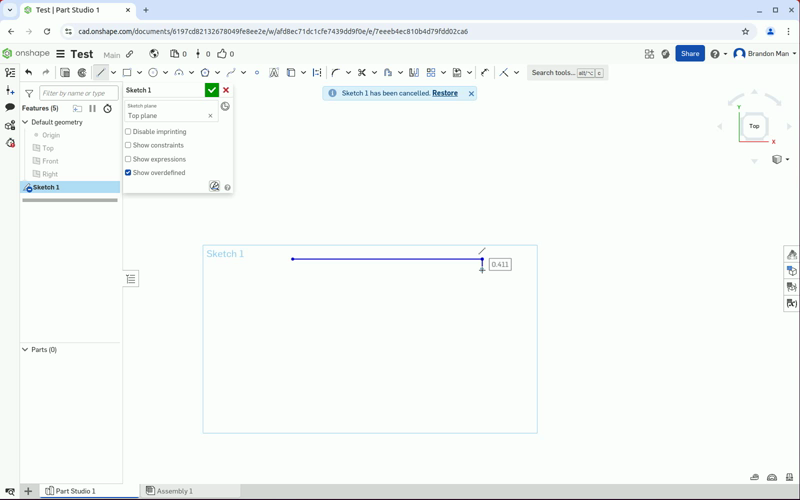
scroll(-6)
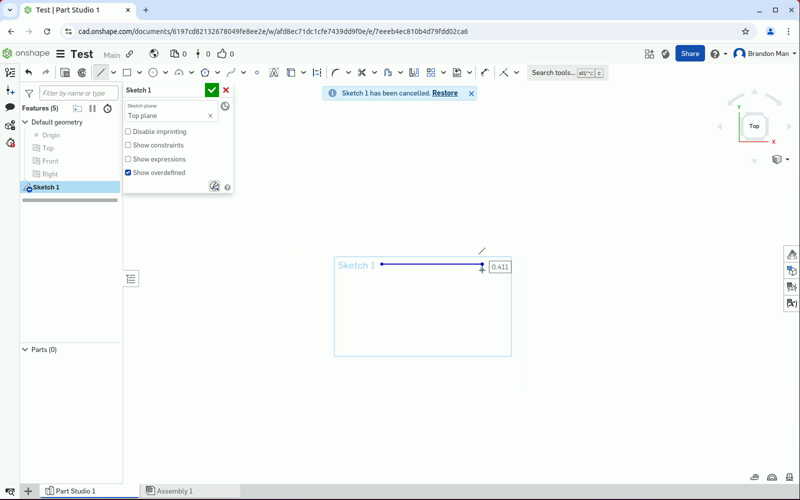
scroll(-6)
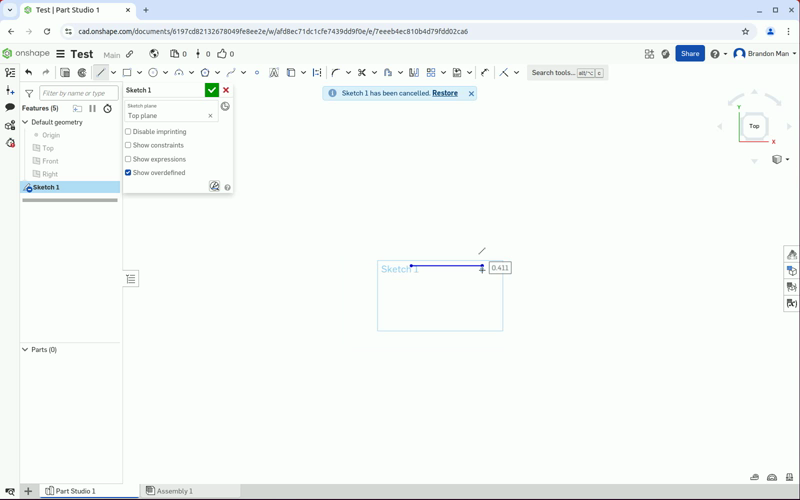
scroll(-6)
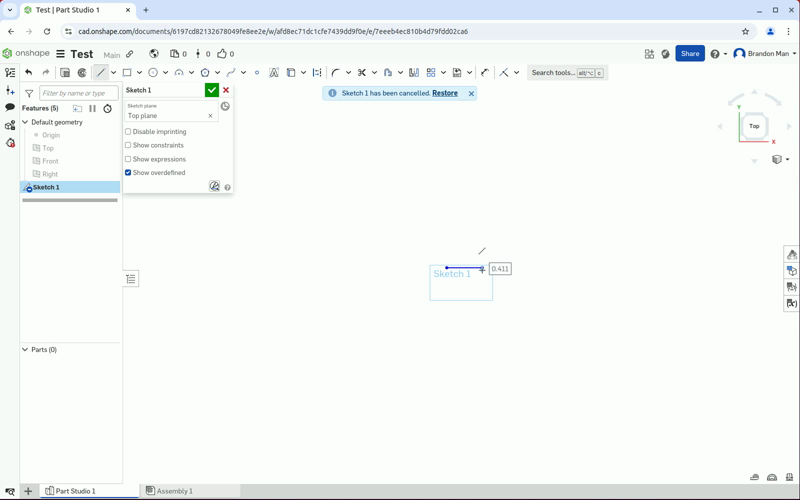
key_up(shift)
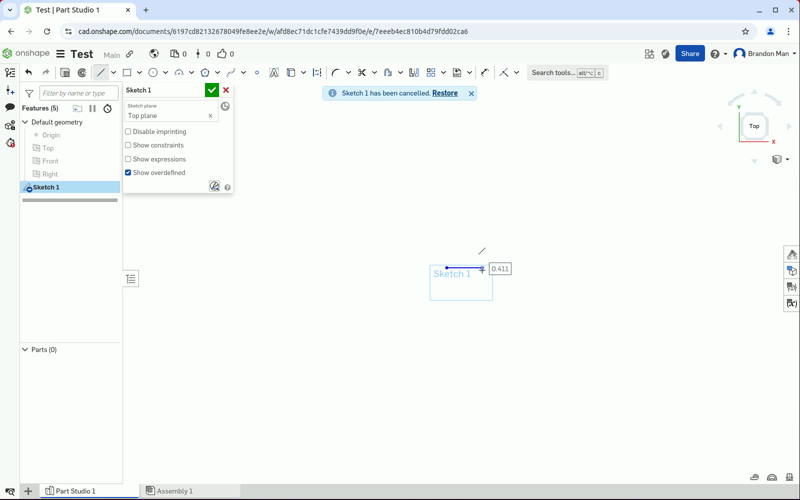
key_down(shift)
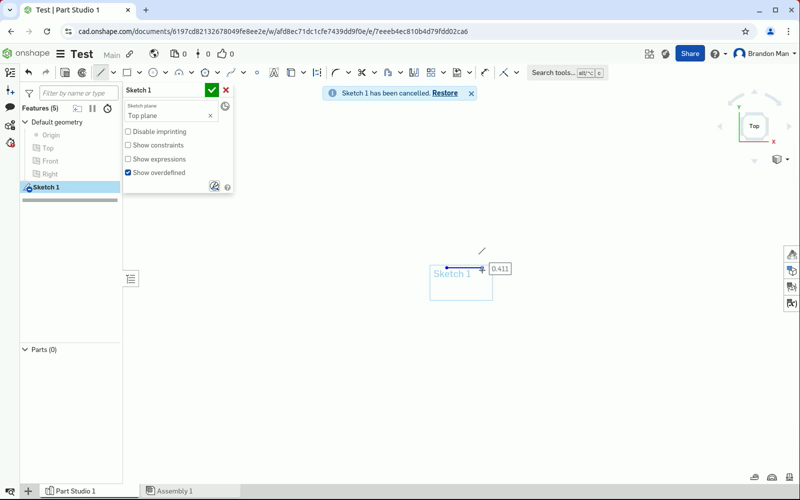
mouse_move(545, 269)
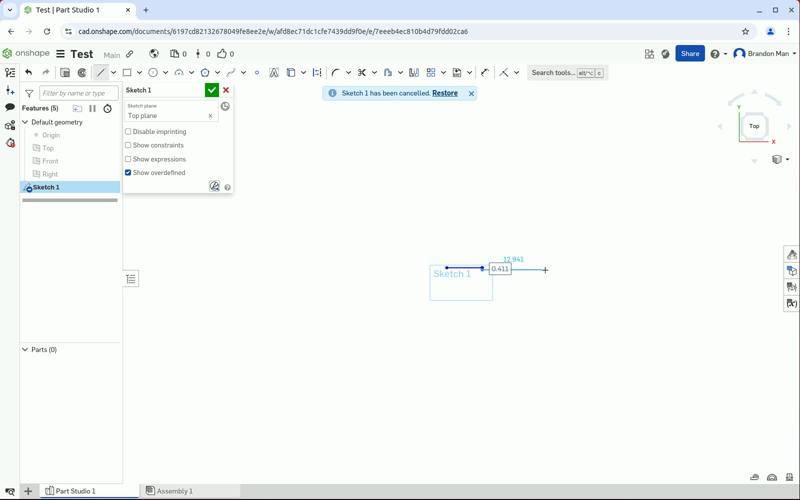
click(545, 269)
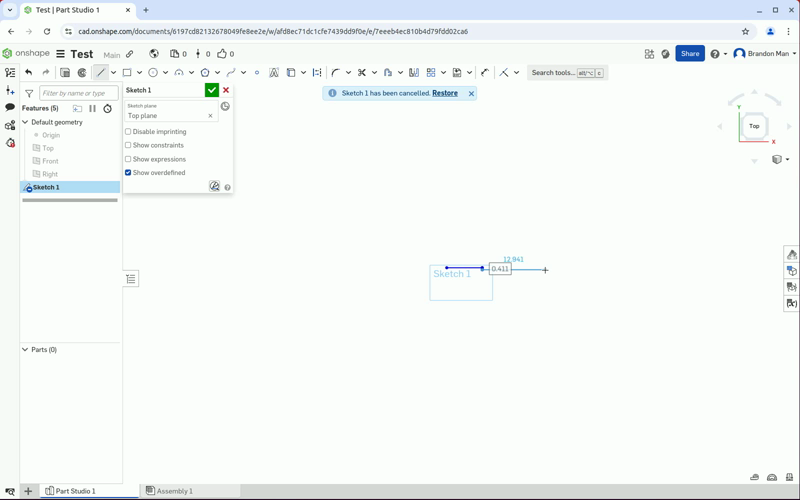
key_up(shift)
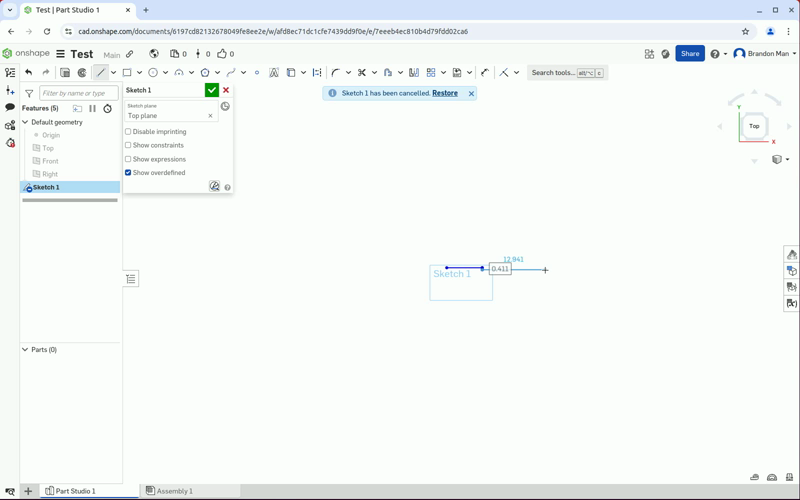
key_down(shift)
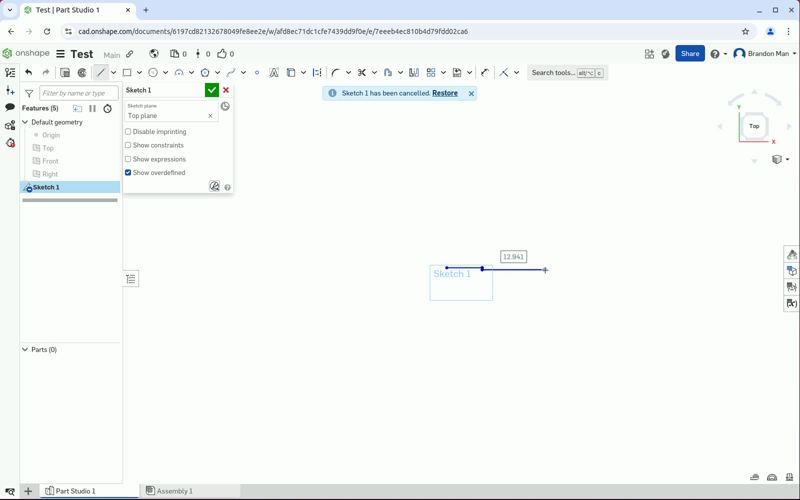
mouse_move(575, 269)
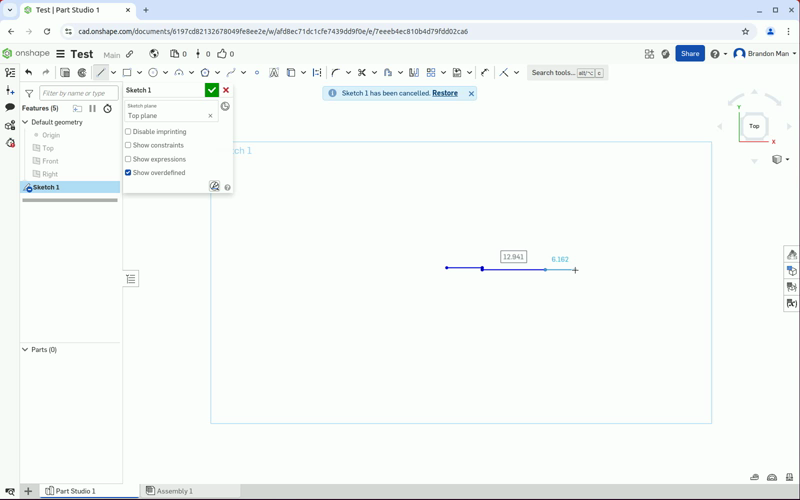
mouse_move(545, 267)
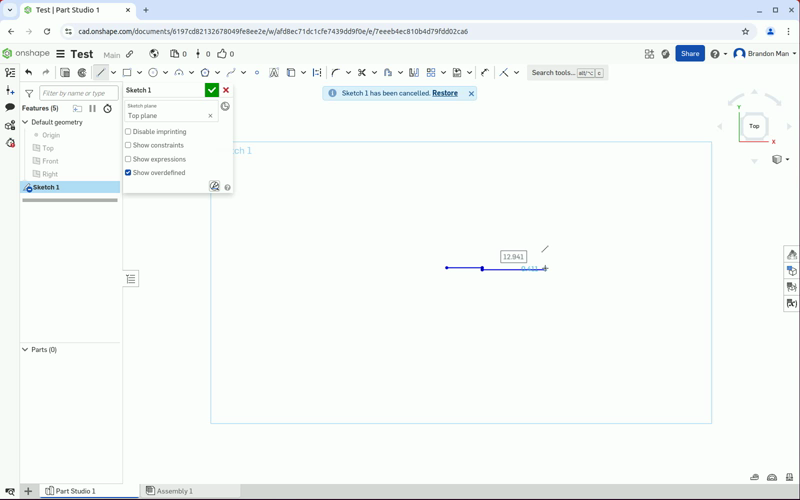
scroll(6)
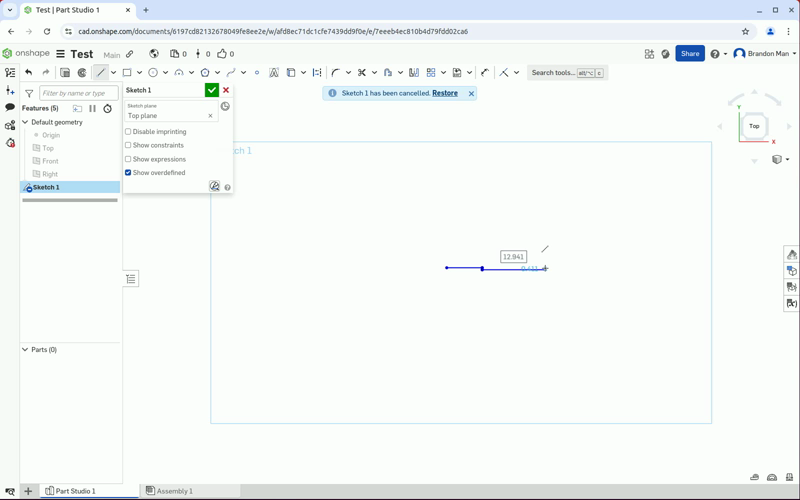
scroll(6)
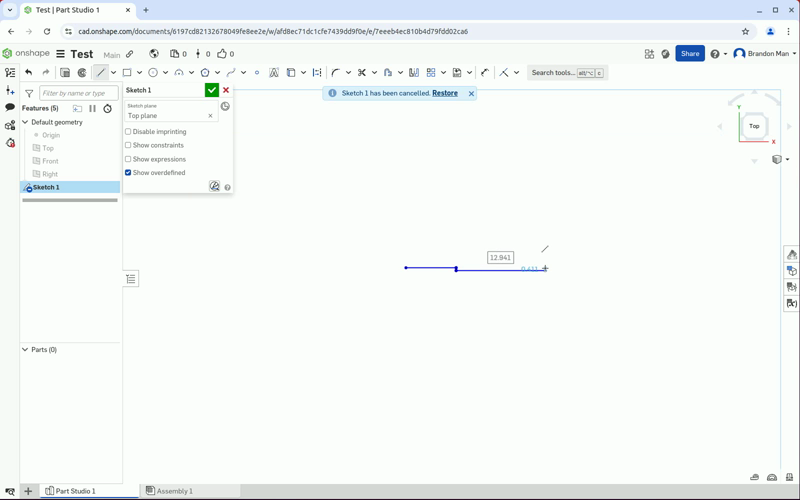
scroll(6)
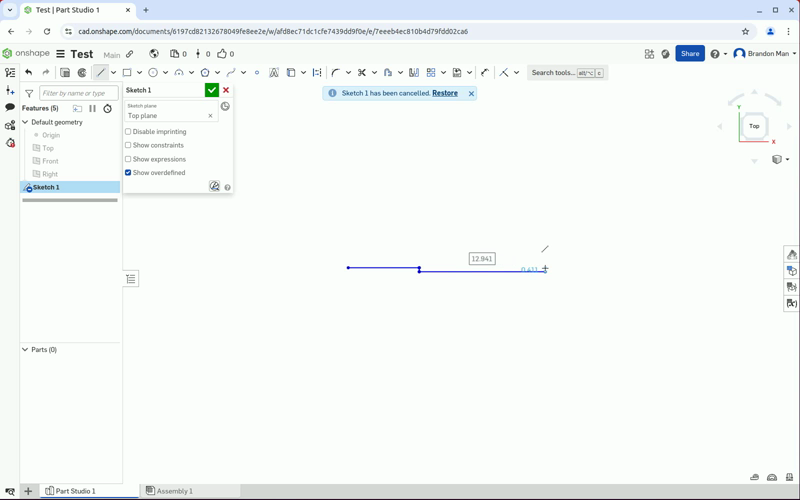
scroll(6)
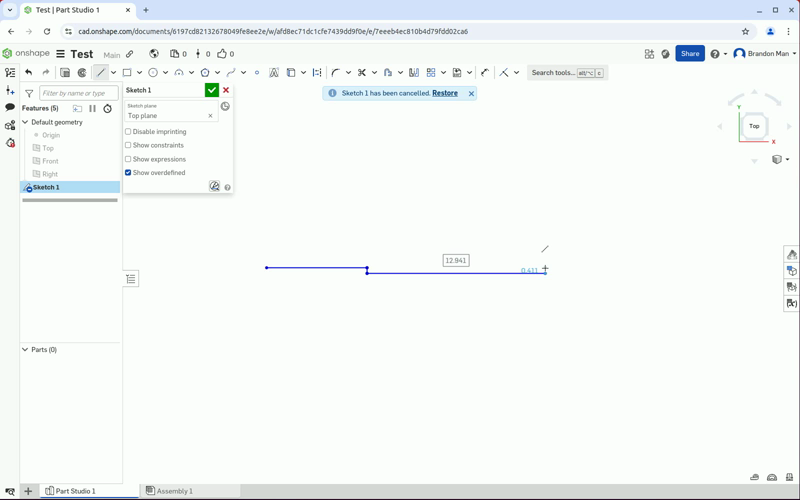
scroll(6)
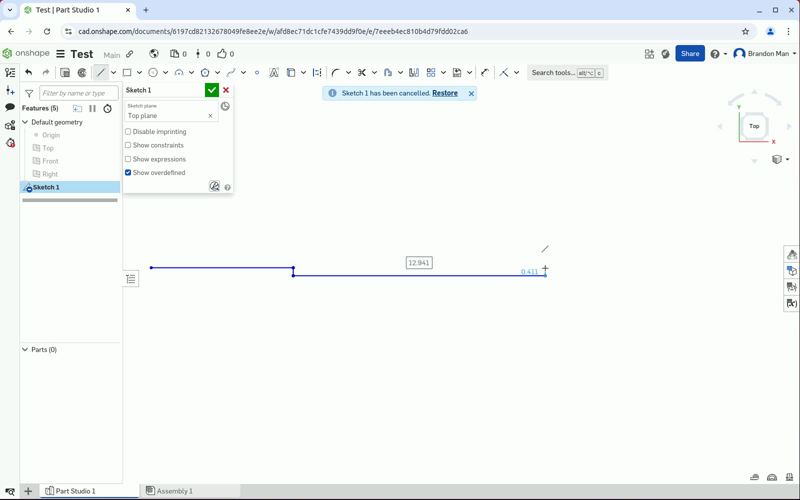
scroll(6)
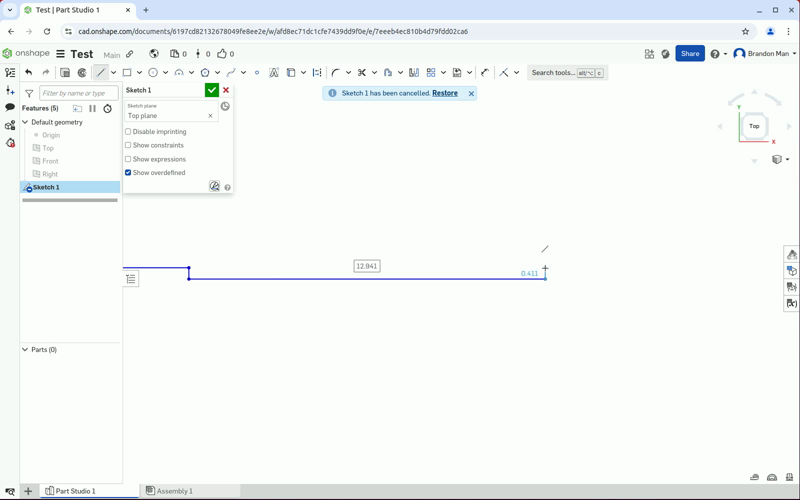
scroll(6)
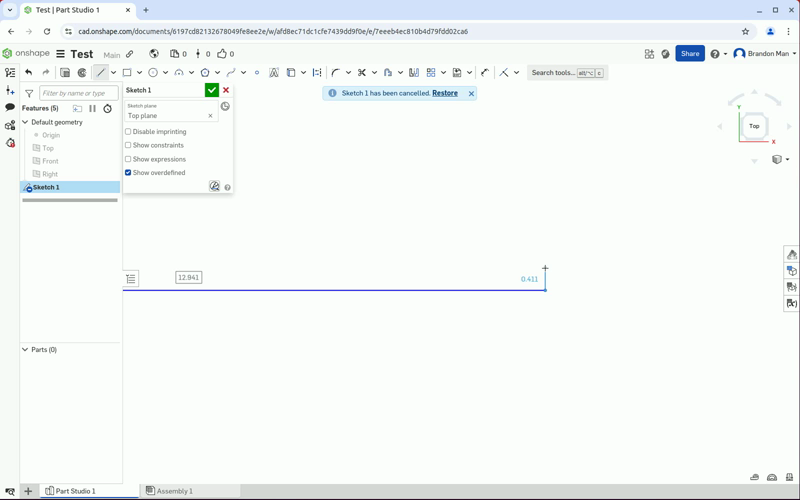
click(545, 267)
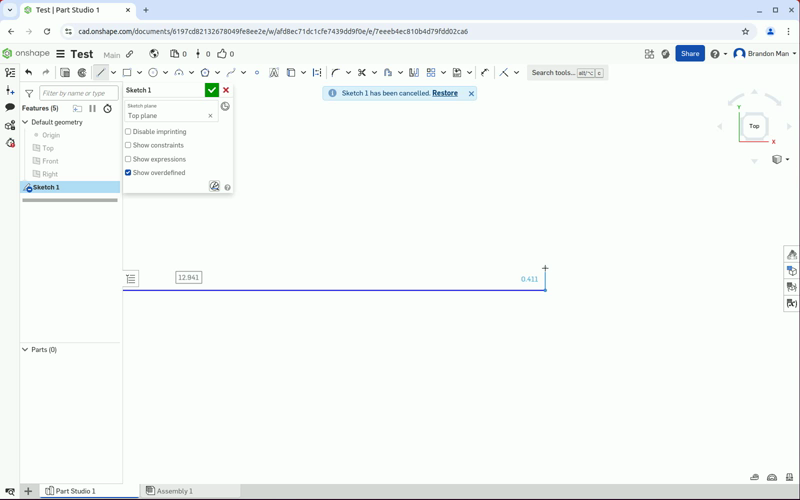
scroll(-6)
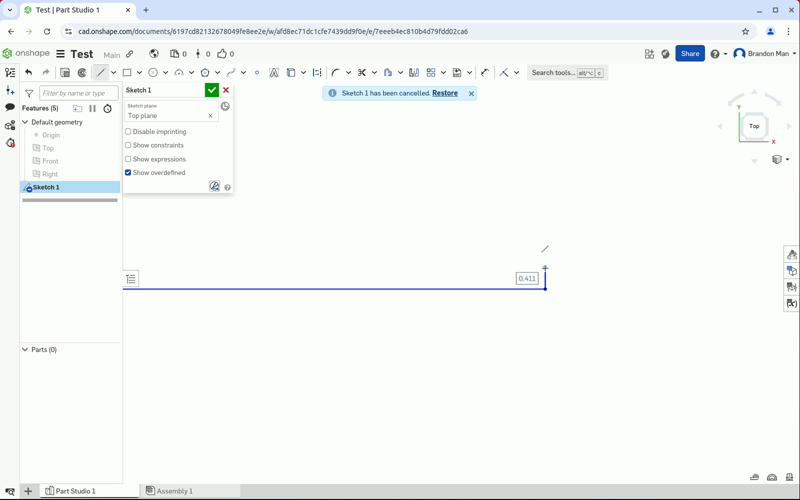
scroll(-6)
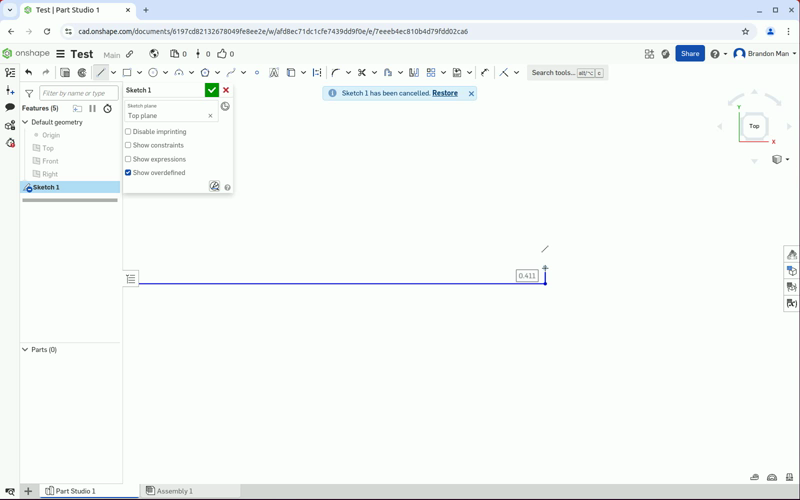
scroll(-6)
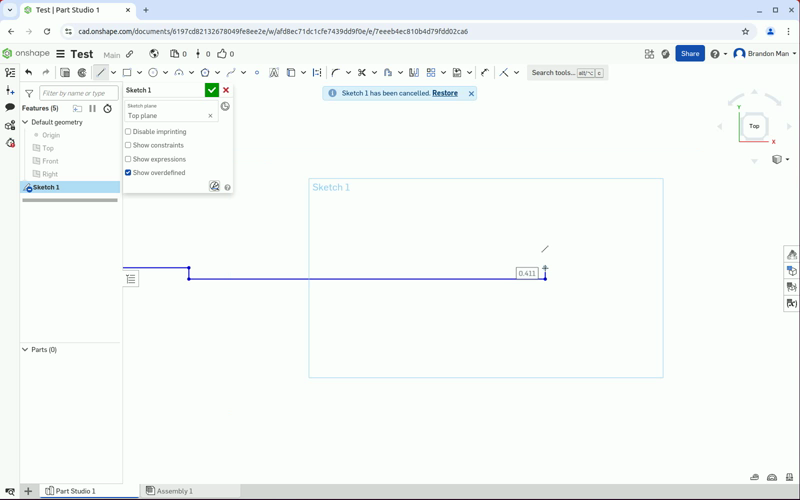
scroll(-6)
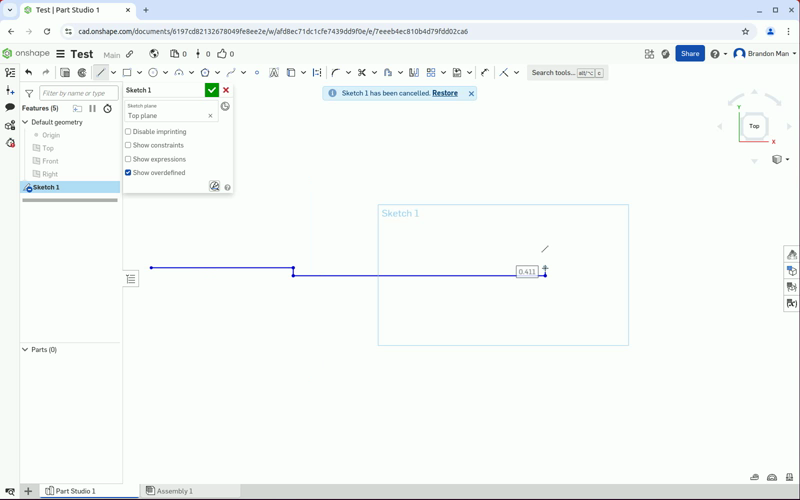
scroll(-6)
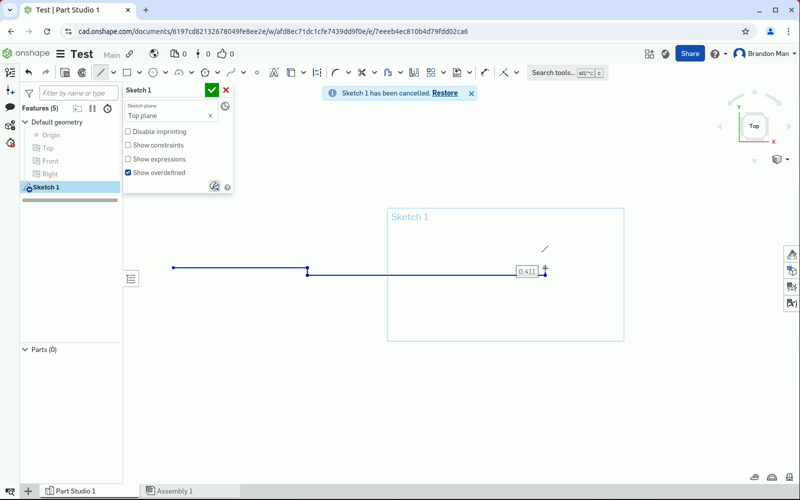
scroll(-6)
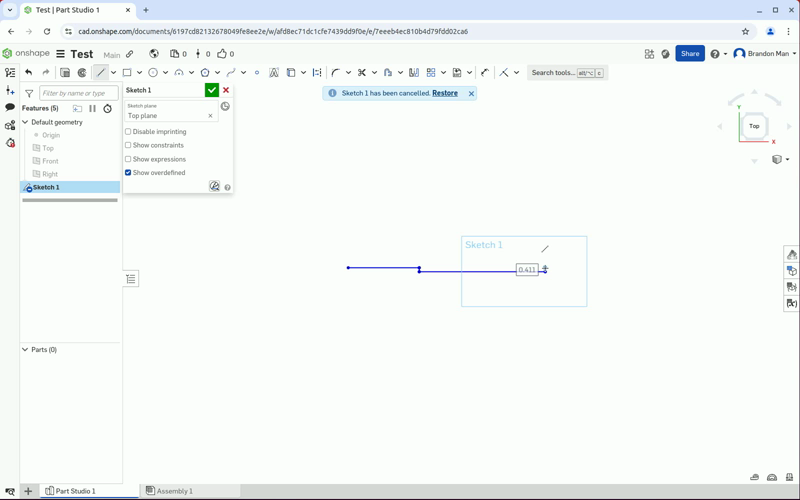
scroll(-6)
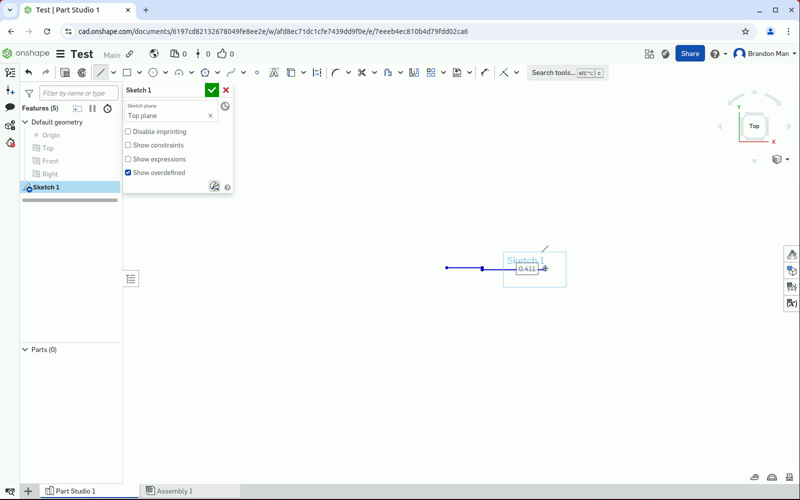
key_up(shift)
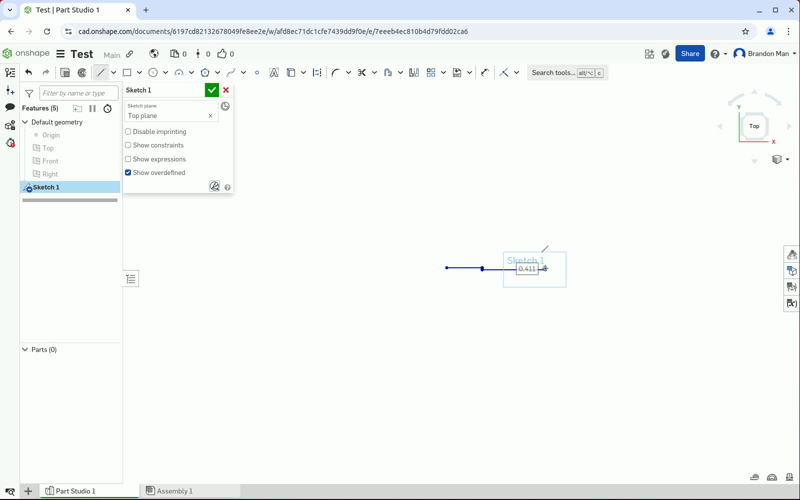
key_down(shift)
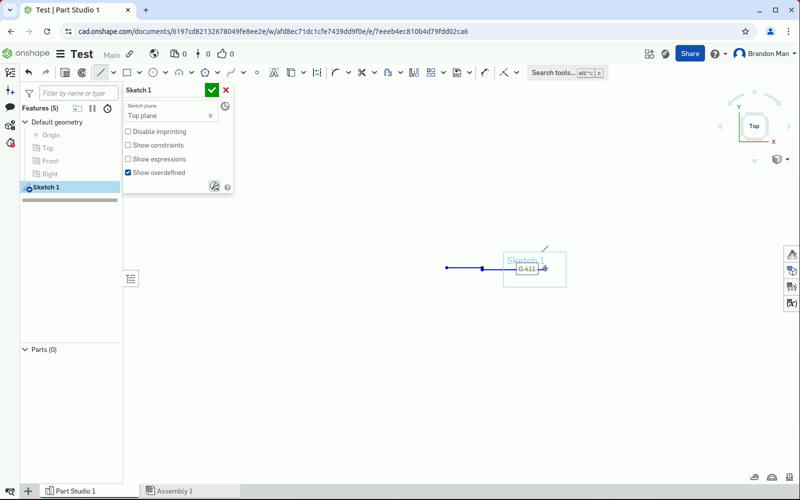
mouse_move(482, 255)
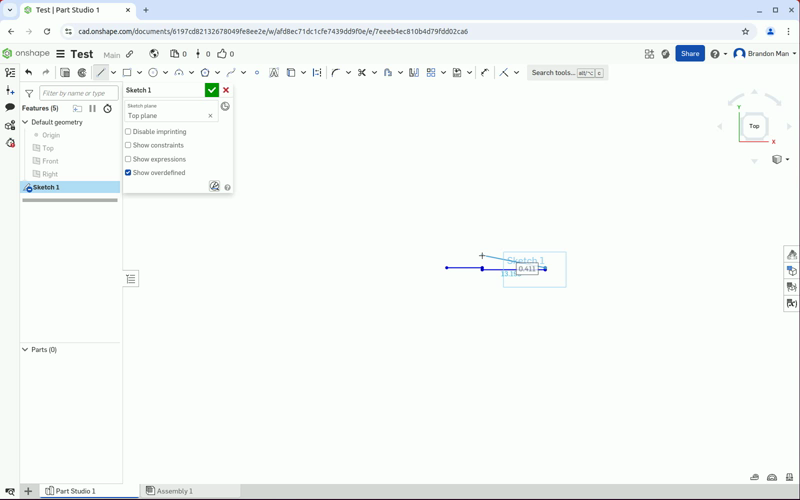
click(482, 255)
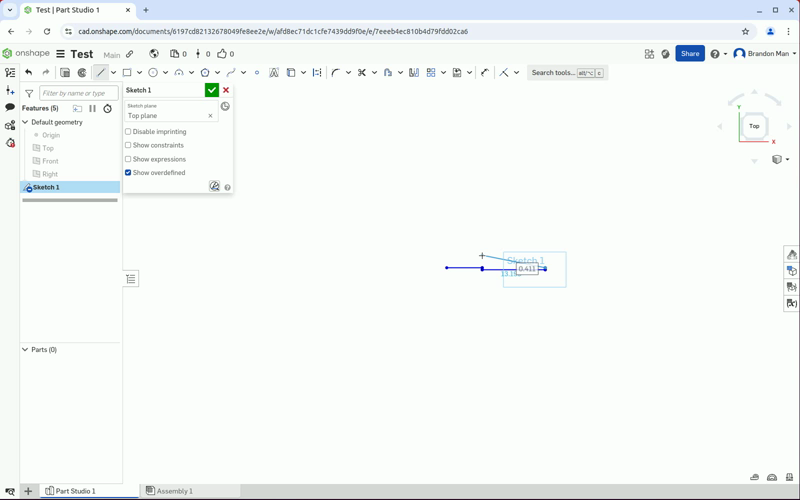
key_up(shift)
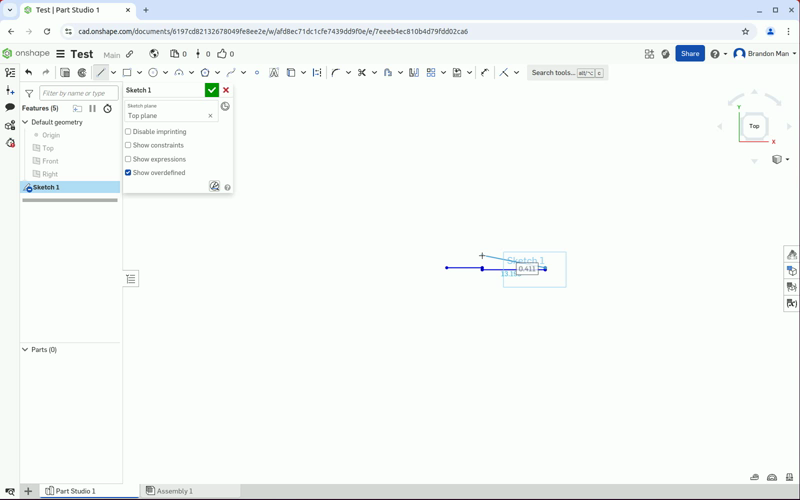
key_down(shift)
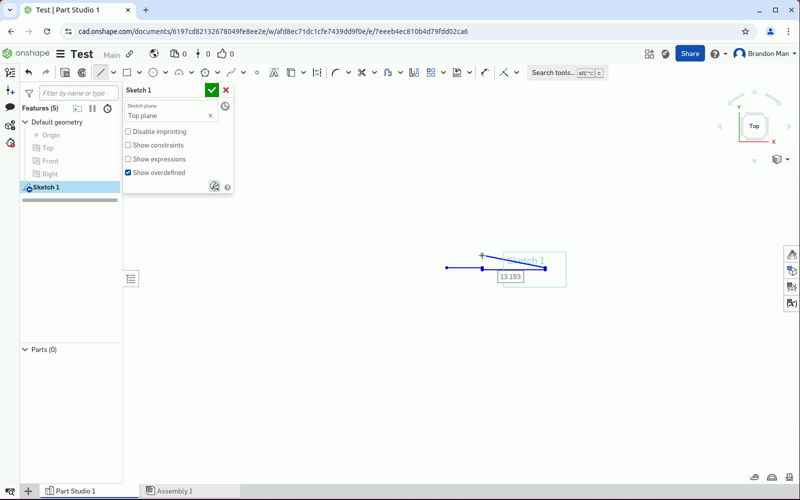
mouse_move(512, 255)
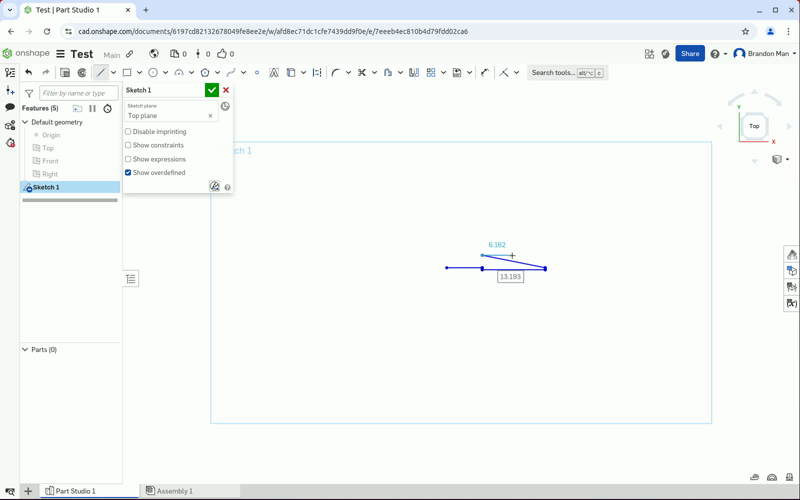
mouse_move(446, 232)
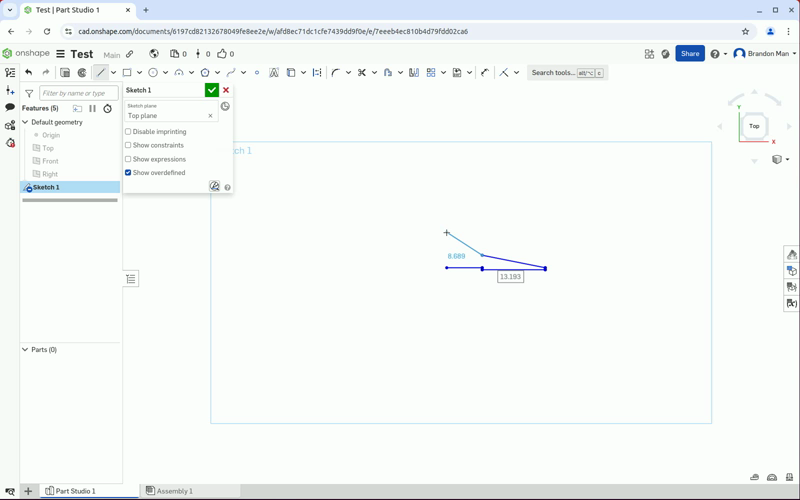
click(446, 232)
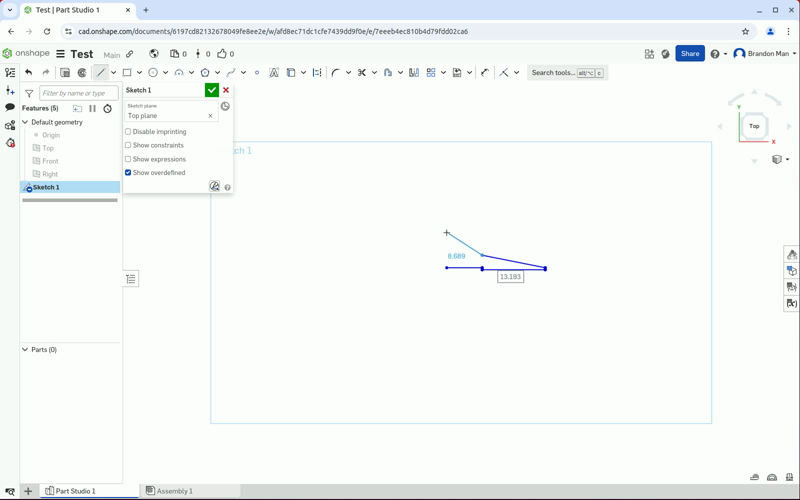
key_up(shift)
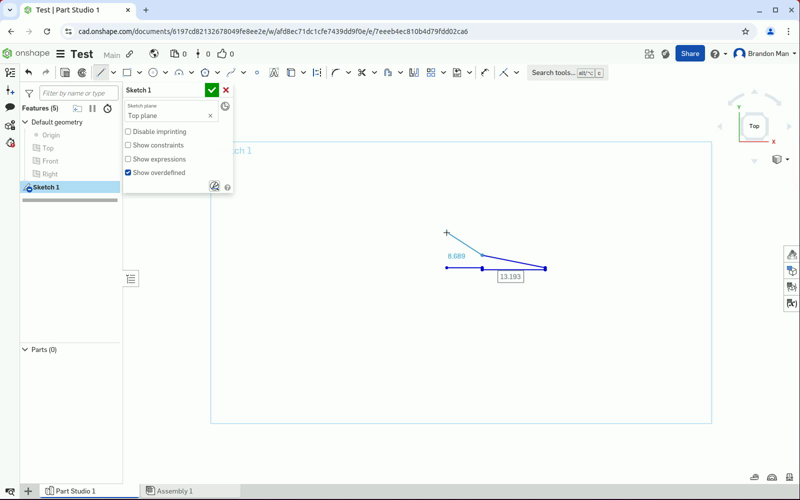
mouse_move(476, 232)
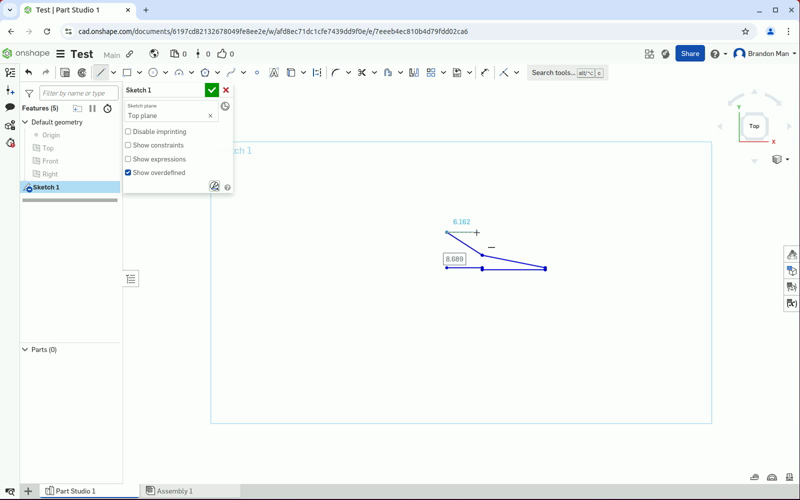
key_down(shift)
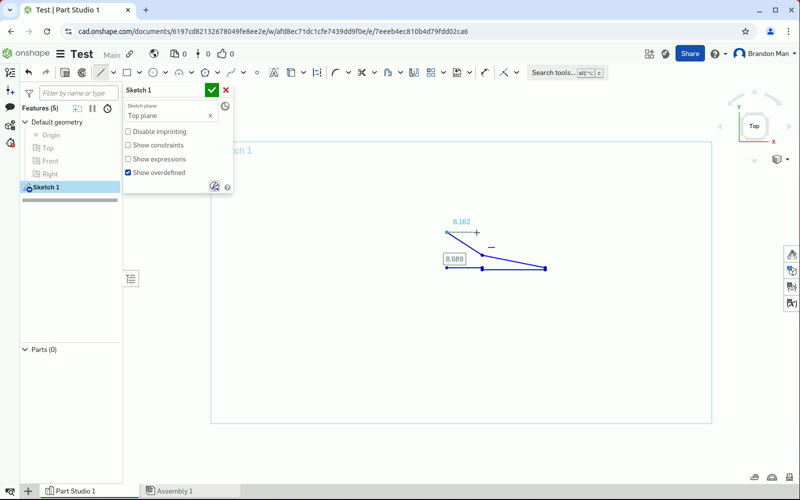
mouse_move(446, 267)
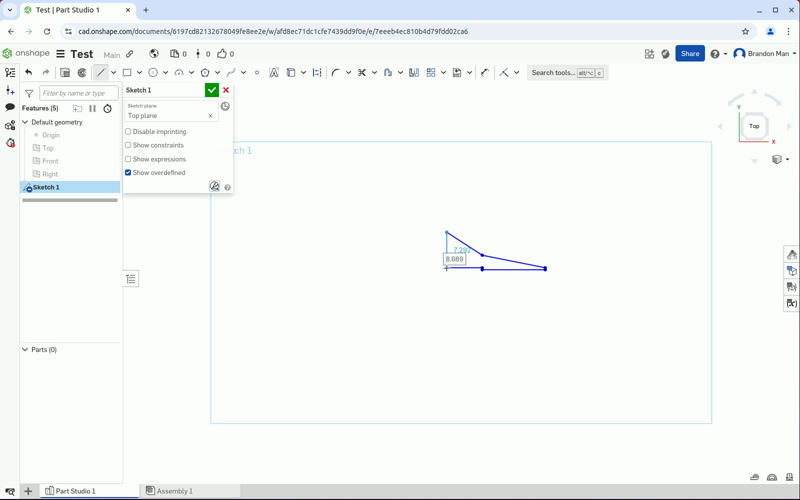
key_up(shift)
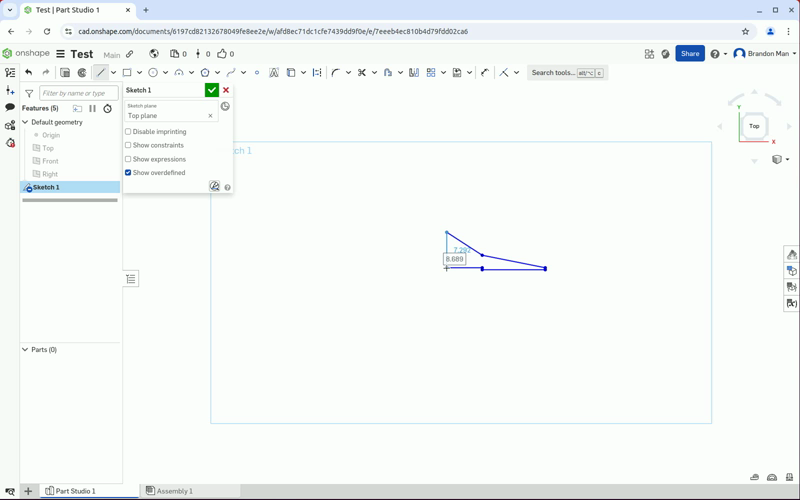
click(446, 267)
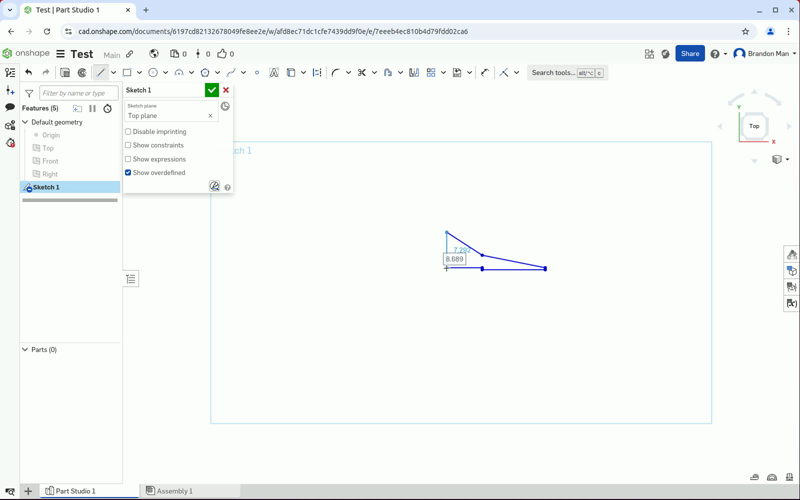
key(esc)
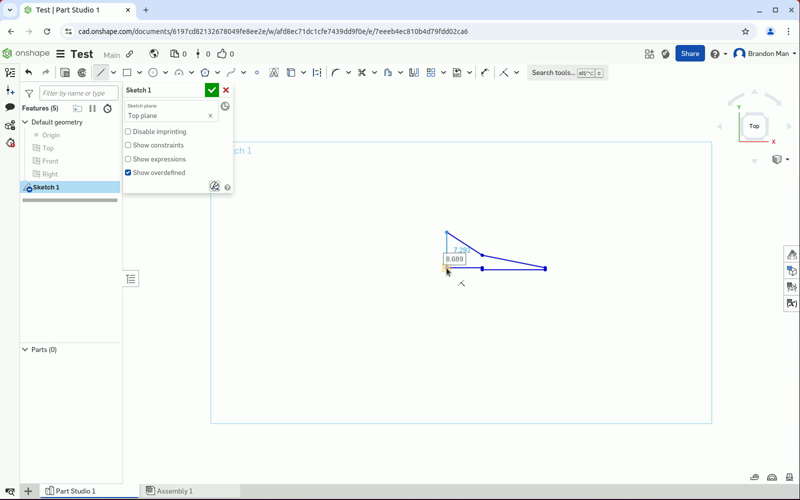
mouse_move(451, 245)
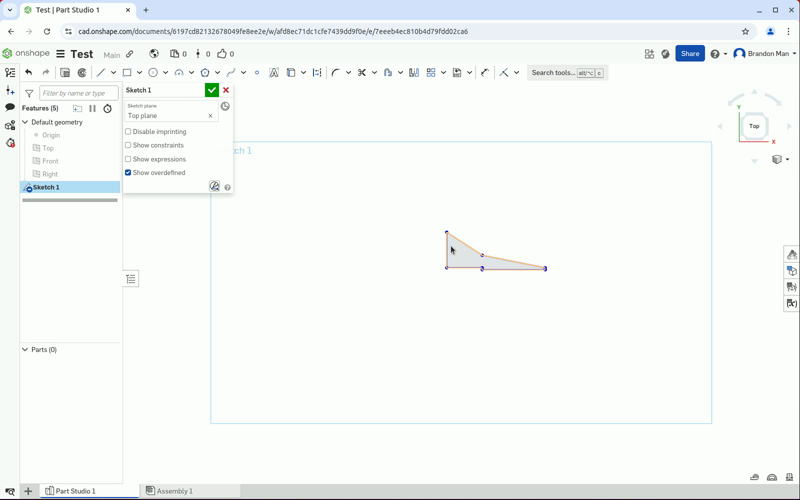
scroll(6)
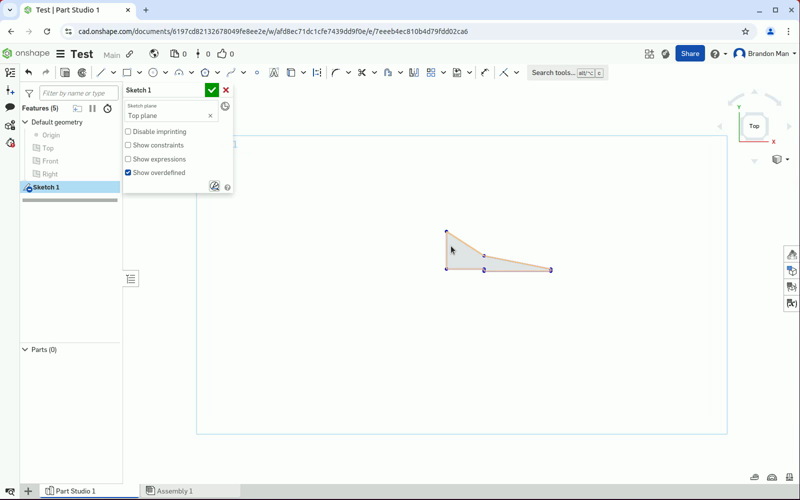
scroll(6)
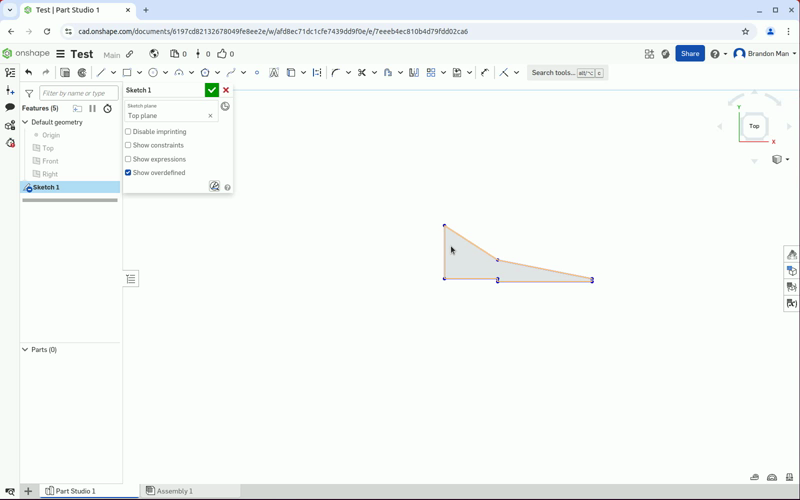
scroll(6)
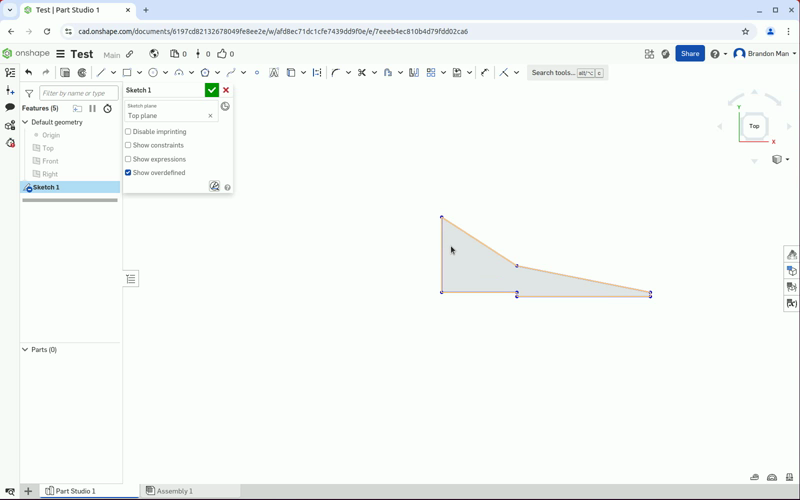
scroll(6)
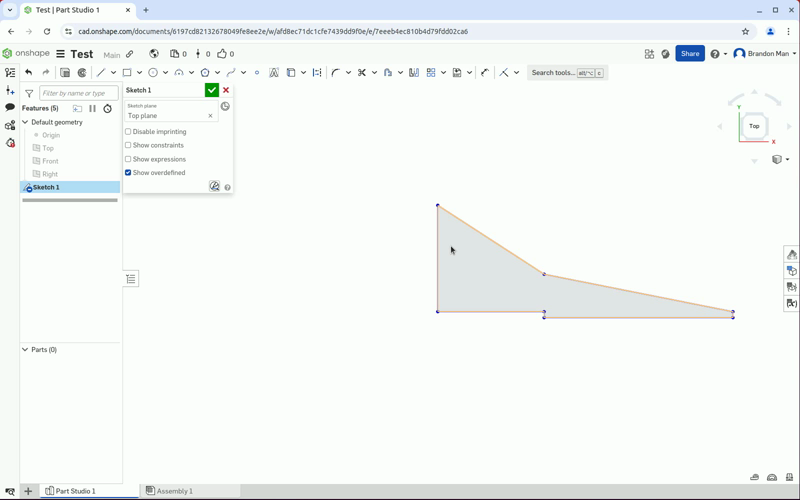
scroll(6)
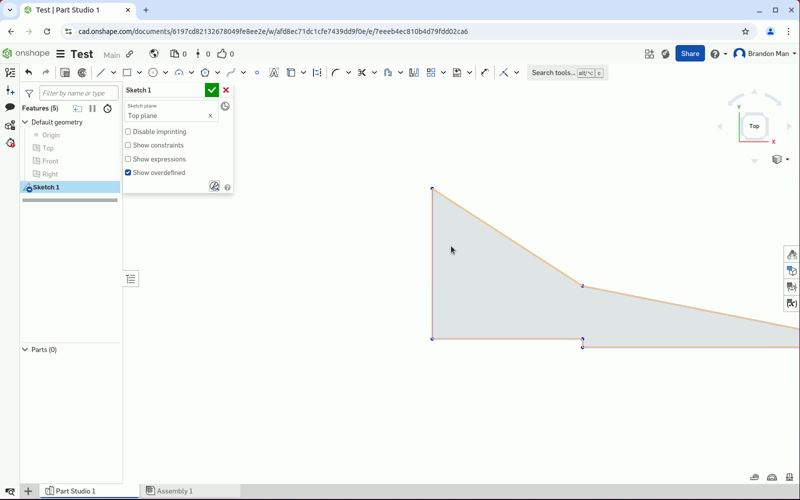
scroll(6)
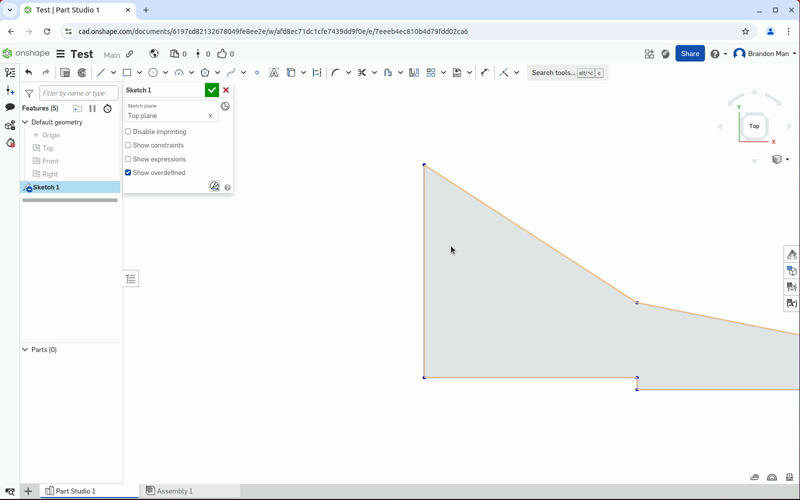
scroll(6)
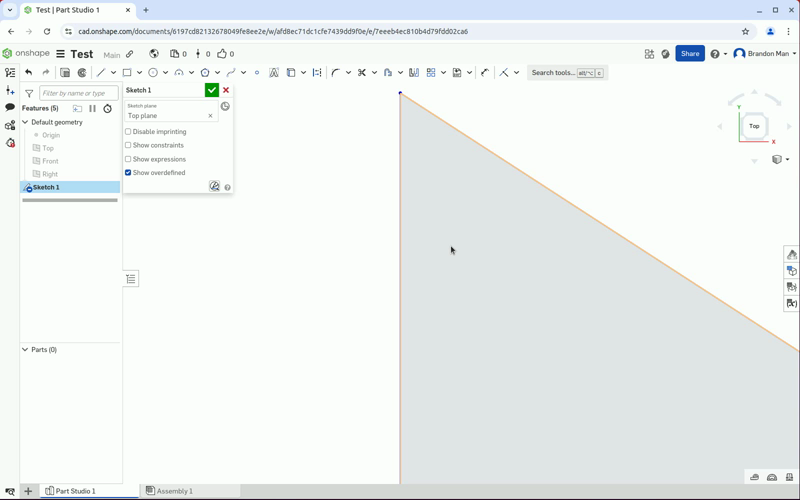
click(451, 245)
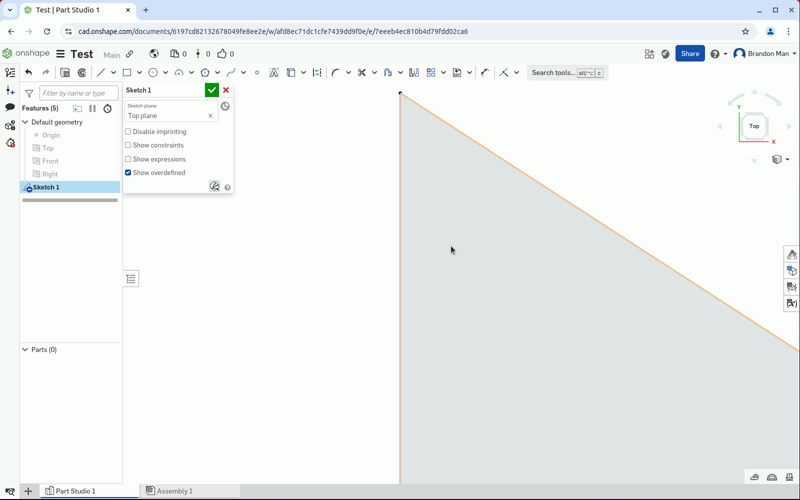
scroll(-6)
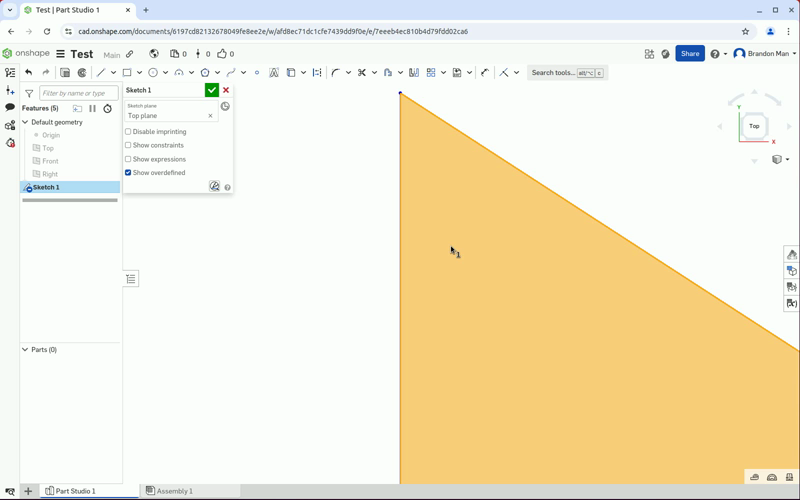
scroll(-6)
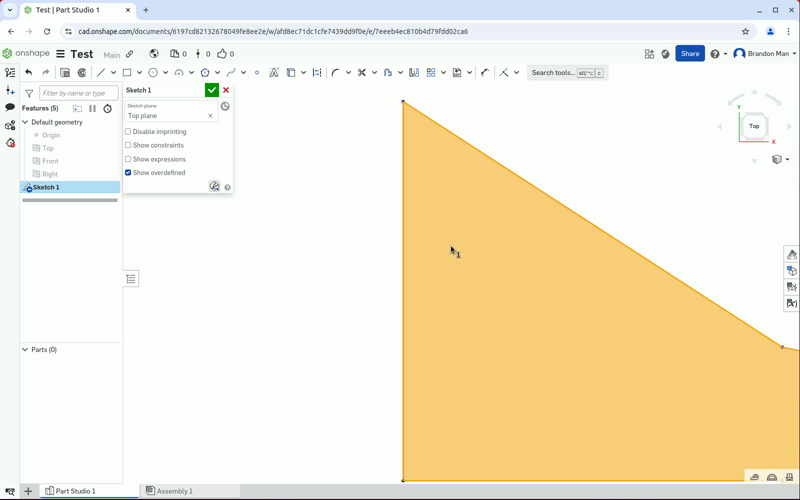
scroll(-6)
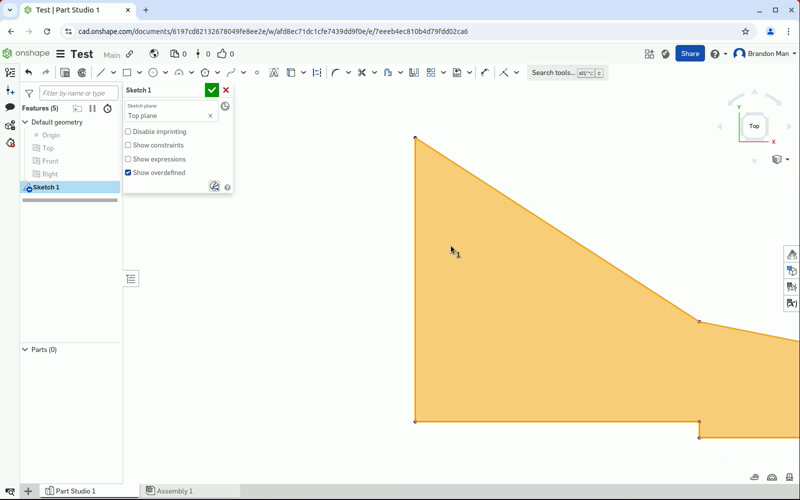
scroll(-6)
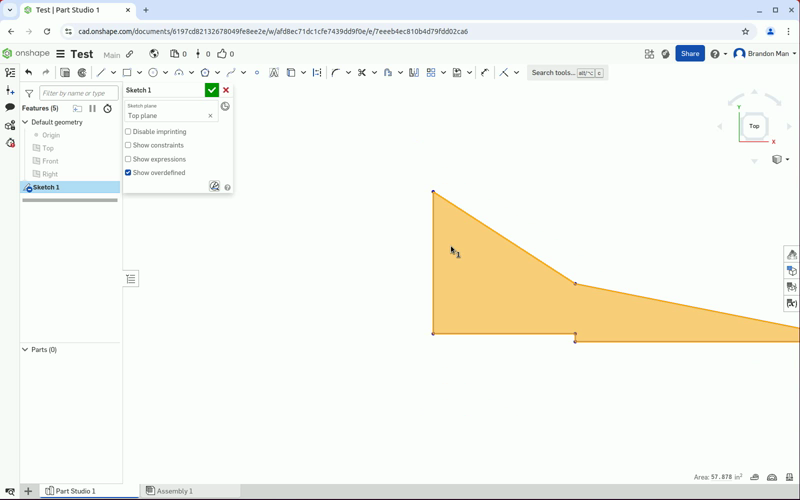
scroll(-6)
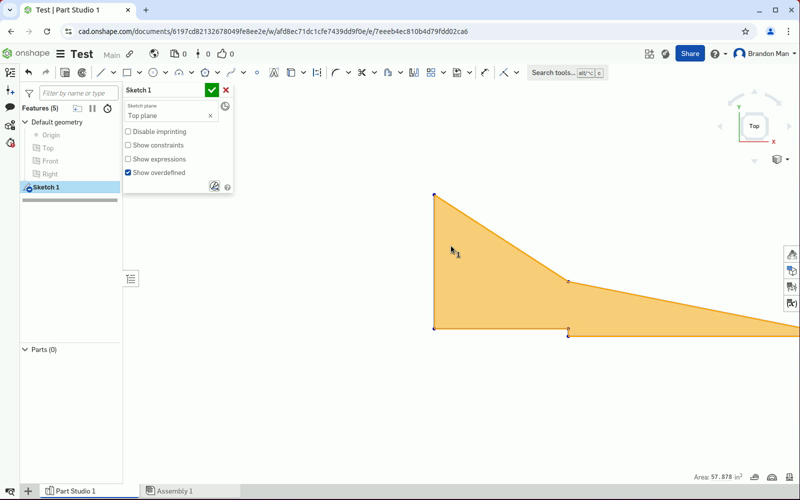
scroll(-6)
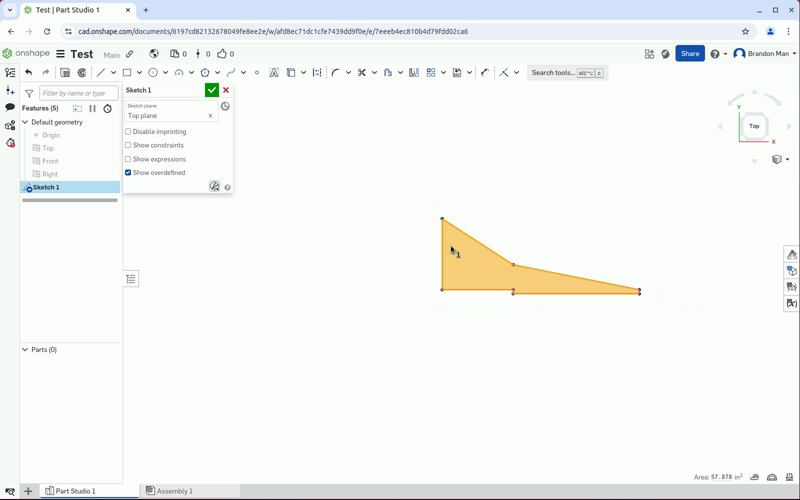
scroll(-6)
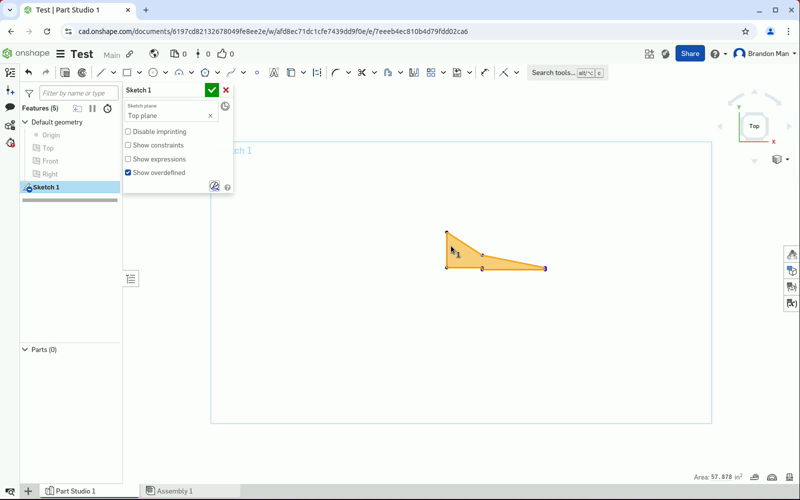
mouse_move(73, 352)
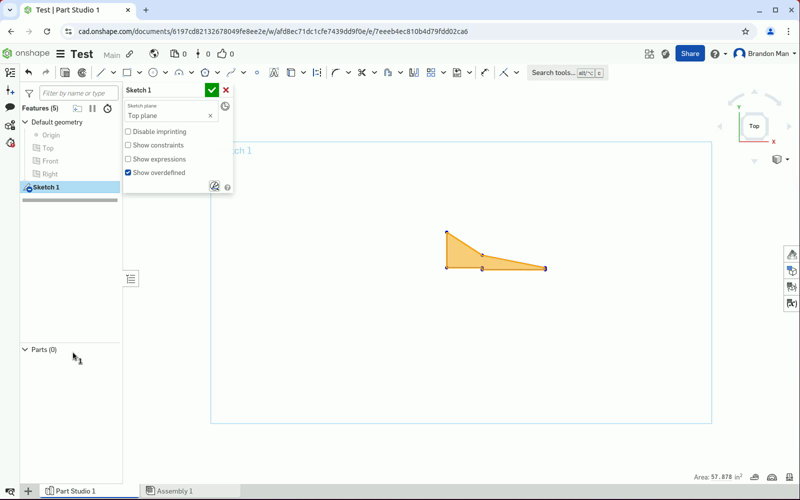
key(shift+y)
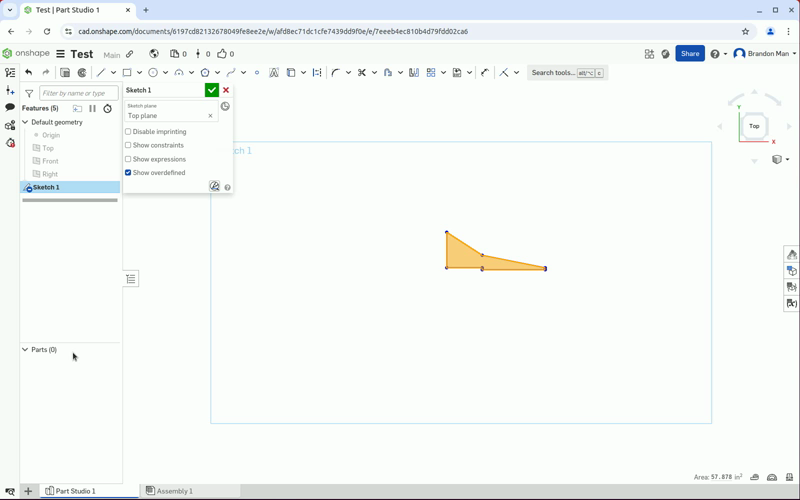
key(shift+e)
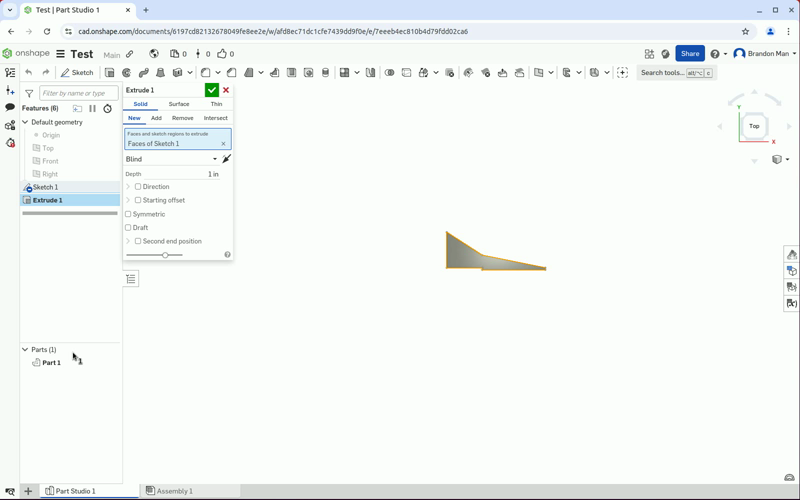
mouse_move(143, 106)
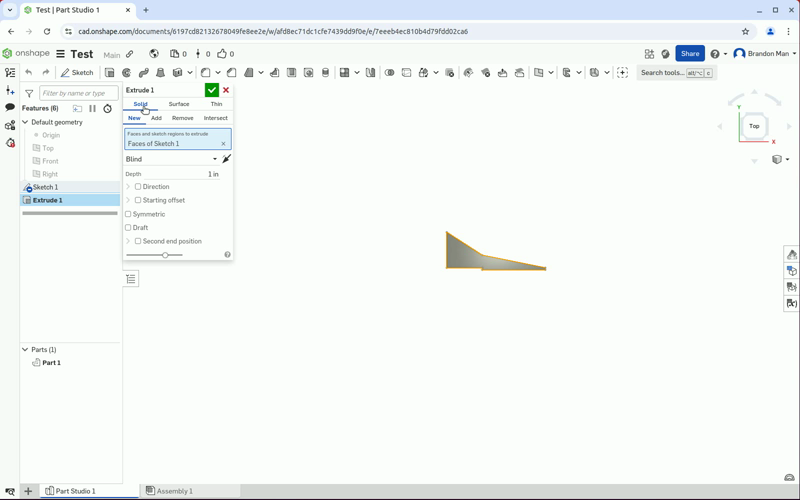
click(143, 106)
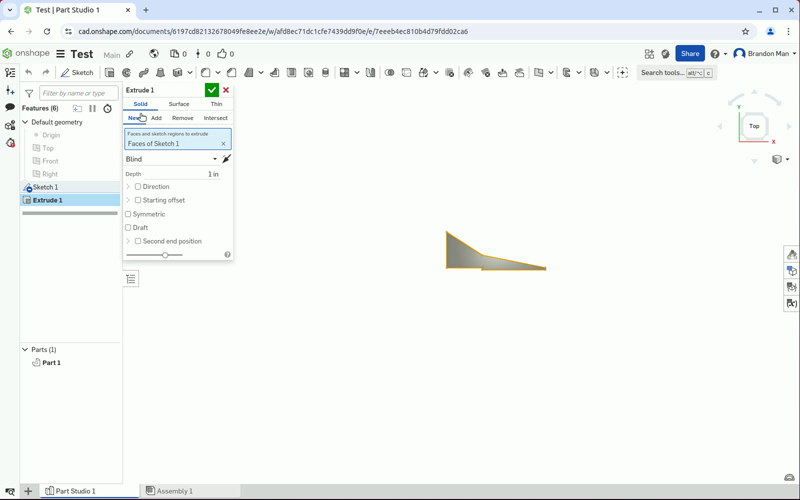
mouse_move(137, 120)
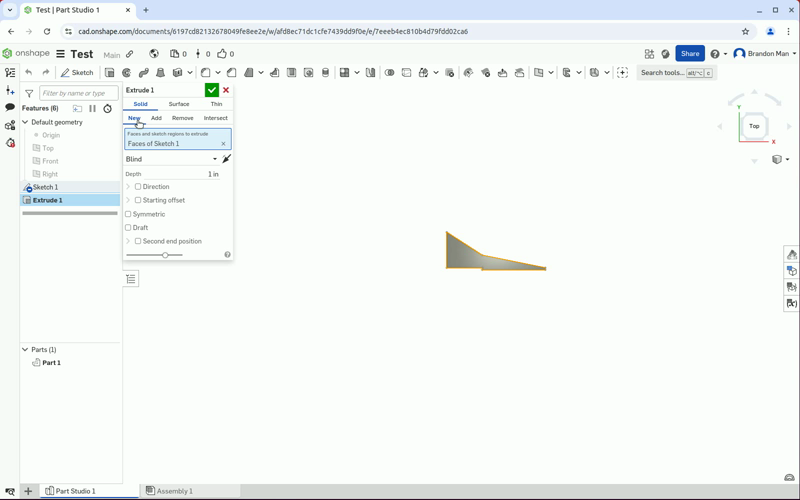
click(137, 120)
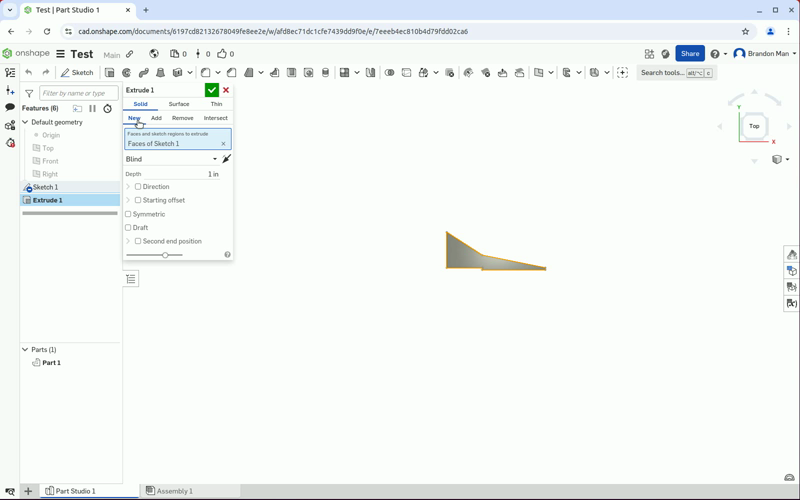
key(tab, 4)
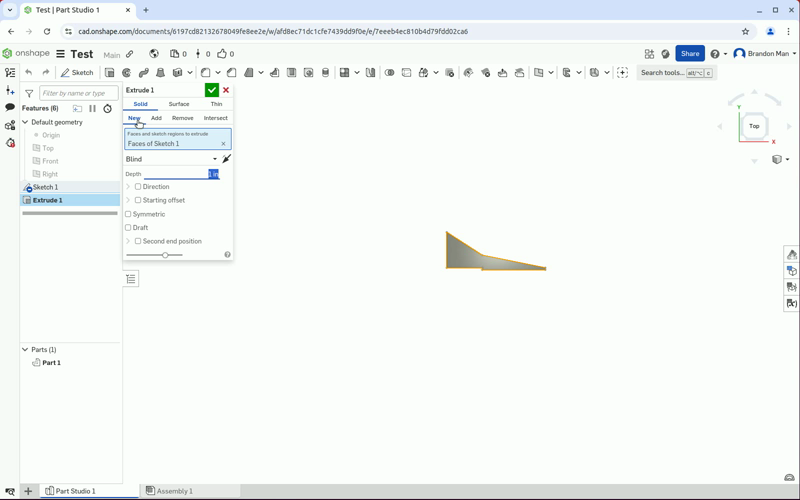
text(0.481)
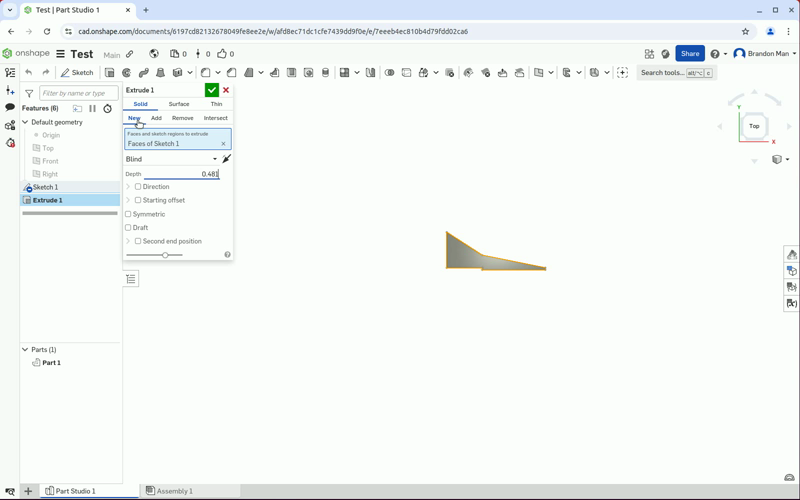
key(enter)
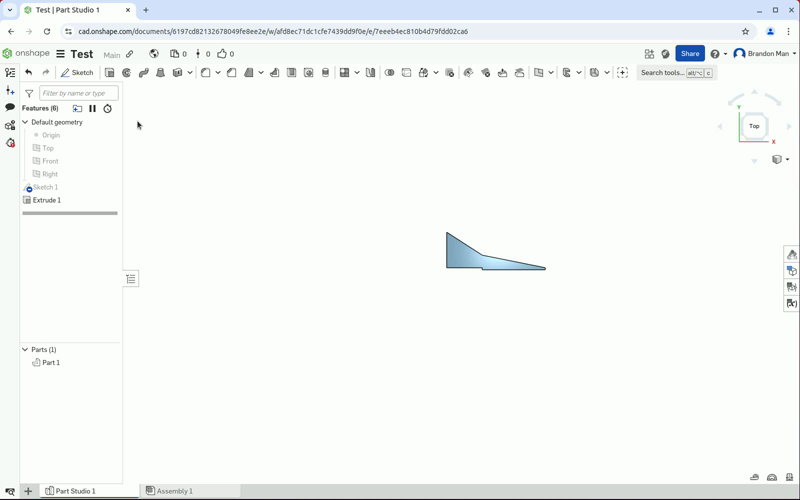
key(shift+h)
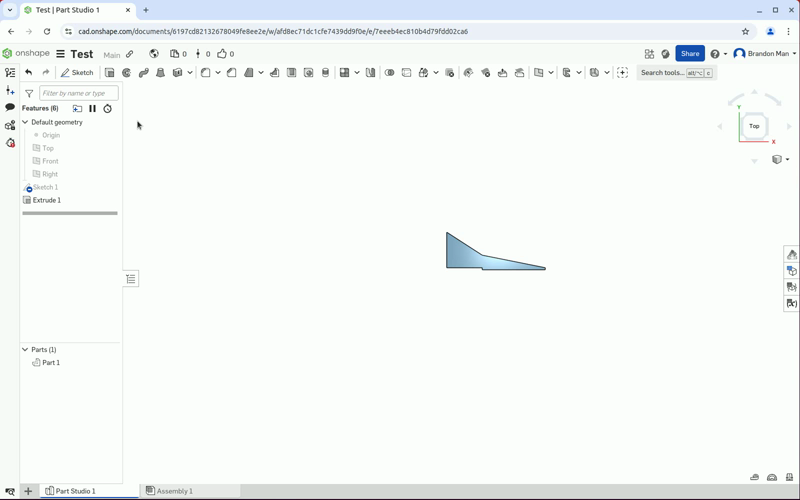
key(shift+h)
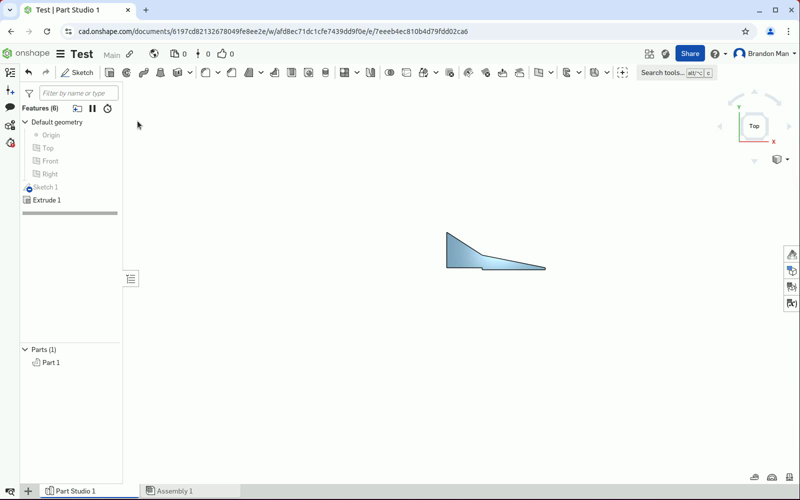
mouse_move(73, 189)
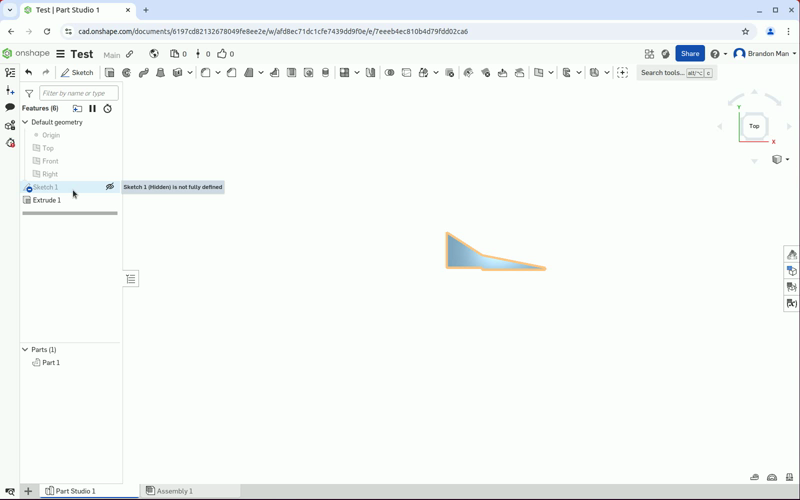
click(73, 189)
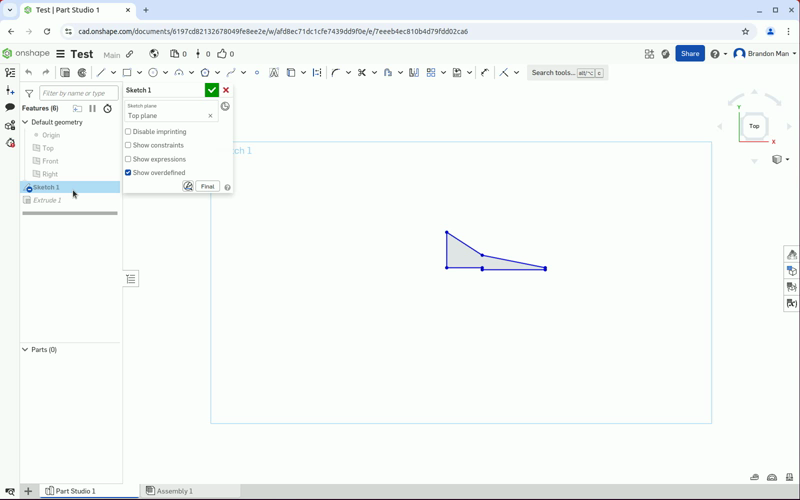
mouse_move(229, 92)
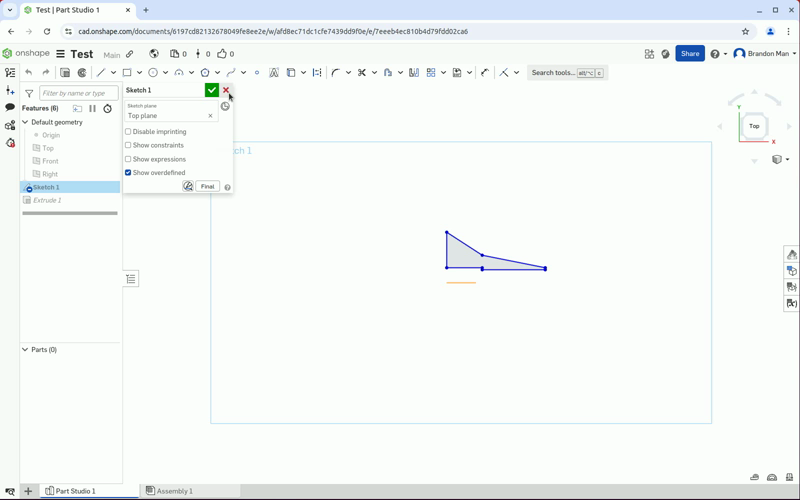
click(229, 92)
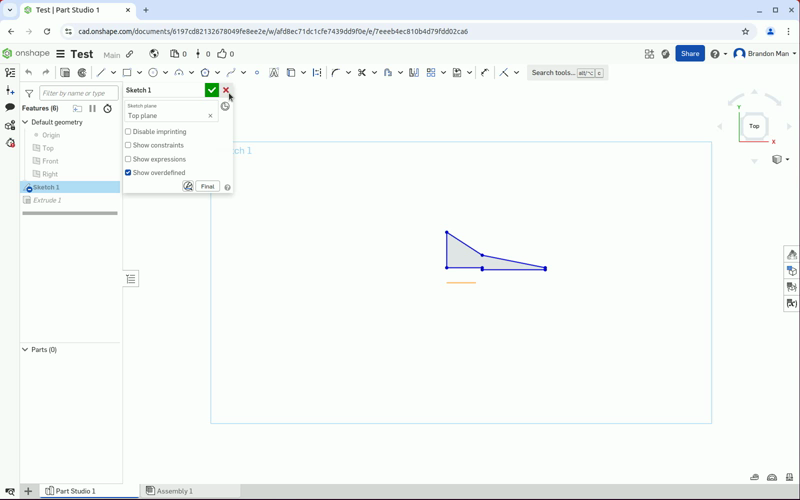
key(shift+s)
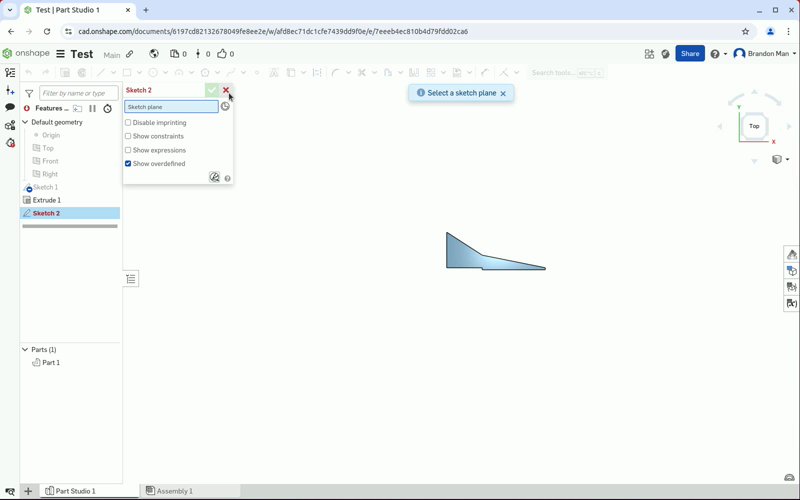
mouse_move(73, 150)
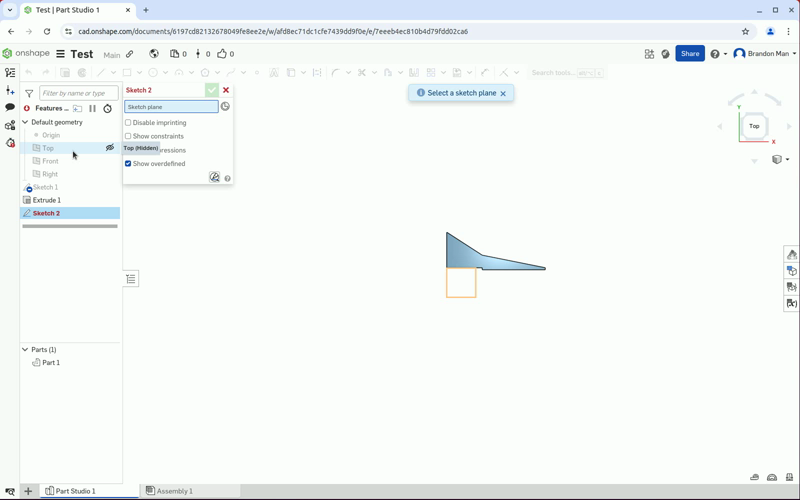
click(73, 150)
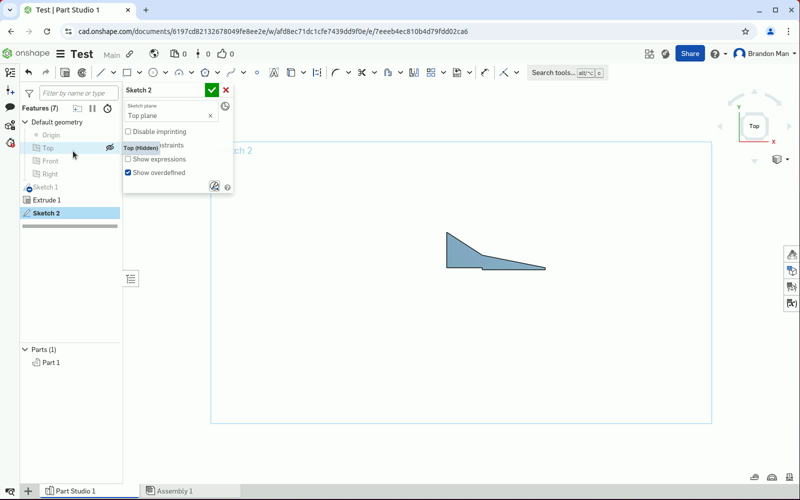
mouse_move(73, 352)
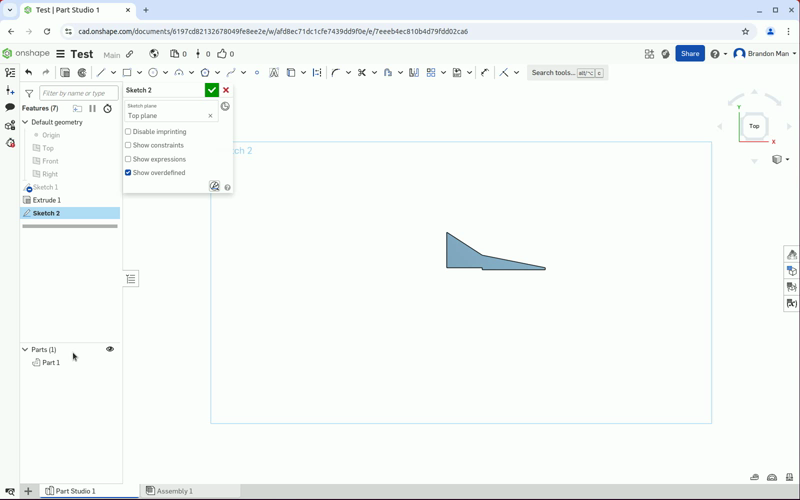
key(y)
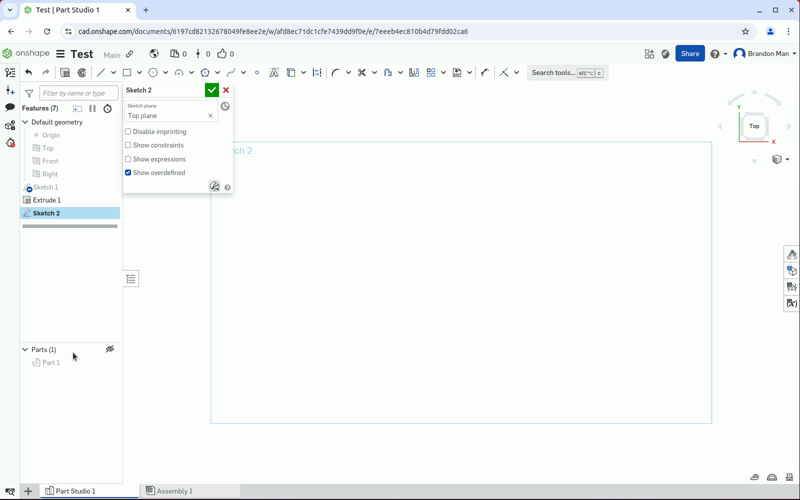
key(l)
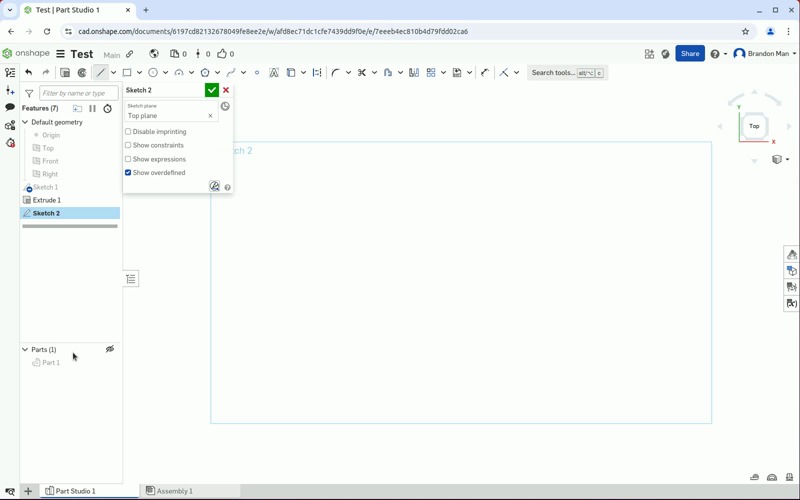
key_down(shift)
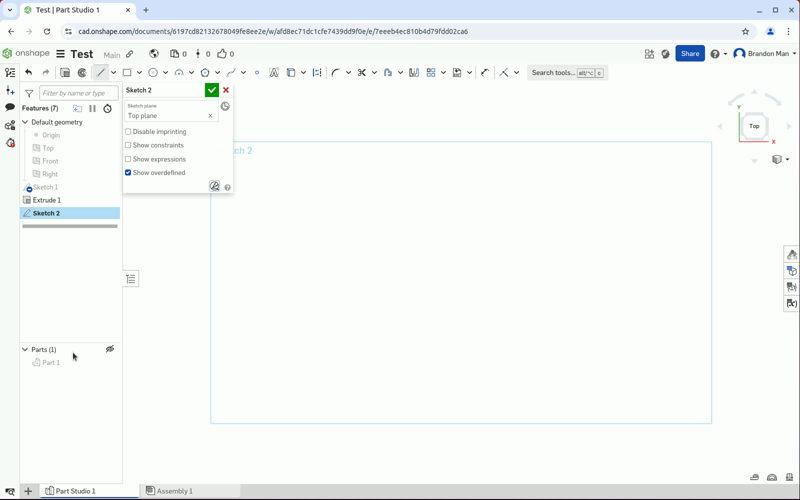
mouse_move(348, 270)
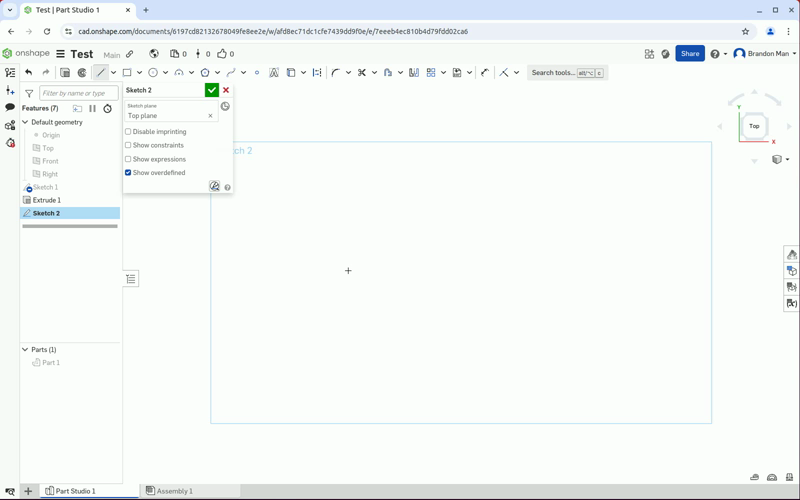
click(348, 270)
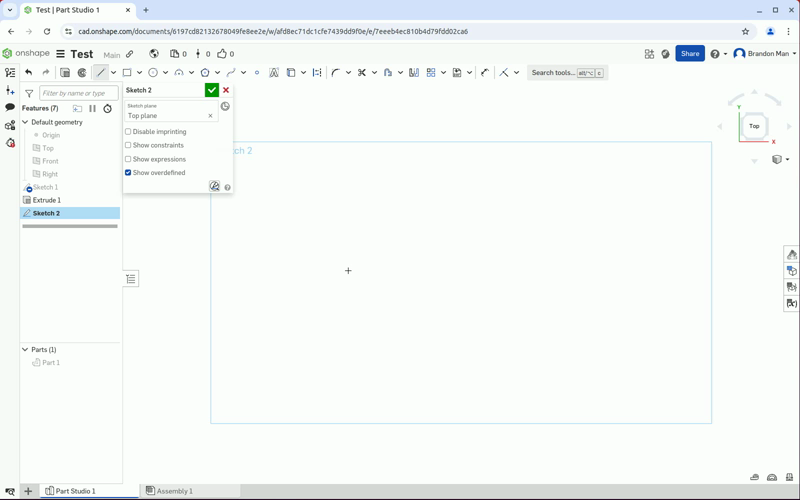
key_up(shift)
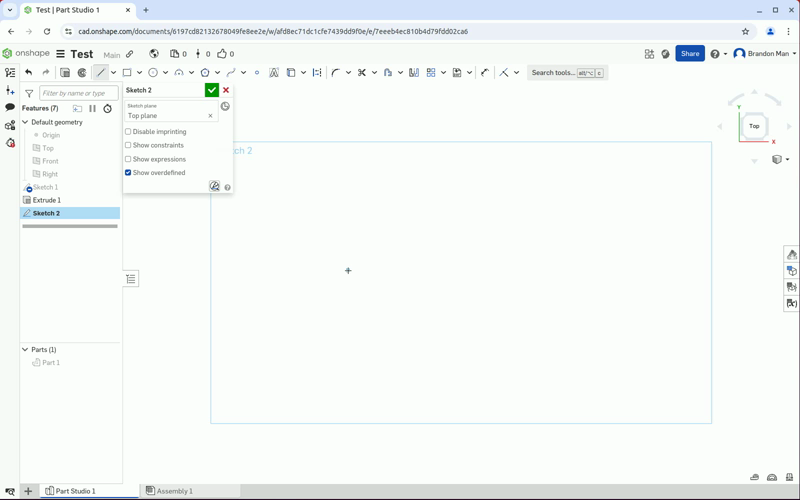
key_down(shift)
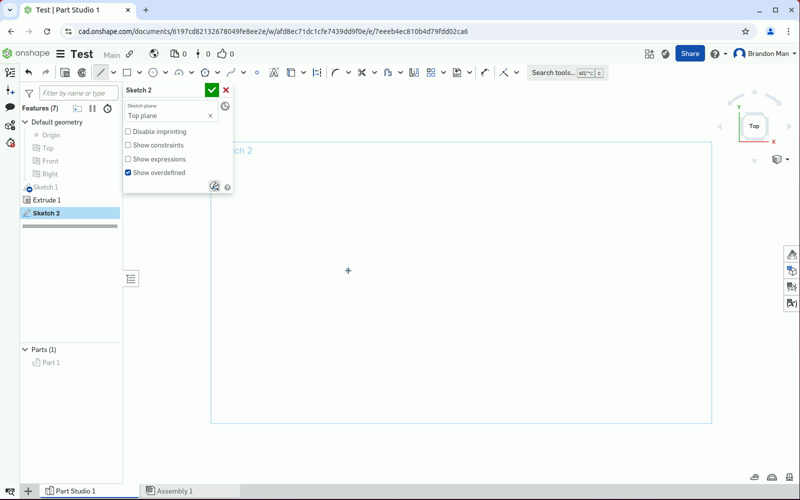
mouse_move(411, 270)
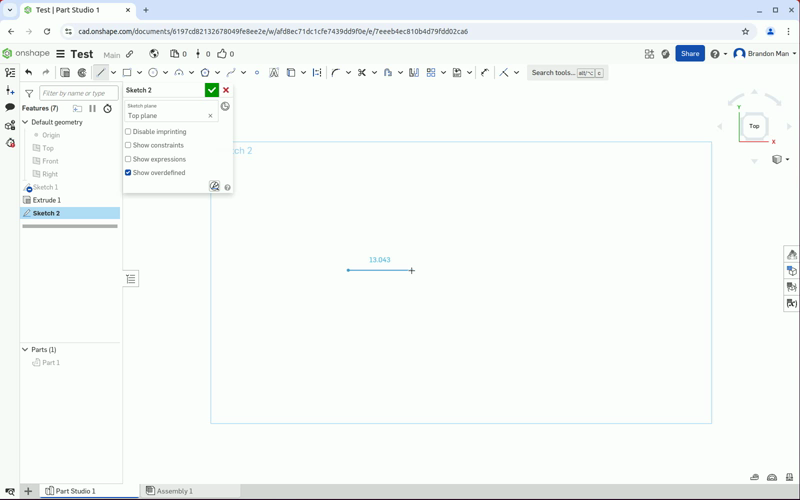
click(411, 270)
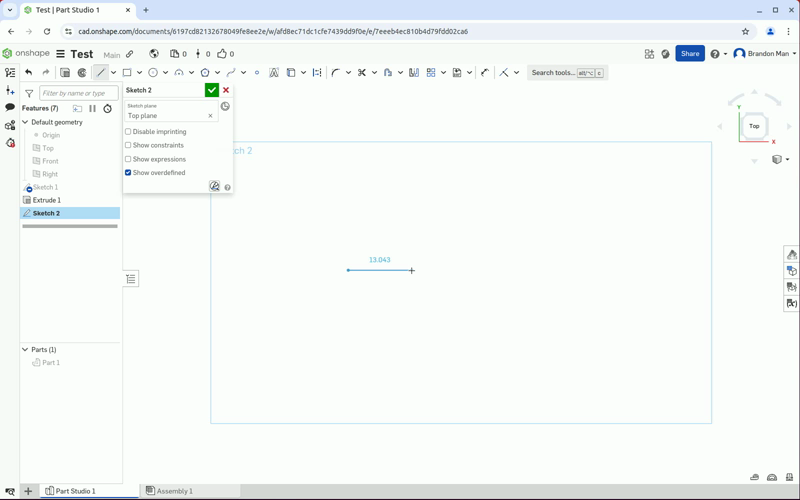
key_up(shift)
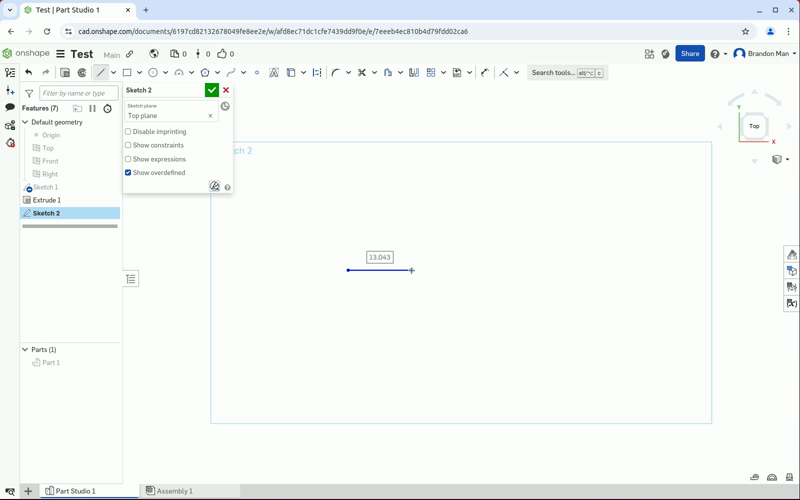
key_down(shift)
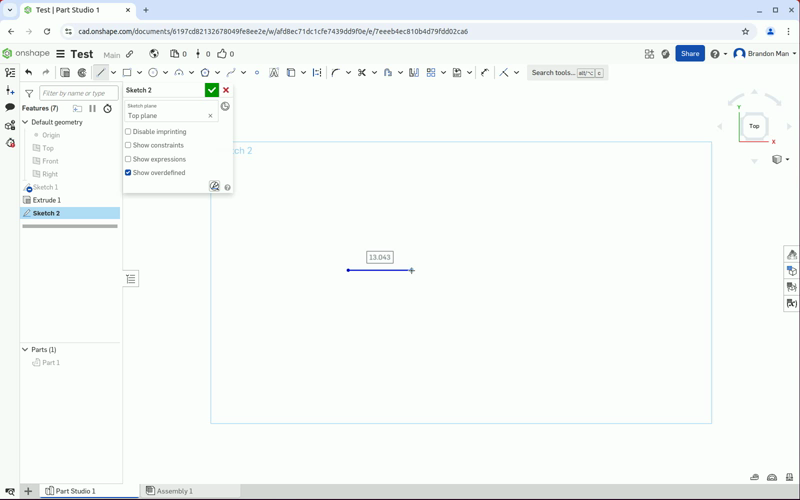
mouse_move(441, 270)
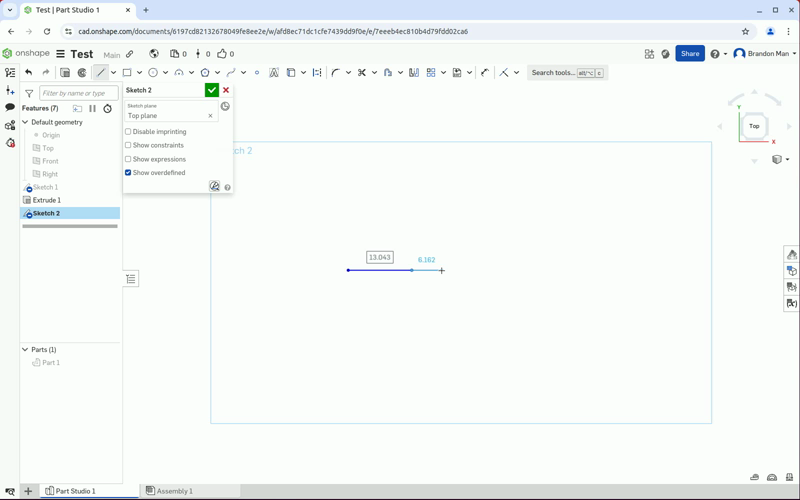
mouse_move(411, 267)
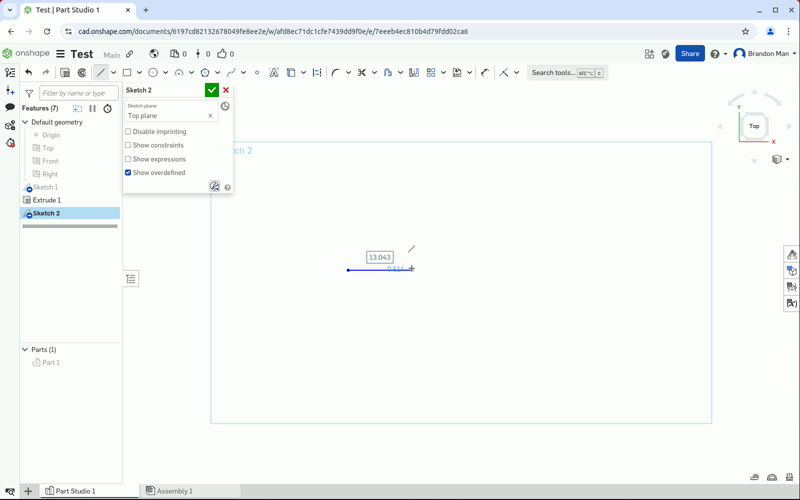
scroll(6)
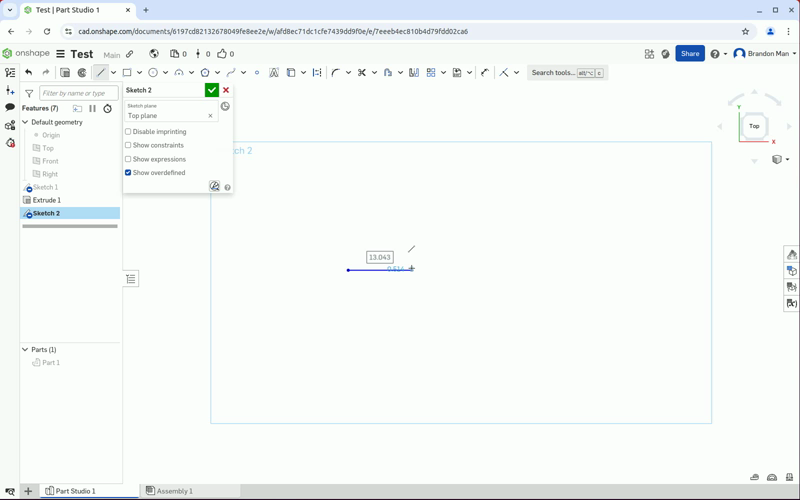
scroll(6)
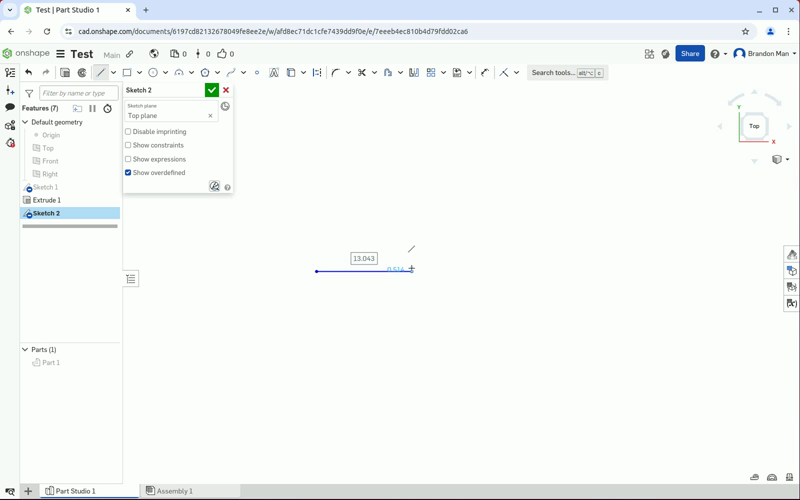
scroll(6)
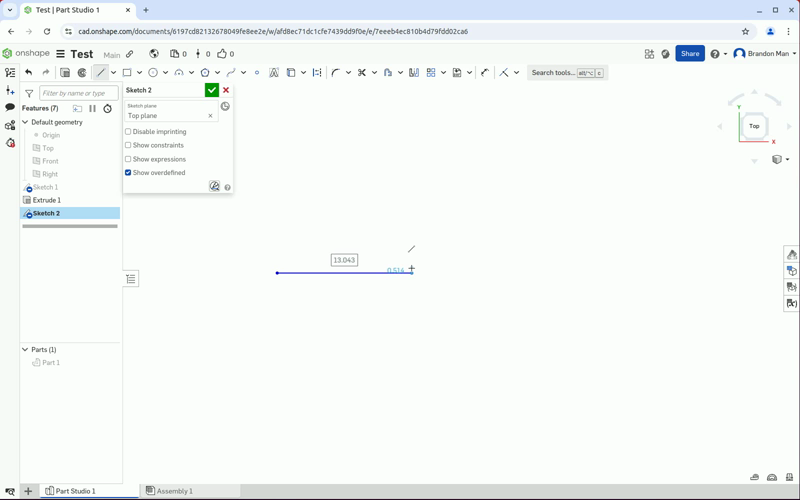
scroll(6)
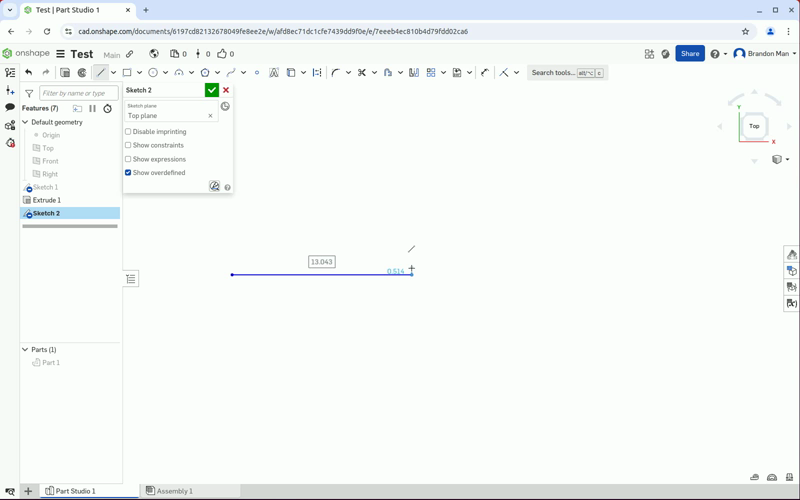
scroll(6)
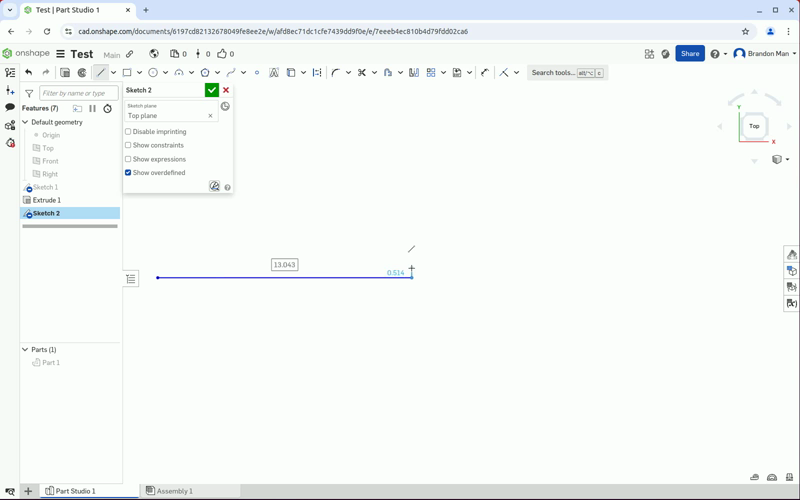
scroll(6)
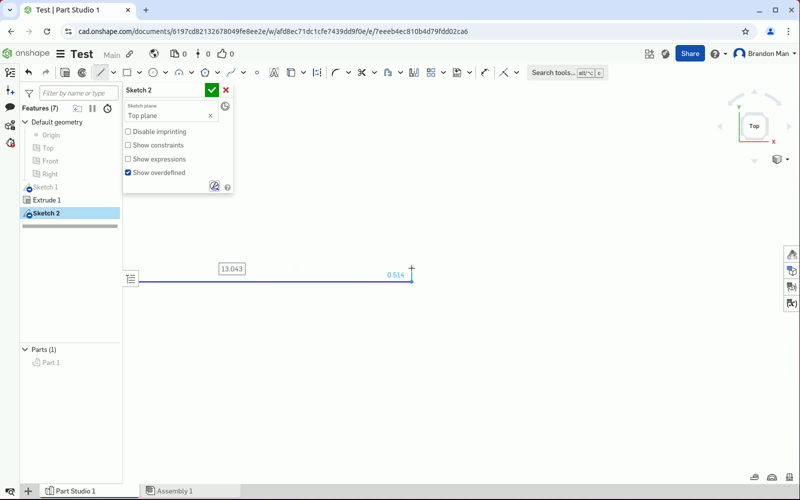
scroll(6)
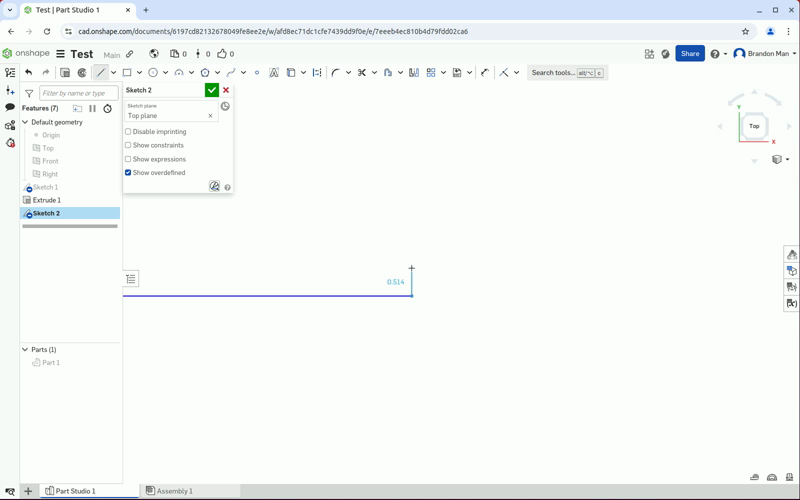
click(411, 267)
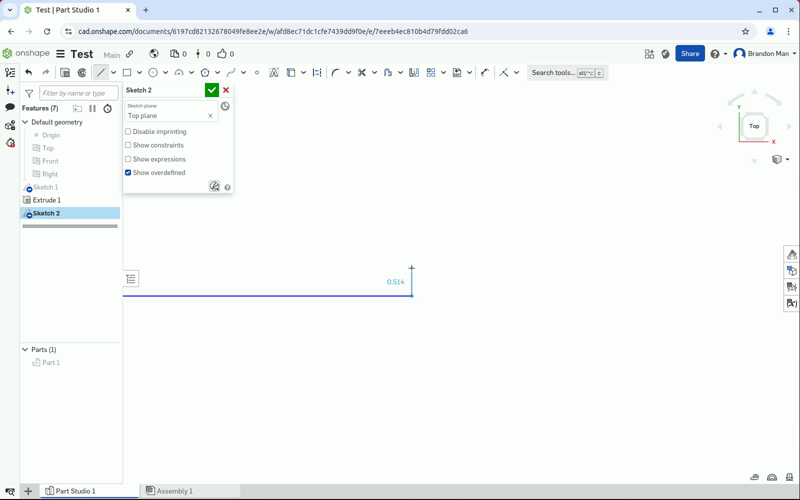
scroll(-6)
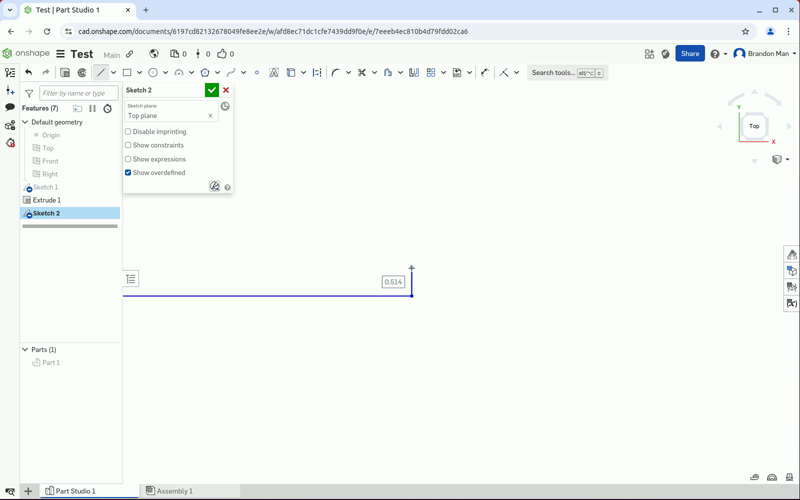
scroll(-6)
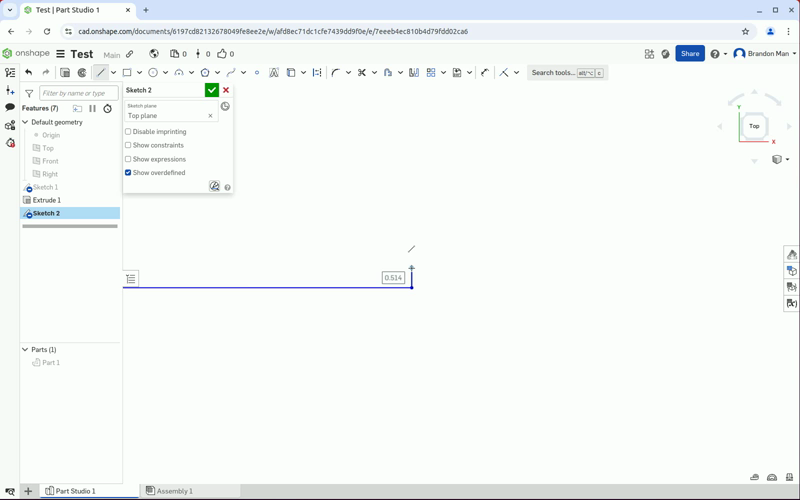
scroll(-6)
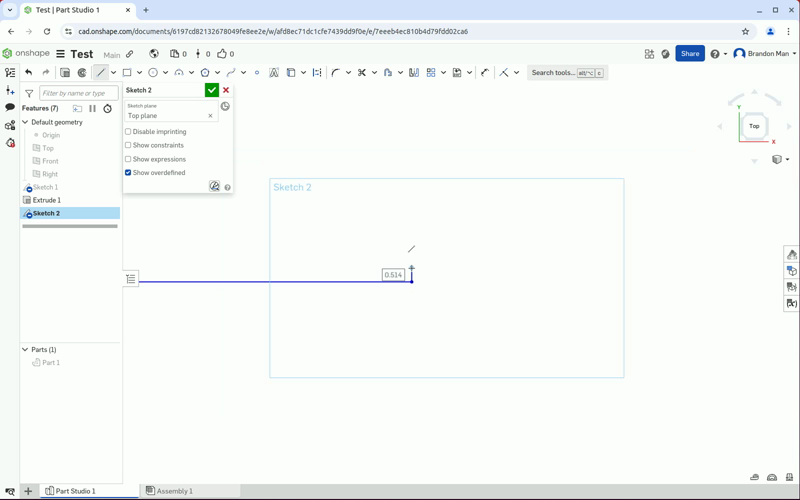
scroll(-6)
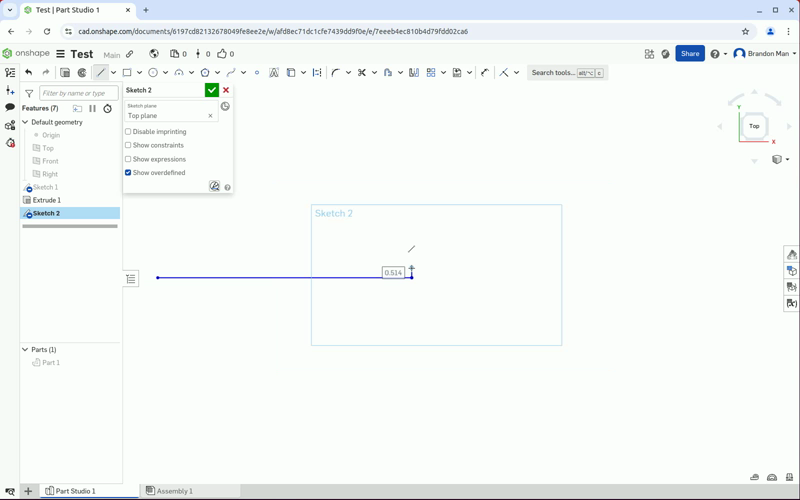
scroll(-6)
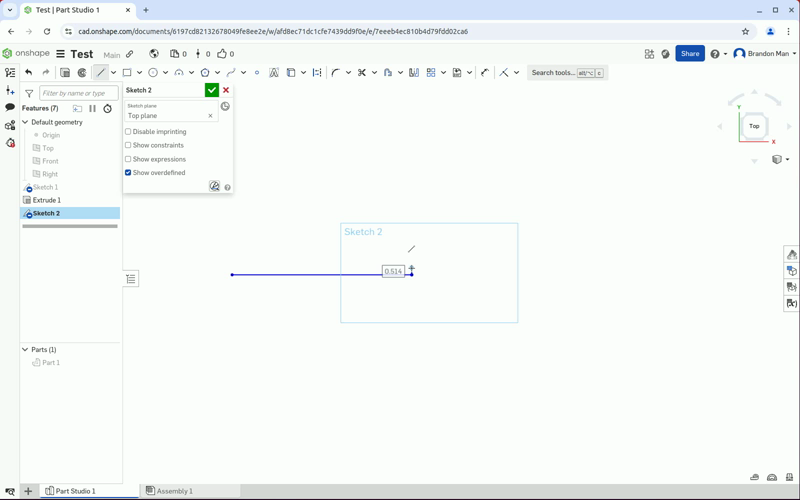
scroll(-6)
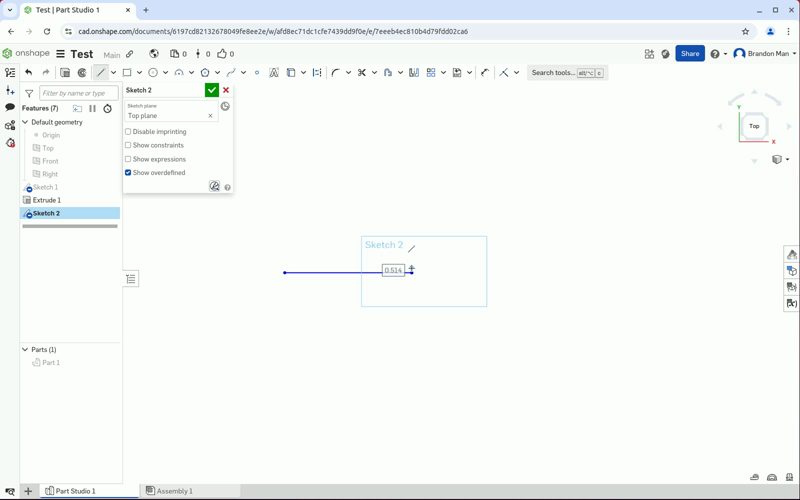
scroll(-6)
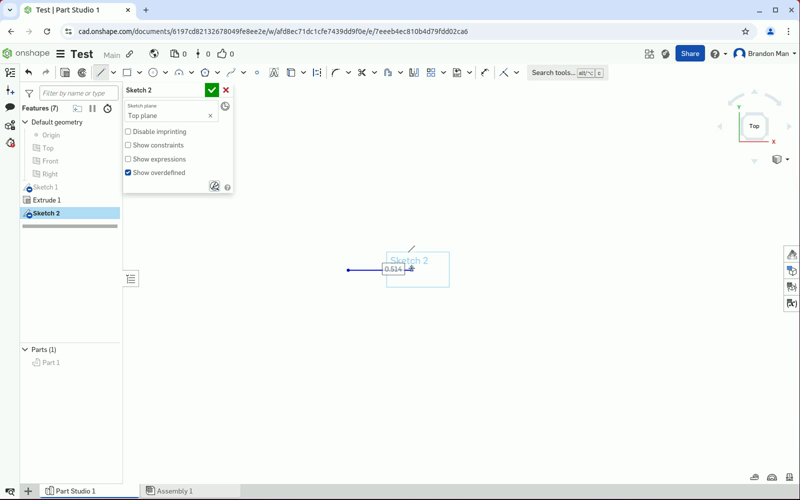
key_up(shift)
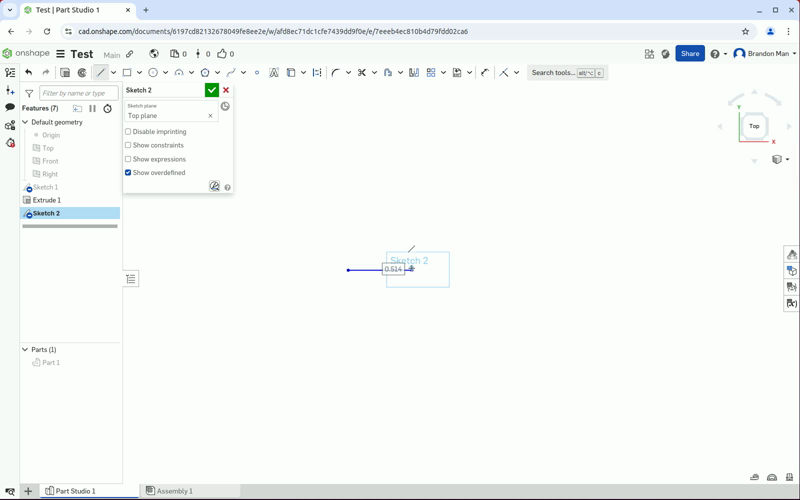
key_down(shift)
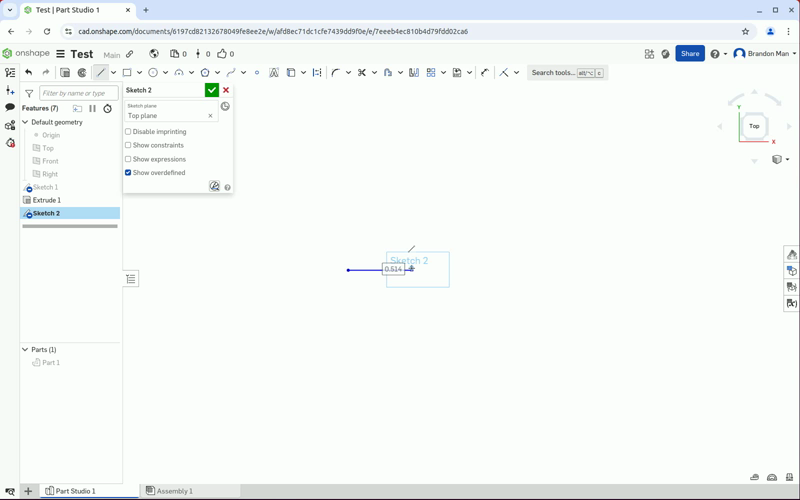
mouse_move(441, 267)
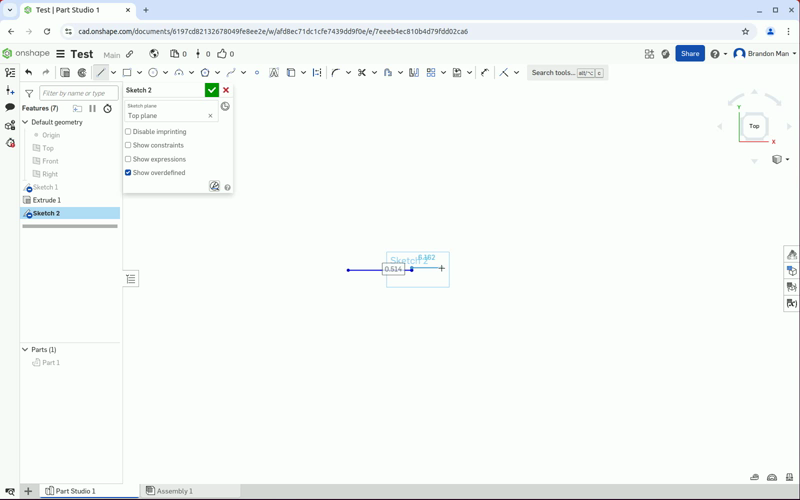
mouse_move(447, 267)
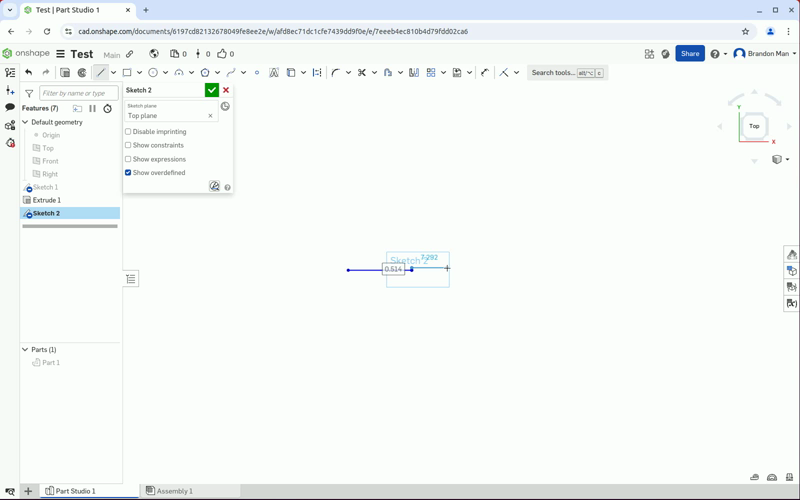
click(447, 267)
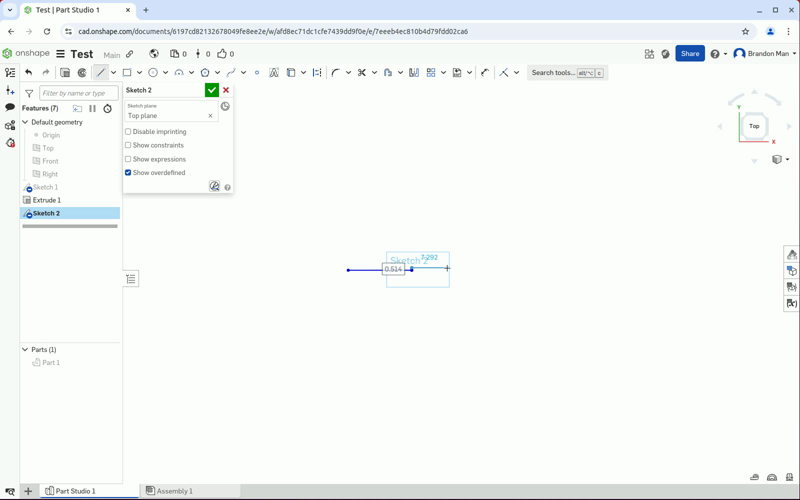
key_up(shift)
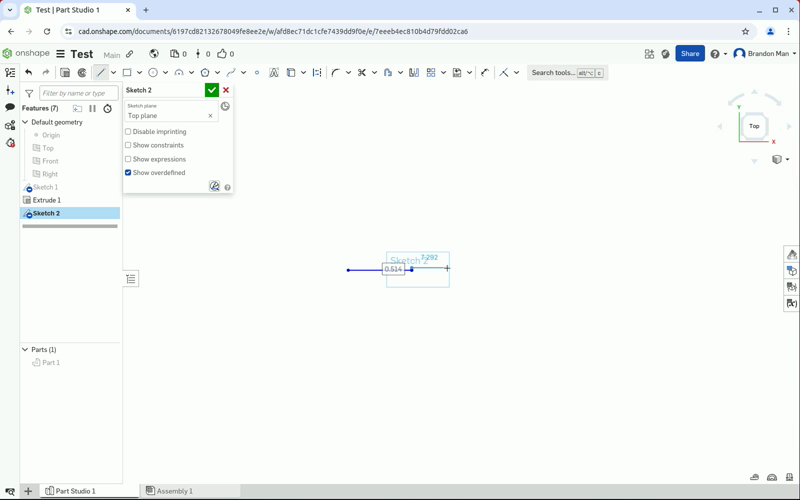
key_down(shift)
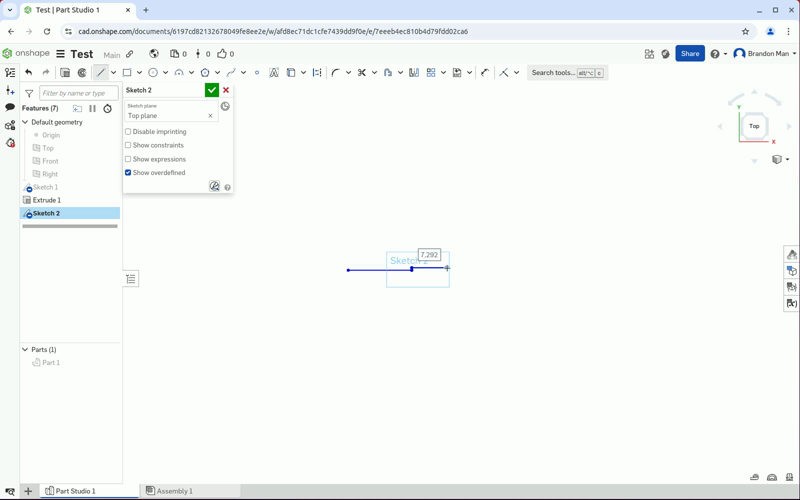
mouse_move(477, 267)
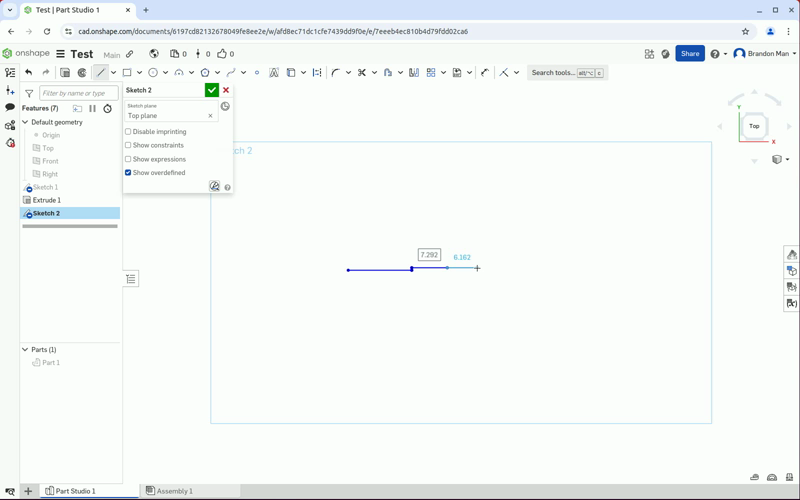
mouse_move(447, 232)
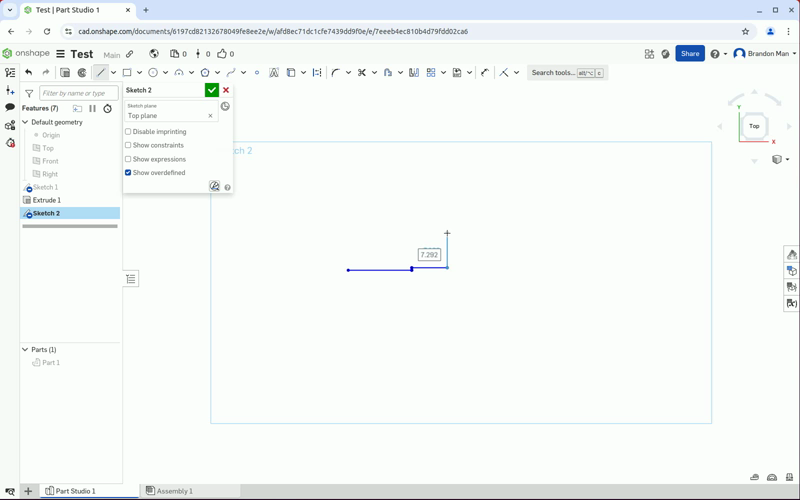
click(447, 232)
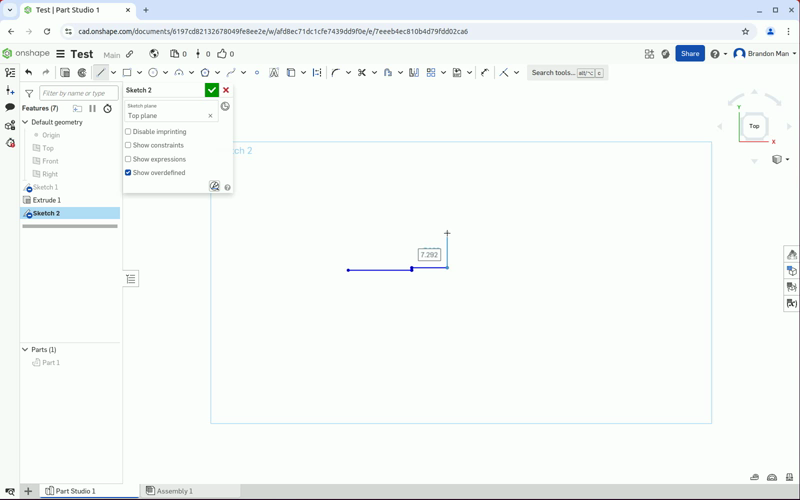
key_up(shift)
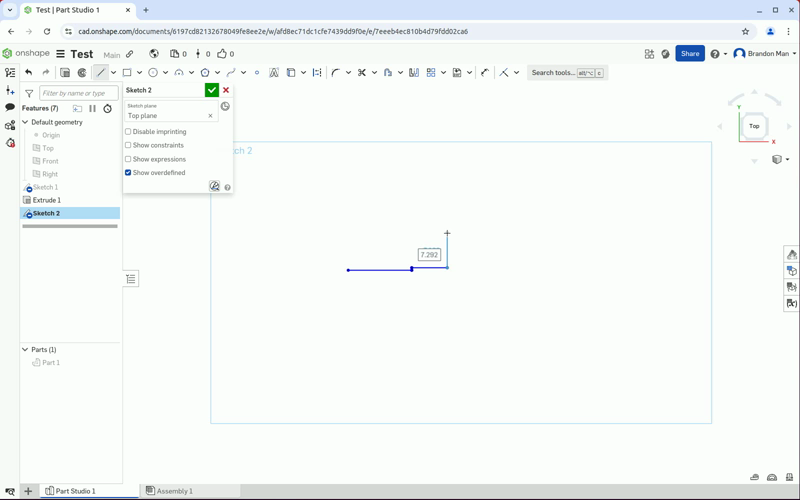
key_down(shift)
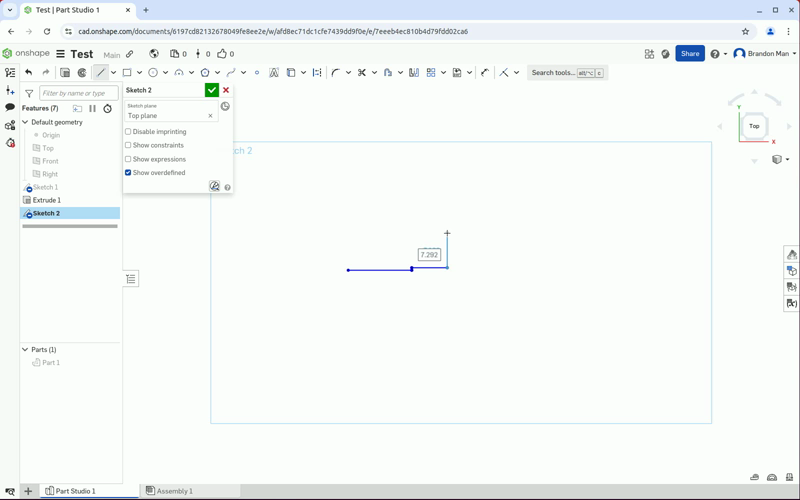
mouse_move(477, 232)
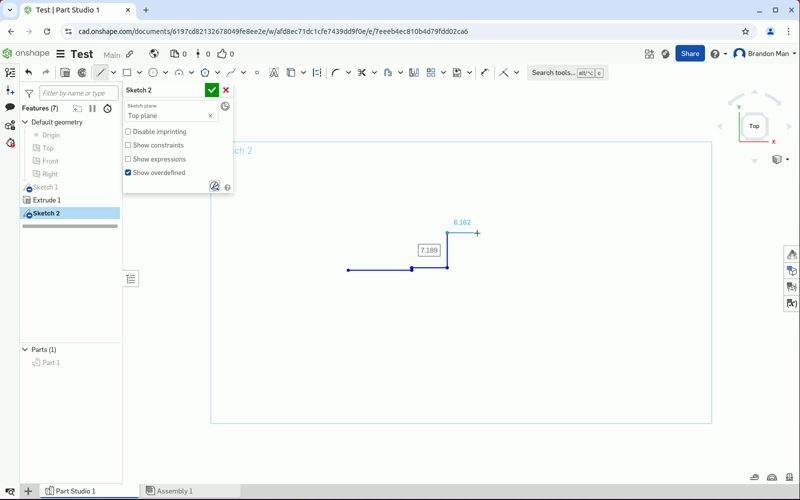
mouse_move(411, 255)
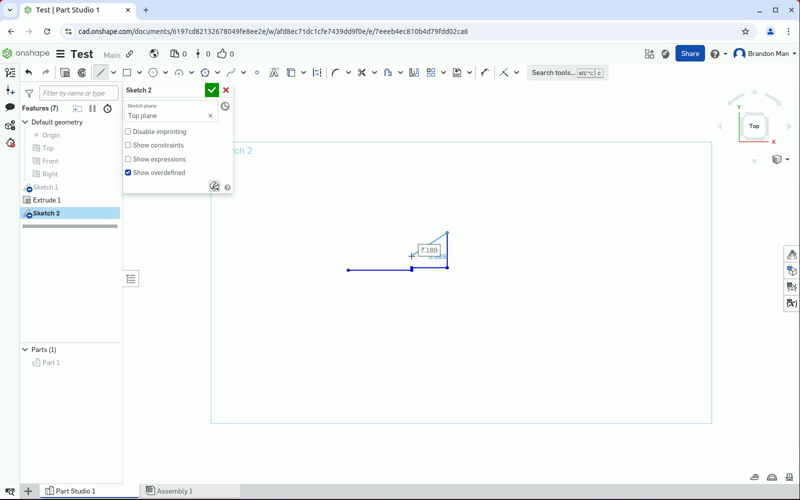
click(411, 255)
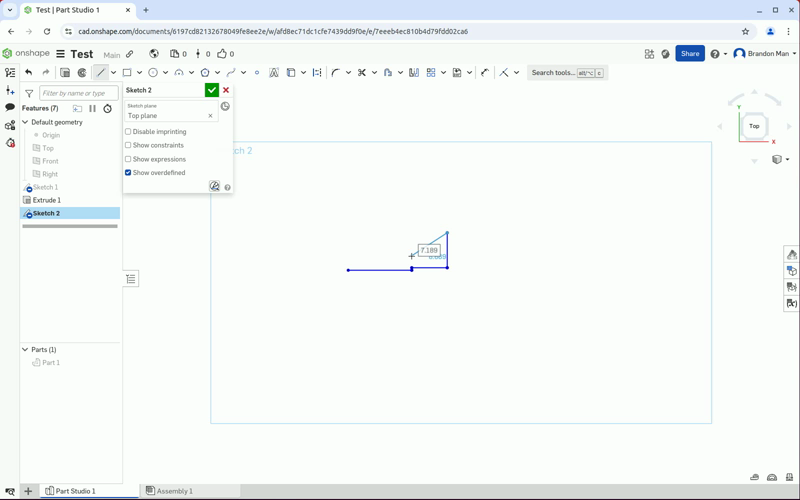
key_up(shift)
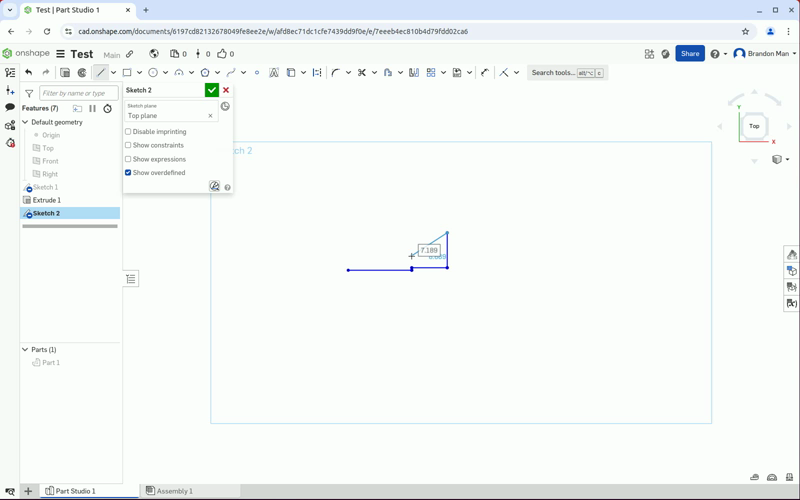
key_down(shift)
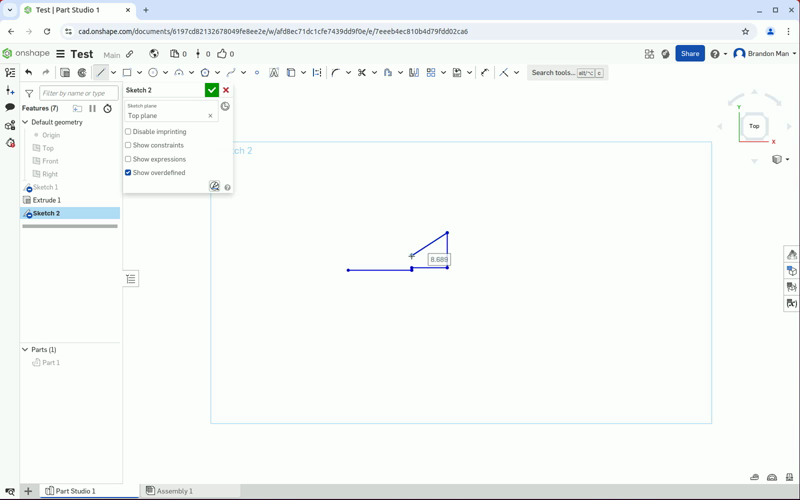
mouse_move(348, 267)
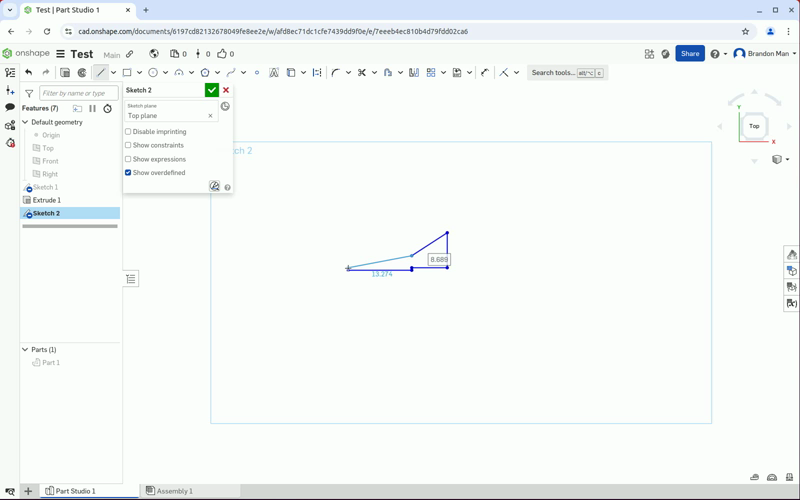
scroll(6)
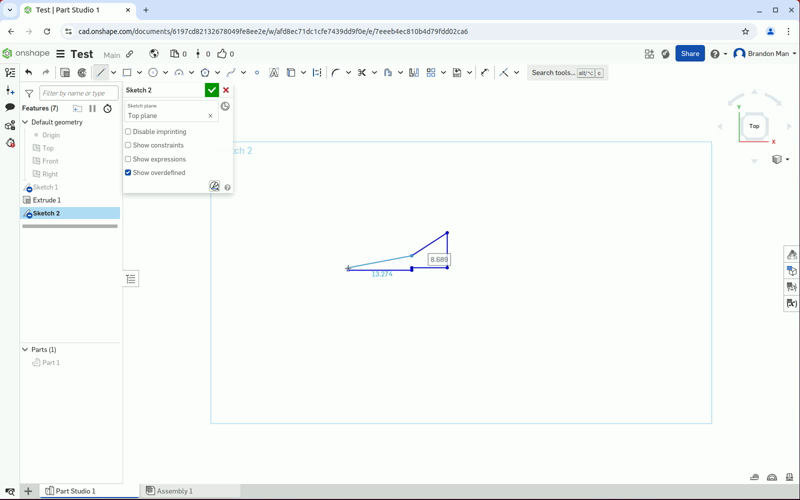
scroll(6)
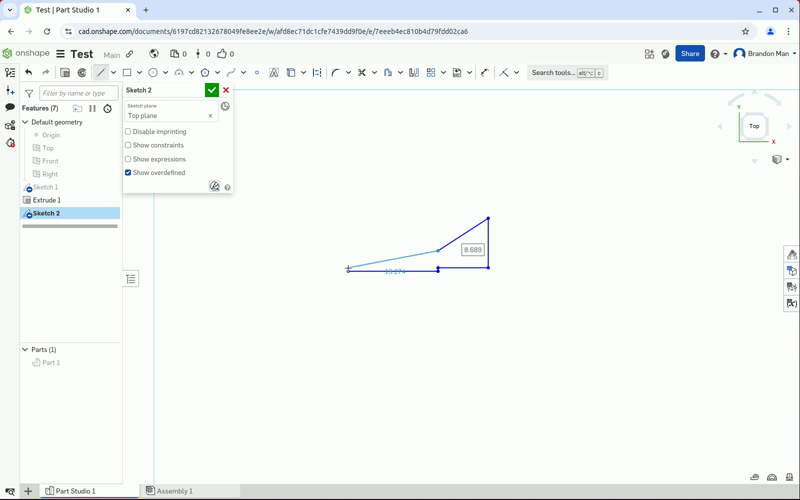
scroll(6)
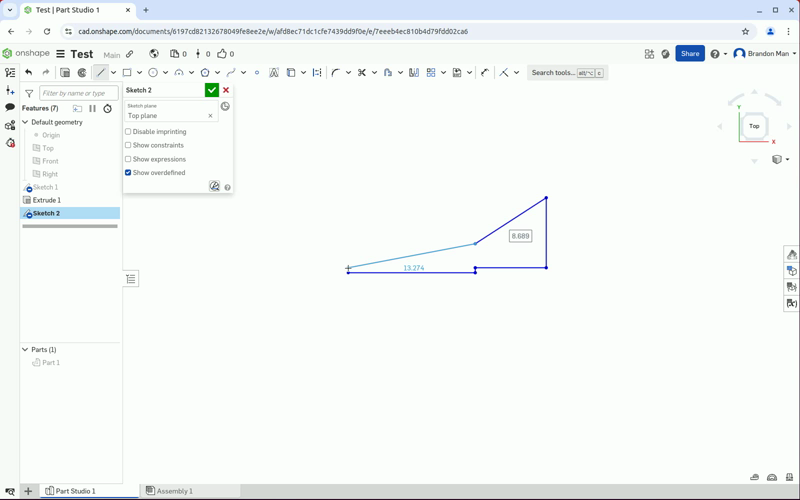
scroll(6)
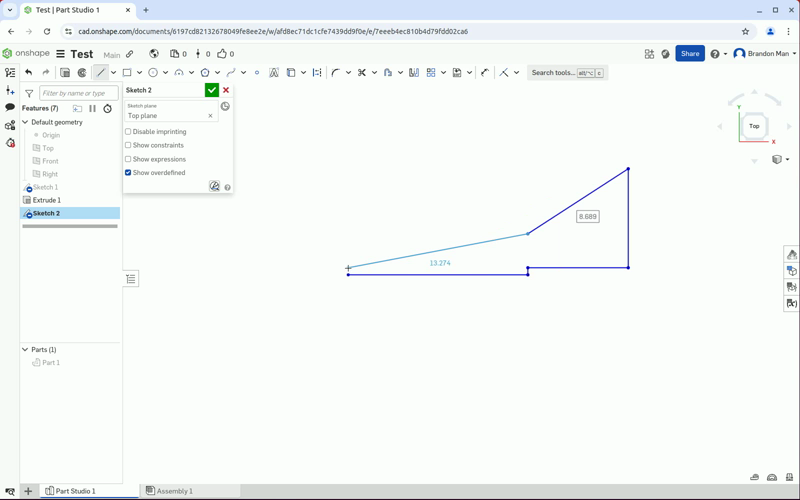
scroll(6)
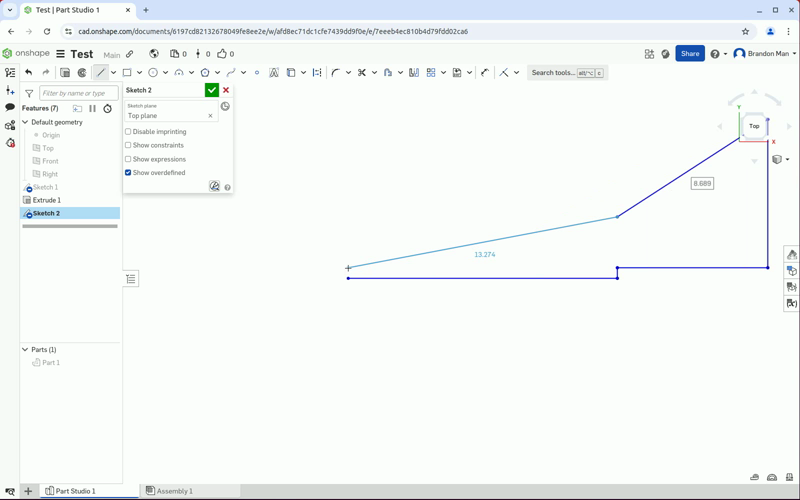
scroll(6)
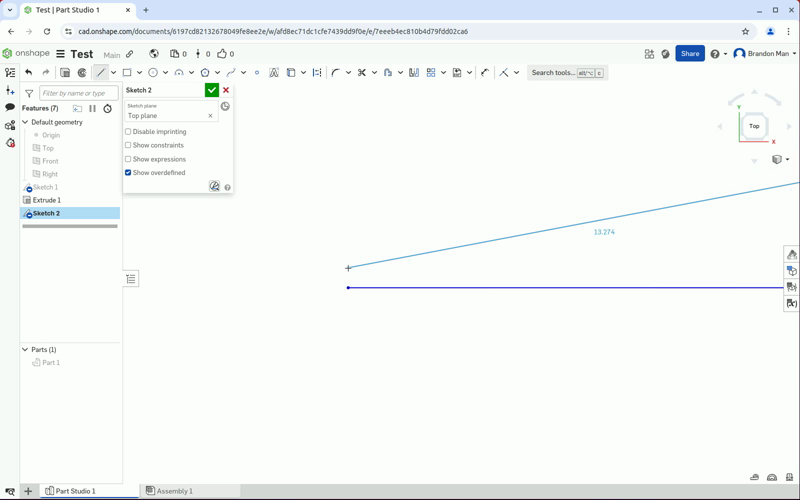
scroll(6)
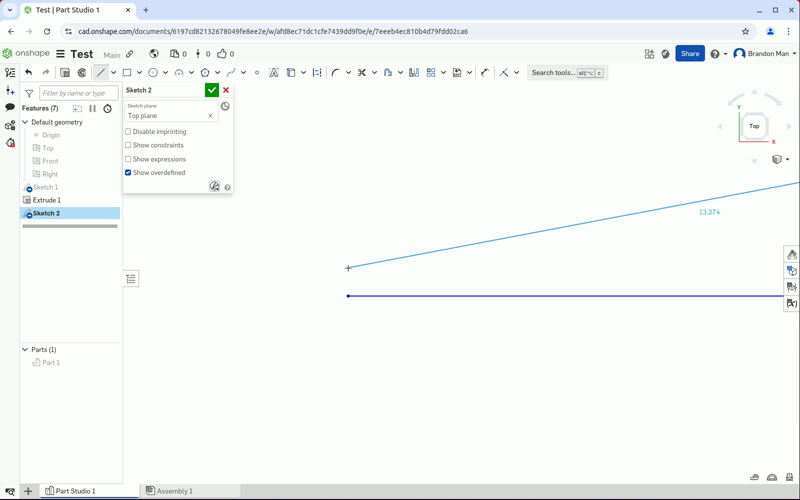
click(348, 267)
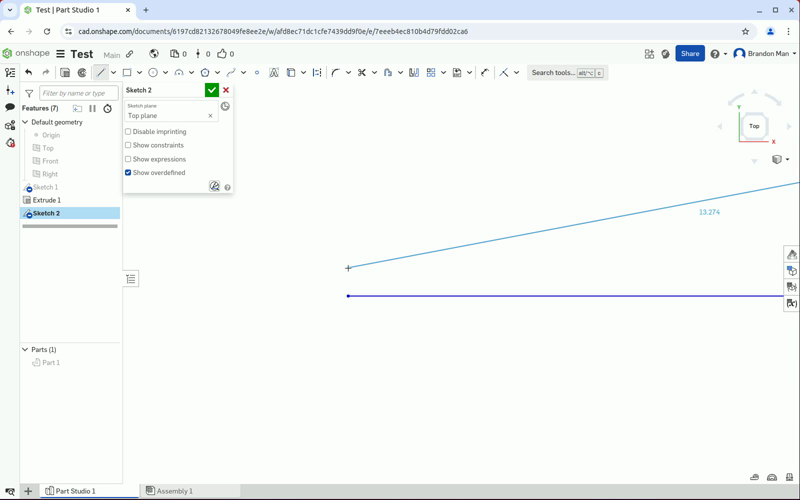
scroll(-6)
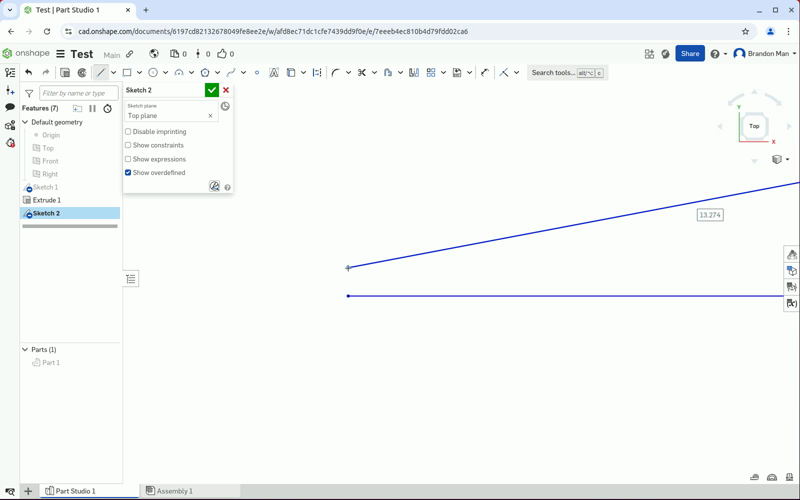
scroll(-6)
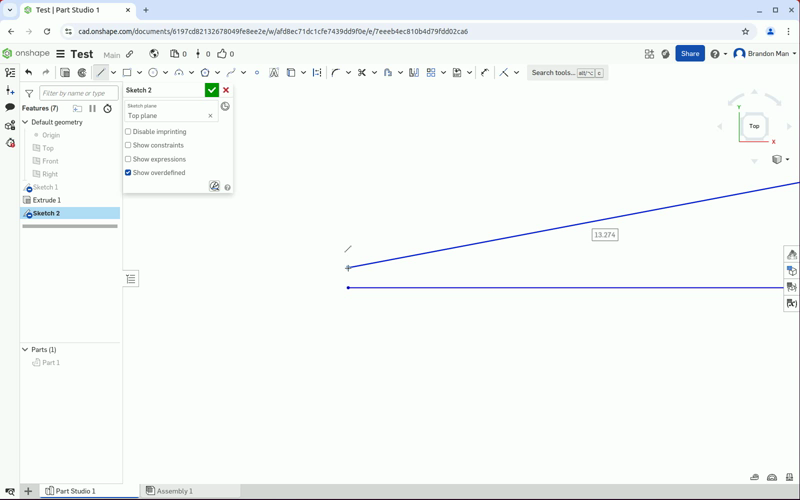
scroll(-6)
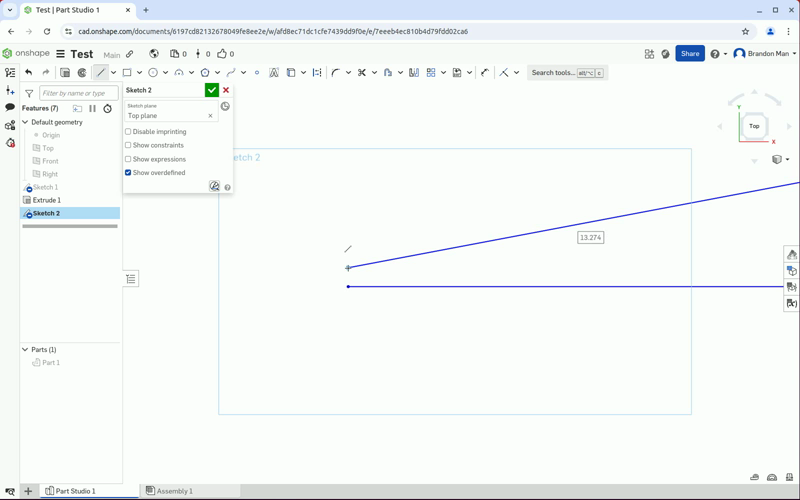
scroll(-6)
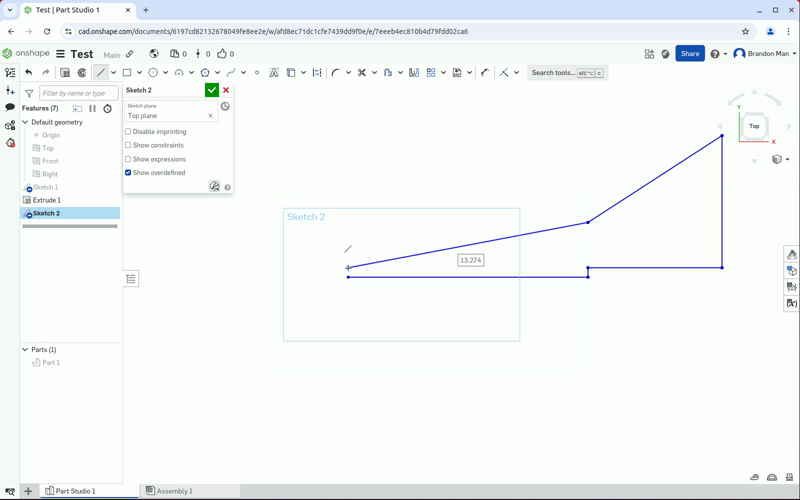
scroll(-6)
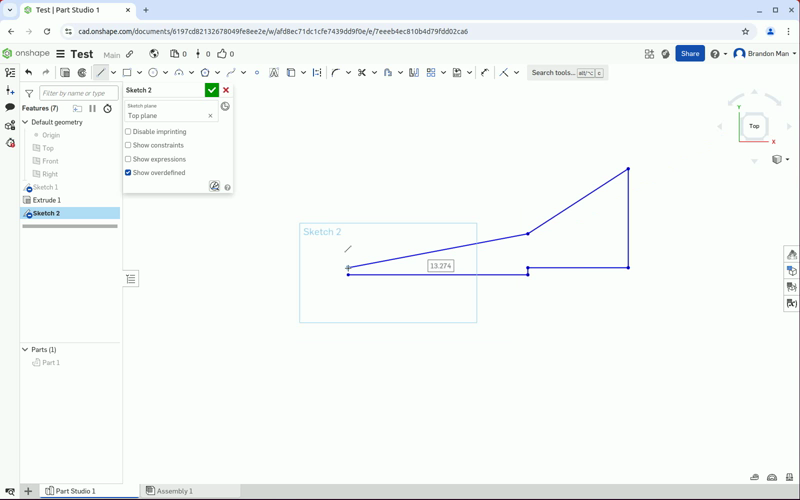
scroll(-6)
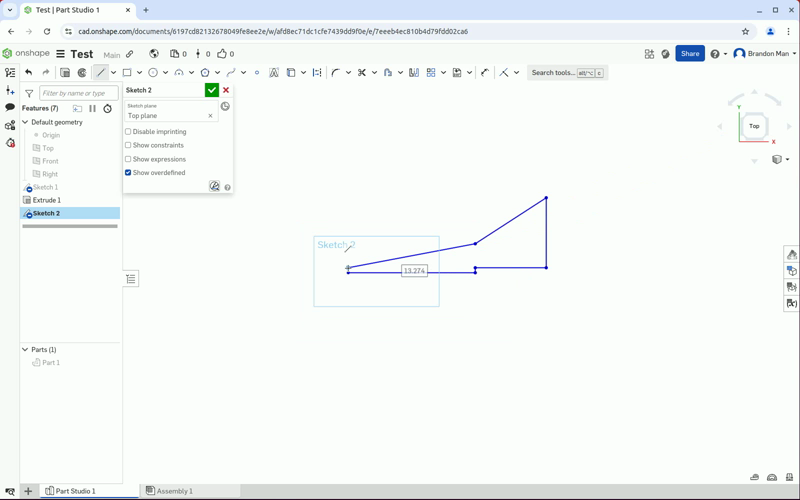
scroll(-6)
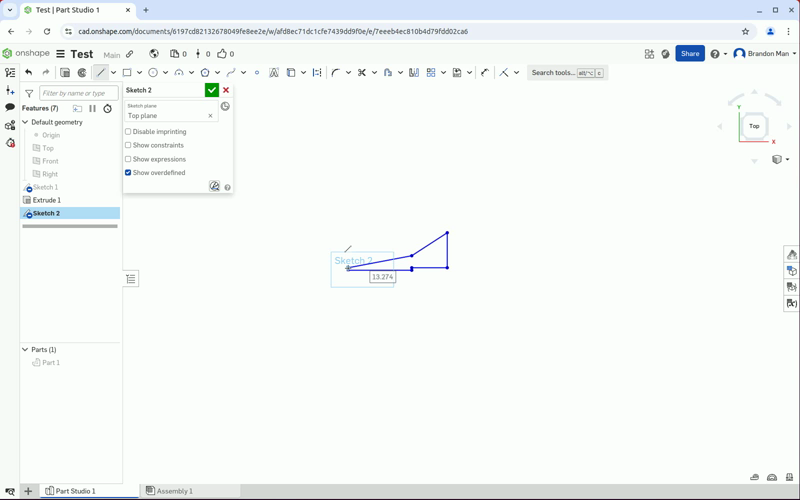
key_up(shift)
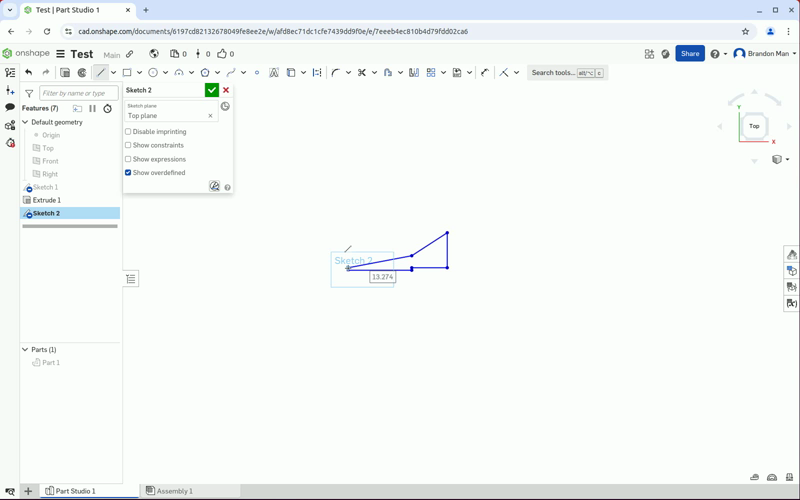
mouse_move(378, 267)
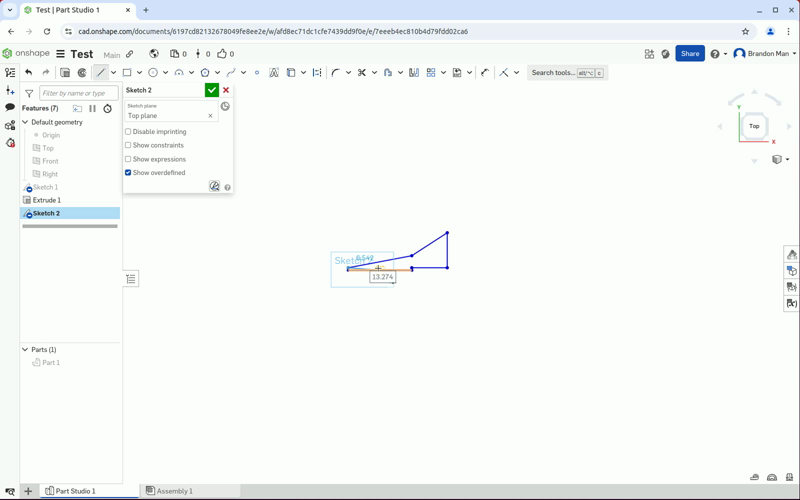
key_down(shift)
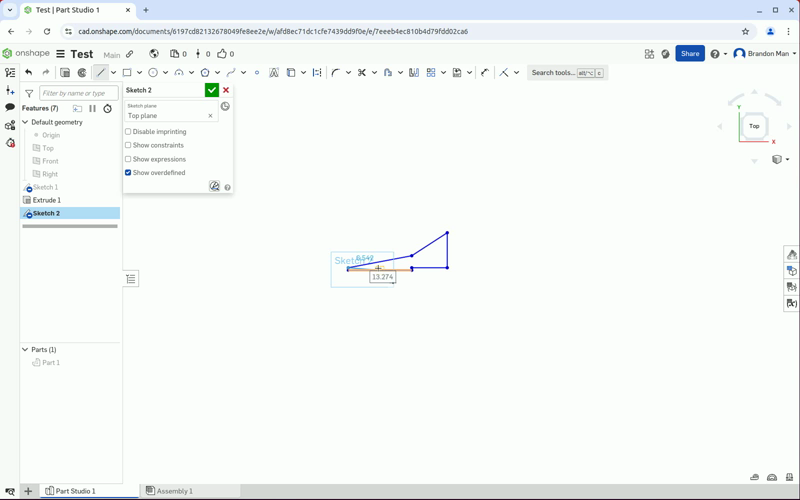
mouse_move(348, 270)
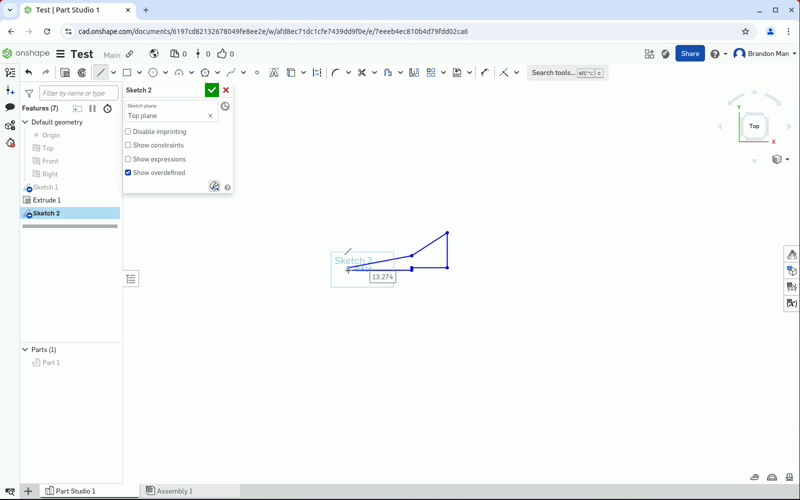
scroll(6)
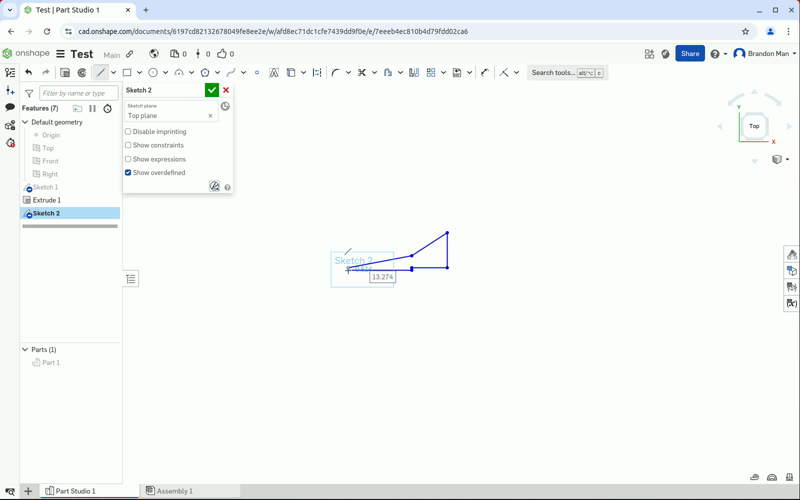
scroll(6)
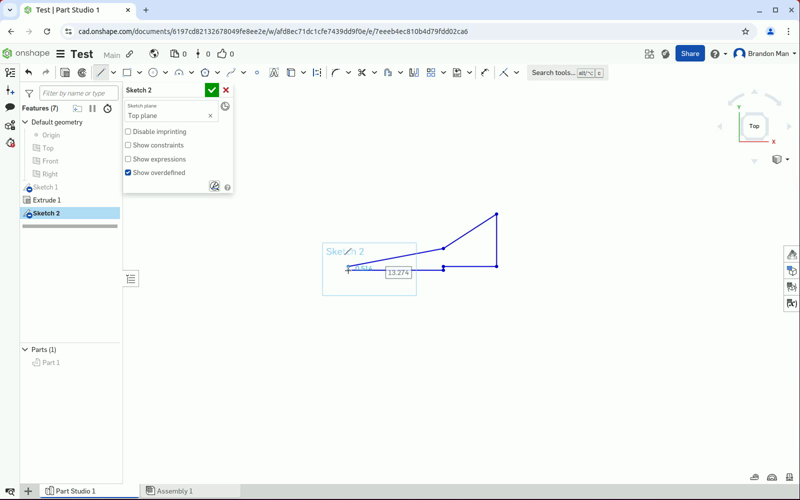
scroll(6)
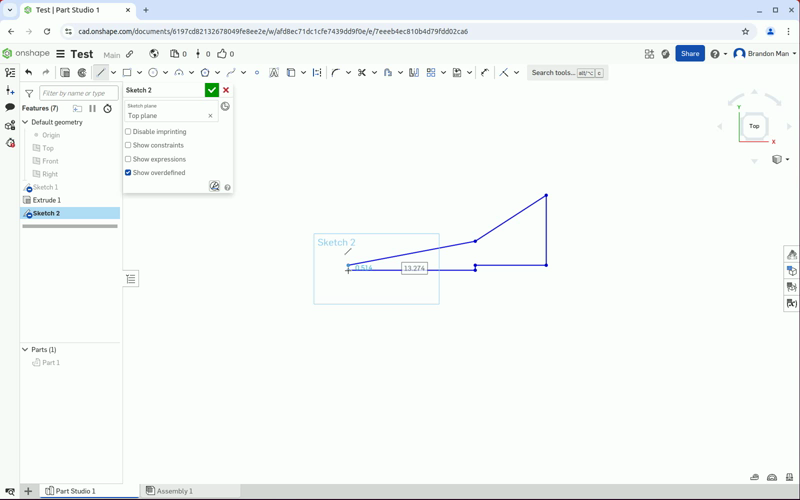
scroll(6)
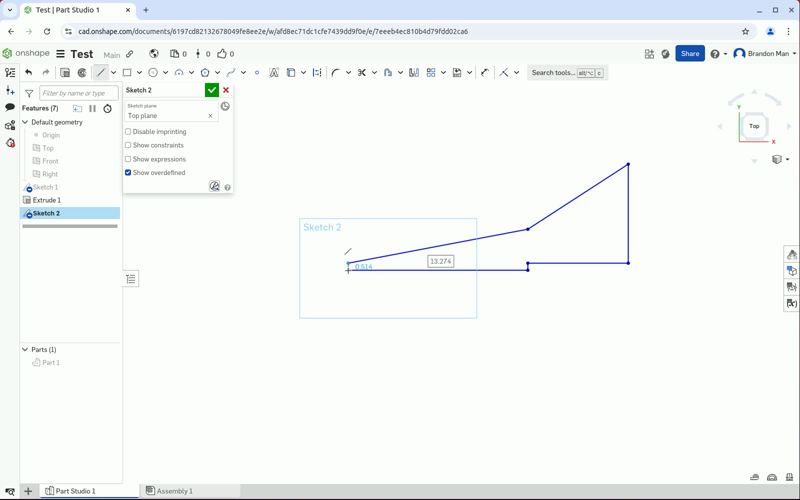
scroll(6)
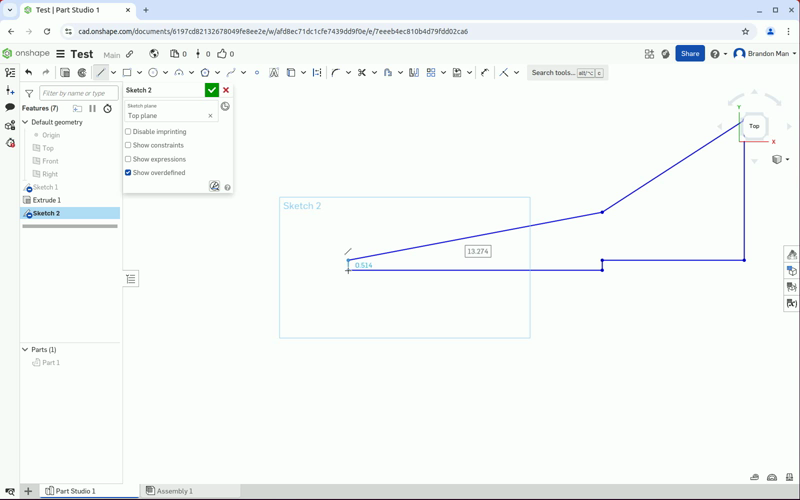
scroll(6)
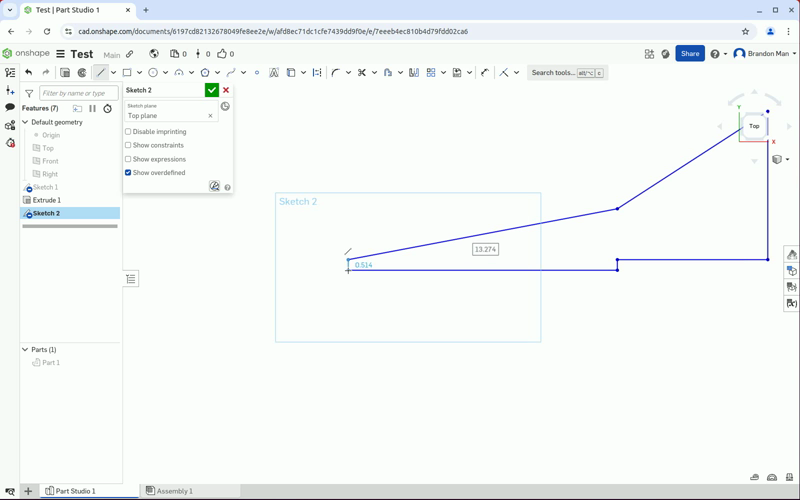
scroll(6)
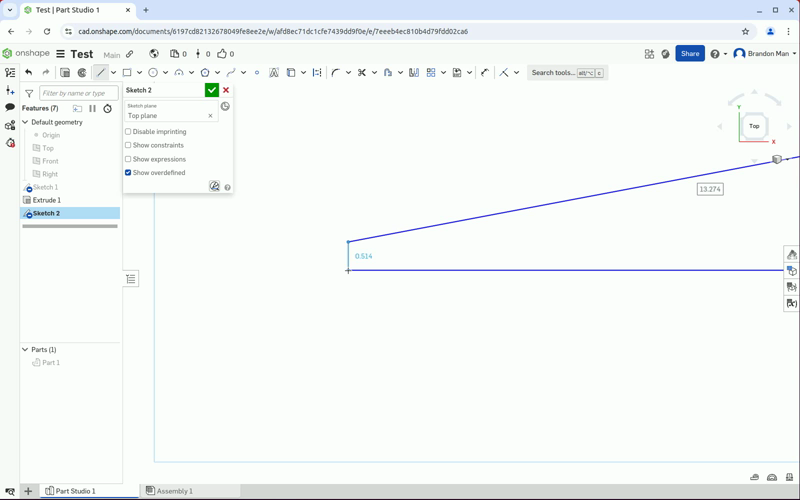
key_up(shift)
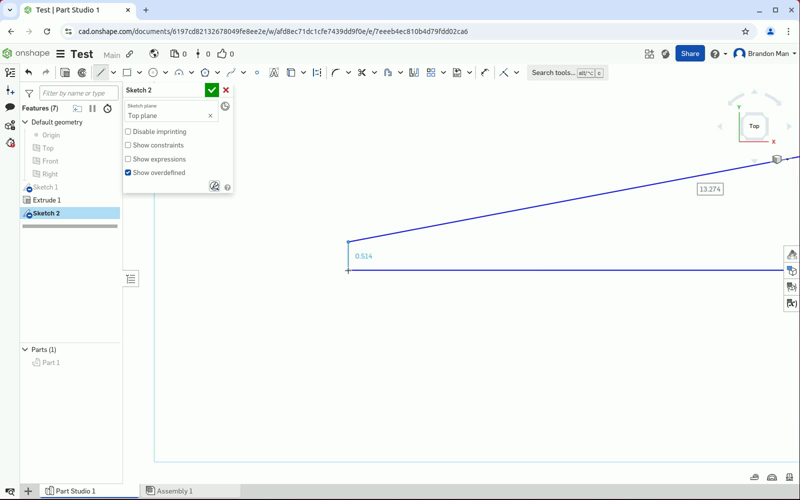
click(348, 270)
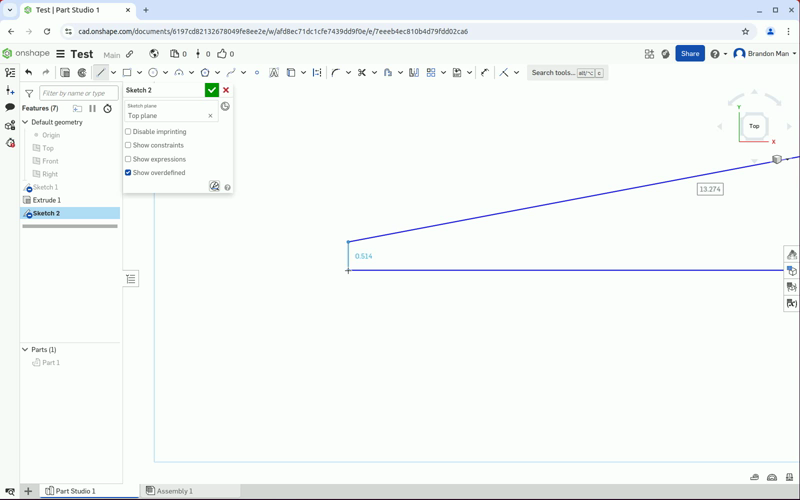
scroll(-6)
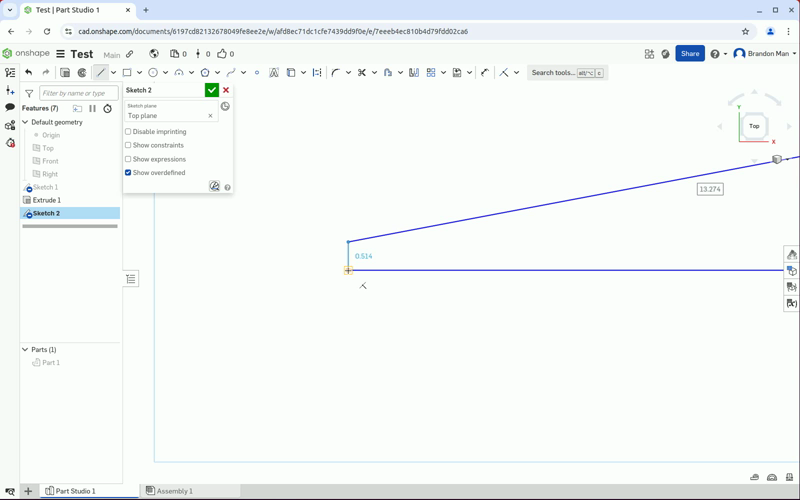
scroll(-6)
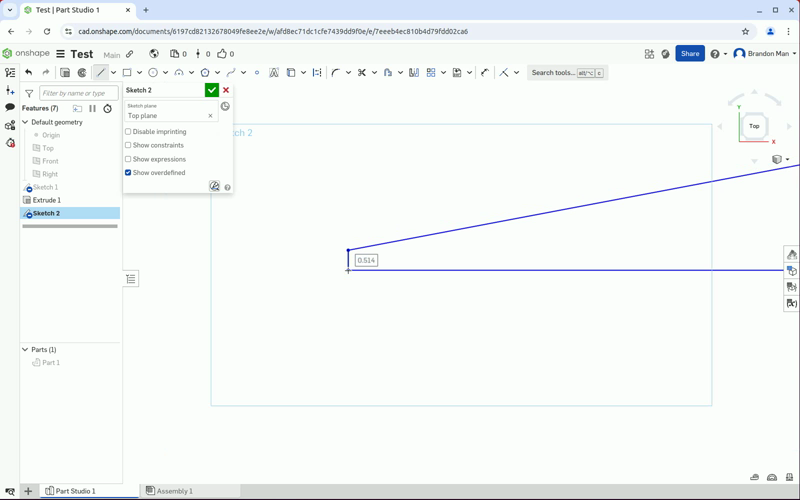
scroll(-6)
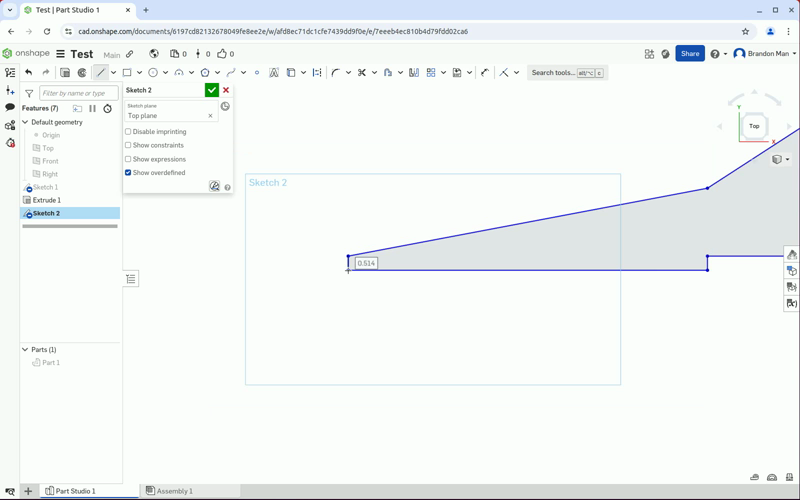
scroll(-6)
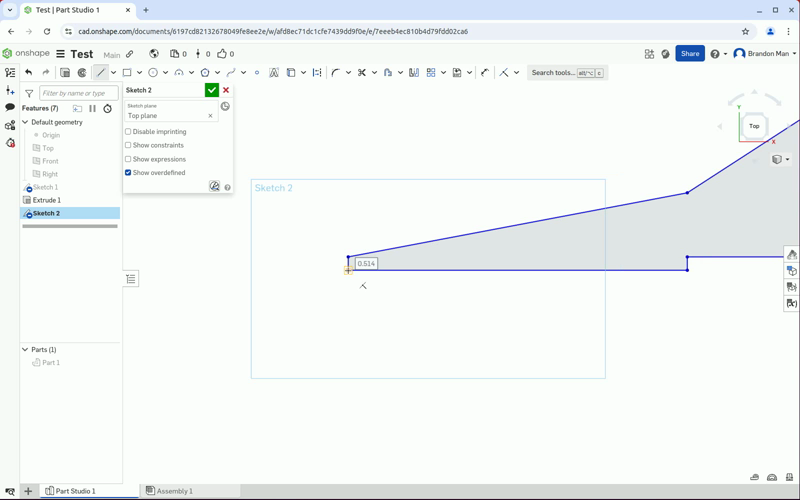
scroll(-6)
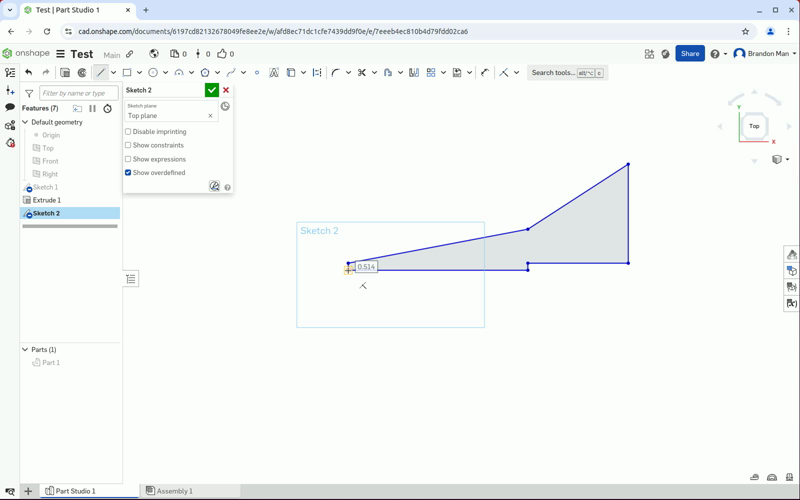
scroll(-6)
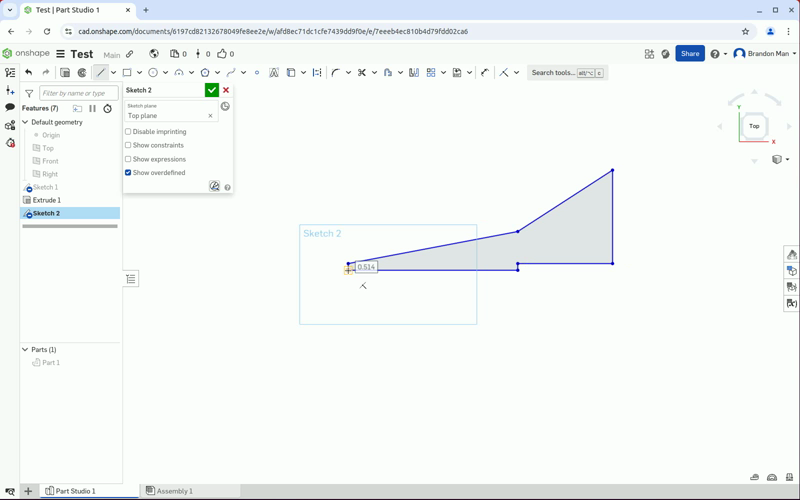
scroll(-6)
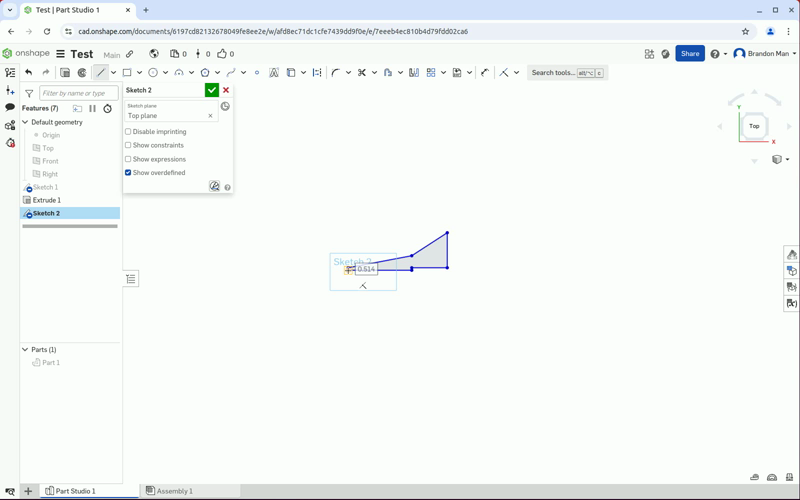
key(esc)
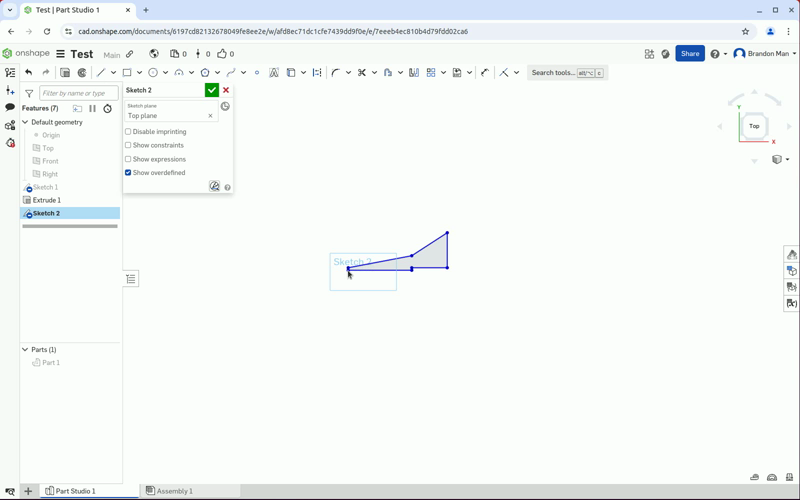
mouse_move(410, 268)
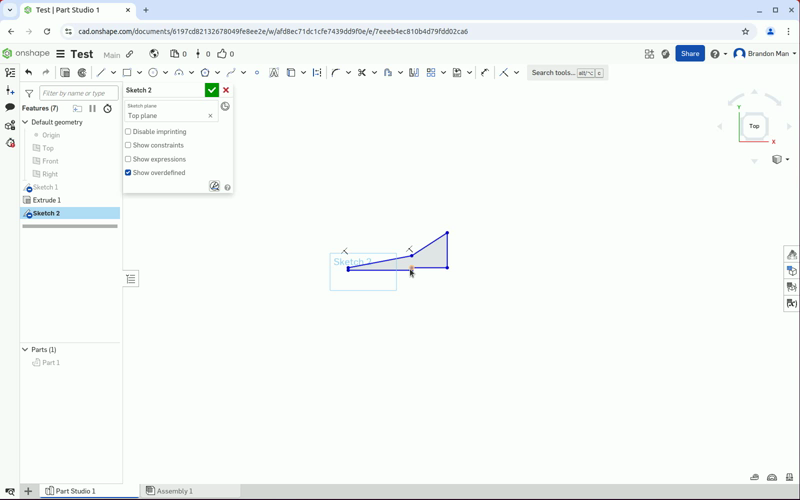
scroll(6)
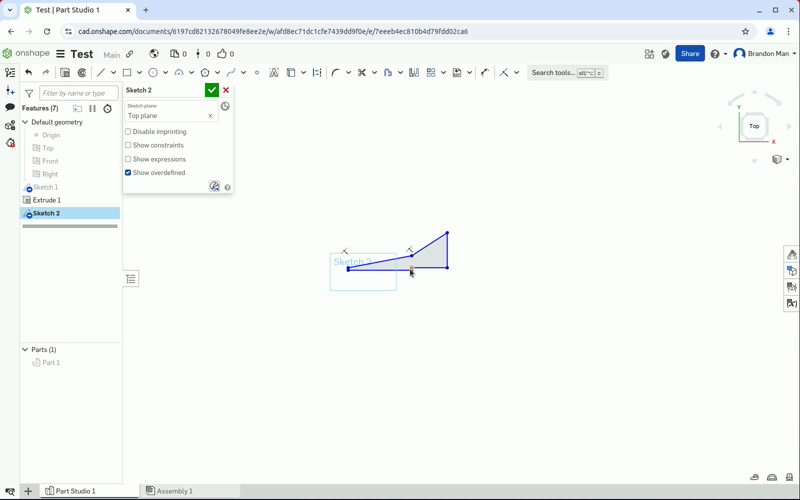
scroll(6)
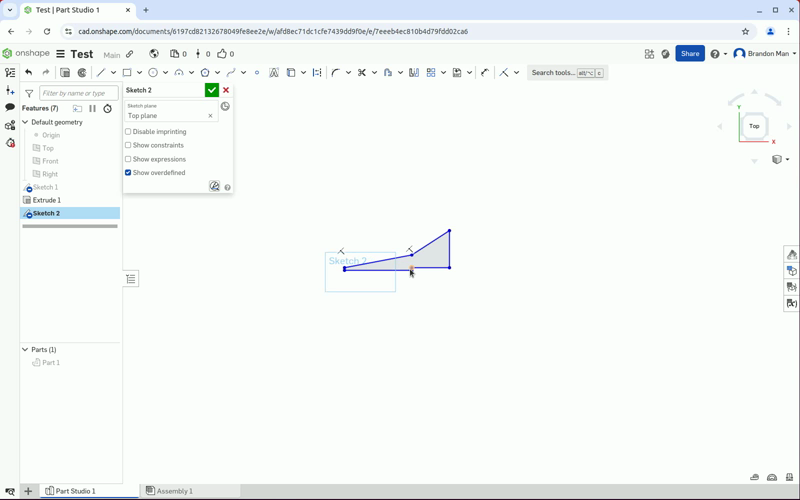
scroll(6)
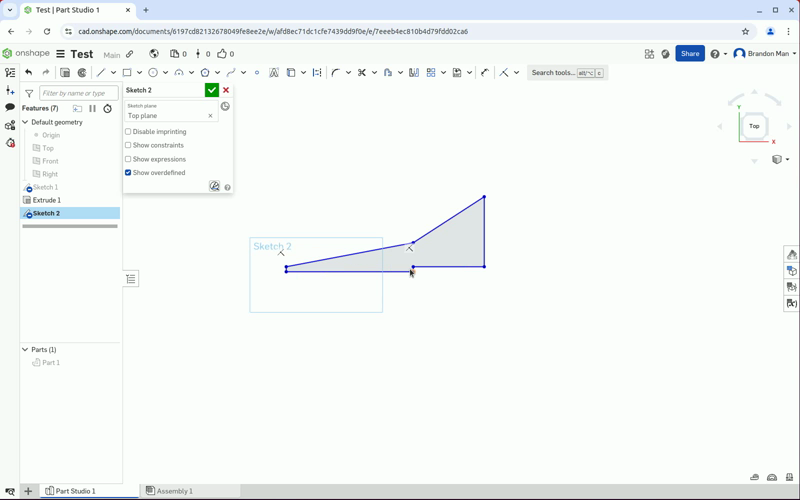
scroll(6)
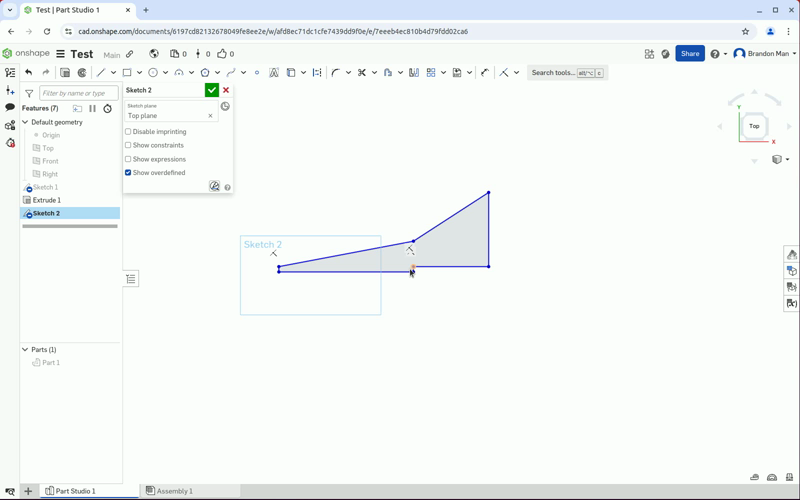
scroll(6)
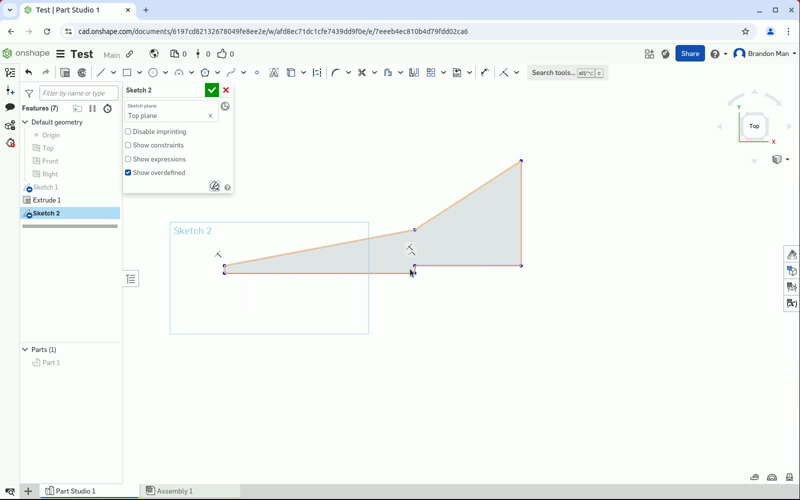
scroll(6)
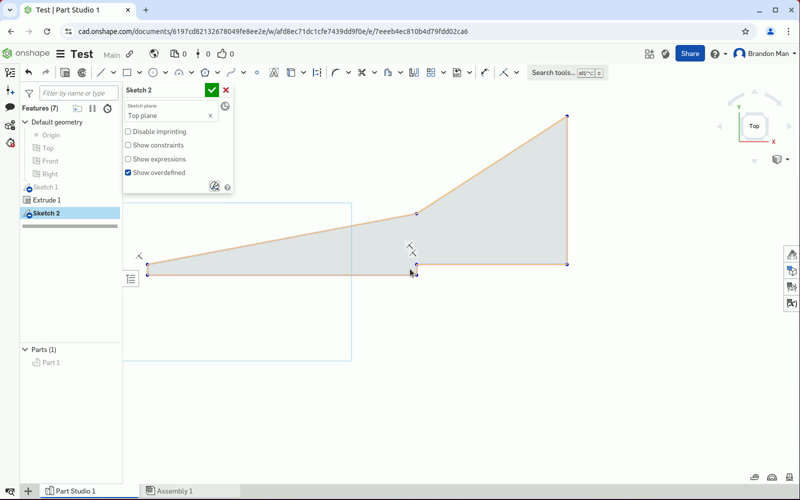
scroll(6)
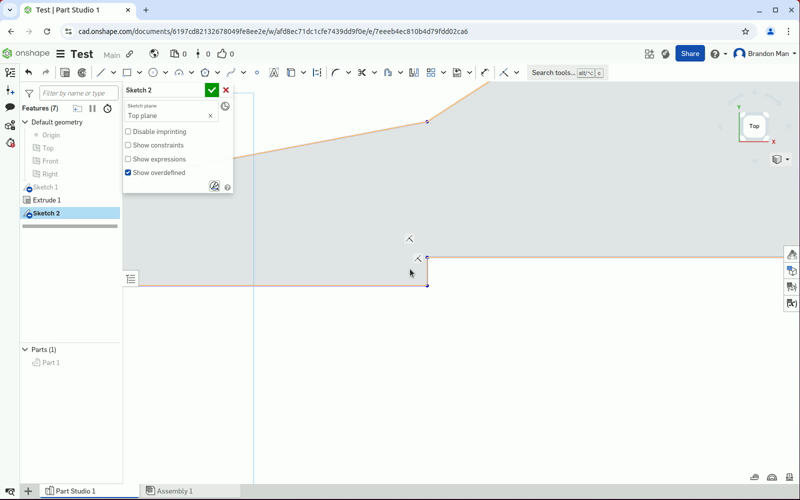
click(410, 268)
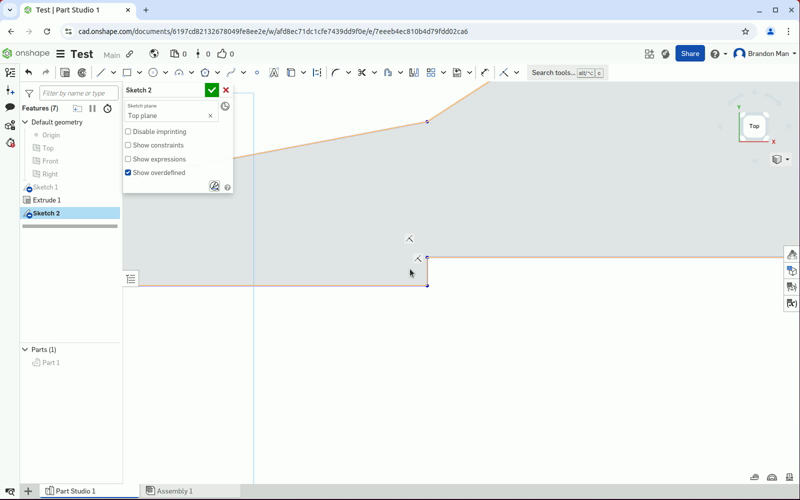
scroll(-6)
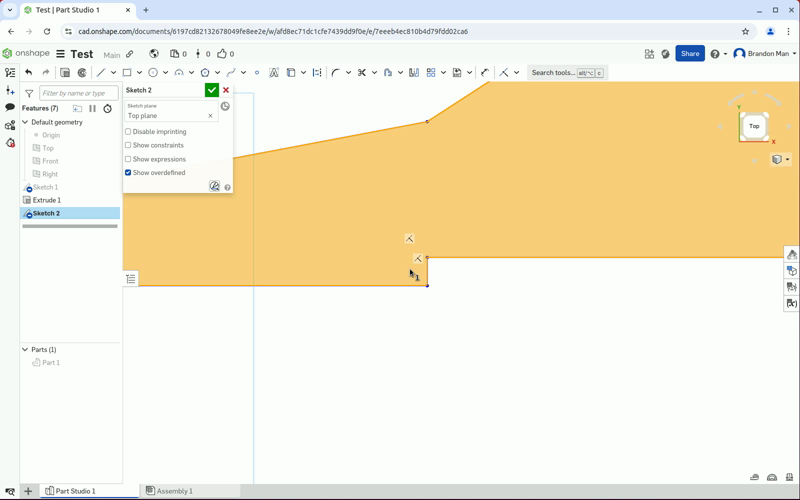
scroll(-6)
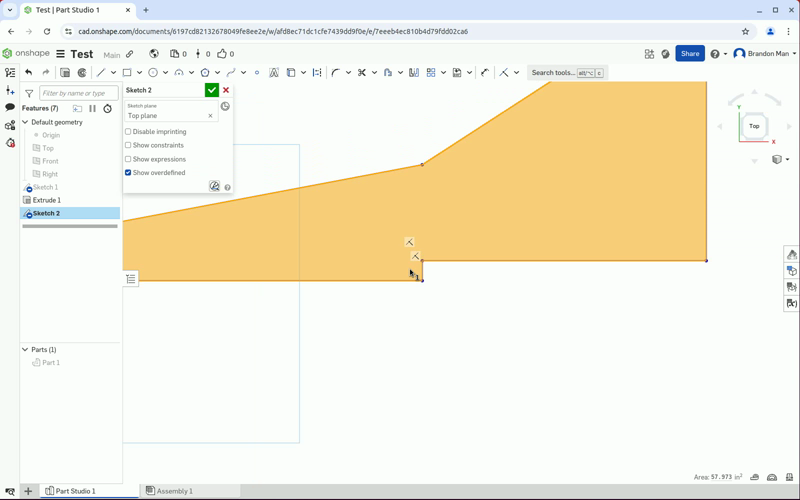
scroll(-6)
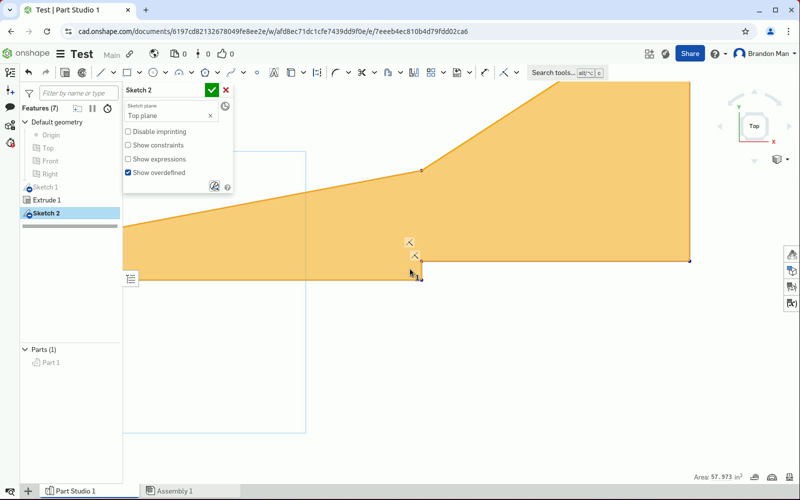
scroll(-6)
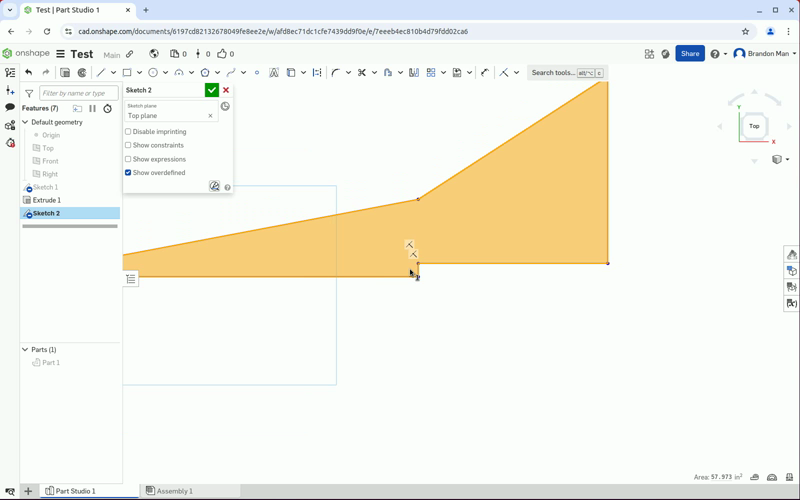
scroll(-6)
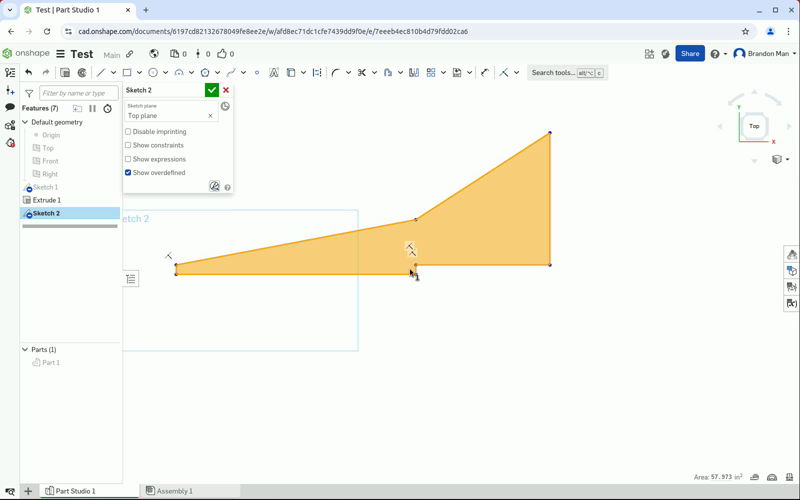
scroll(-6)
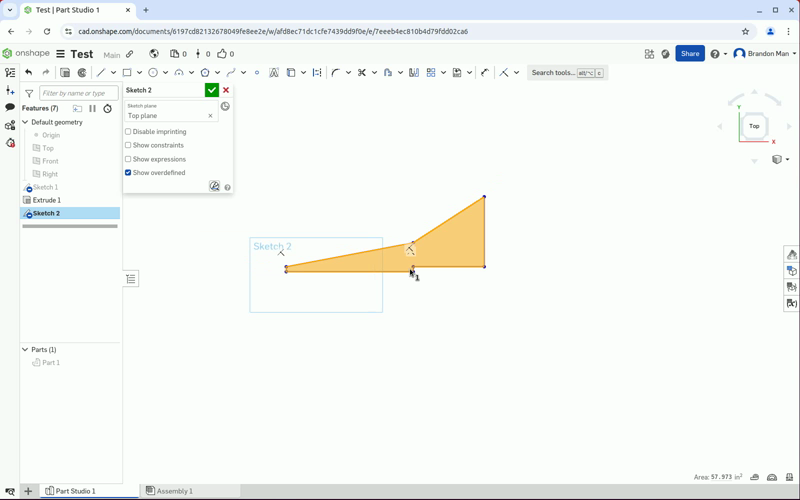
scroll(-6)
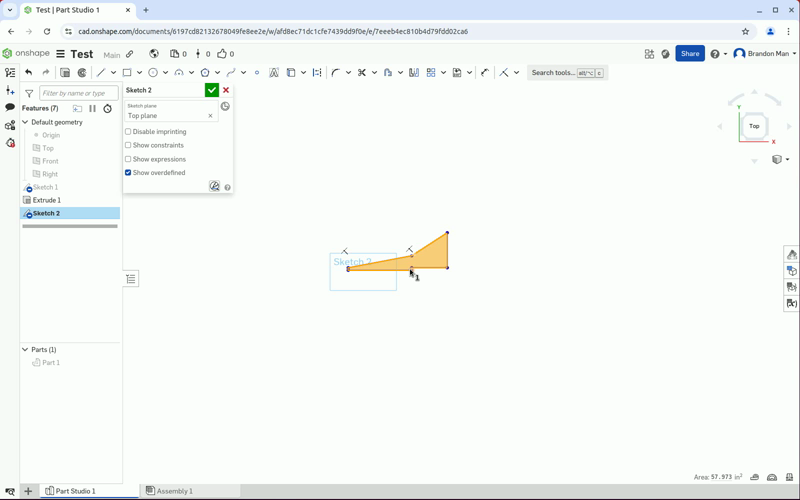
mouse_move(73, 352)
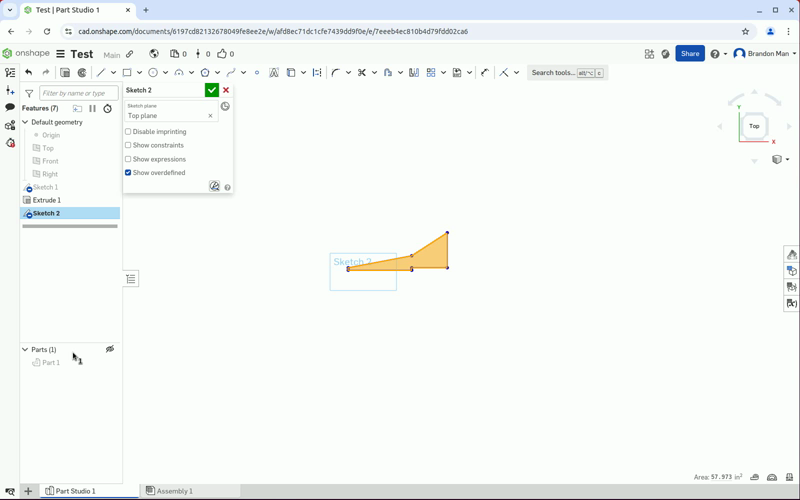
key(shift+y)
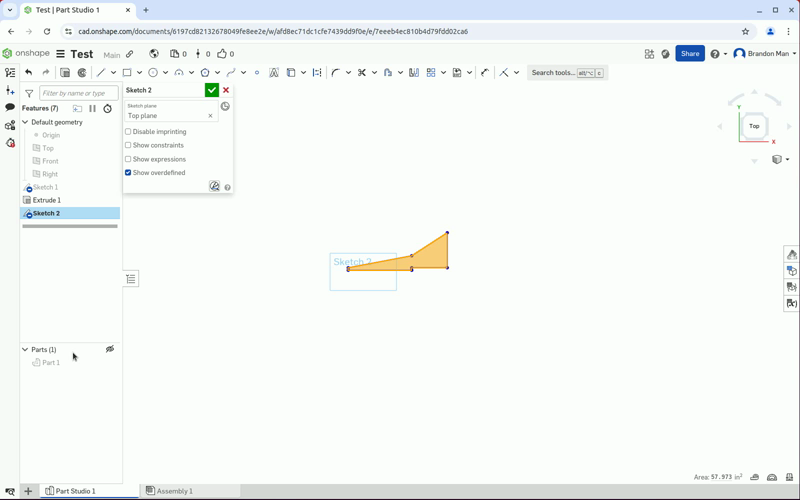
key(shift+e)
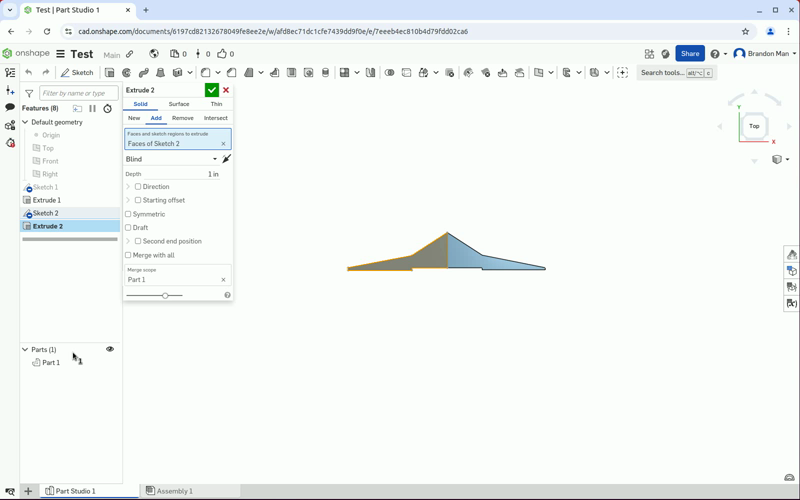
mouse_move(143, 106)
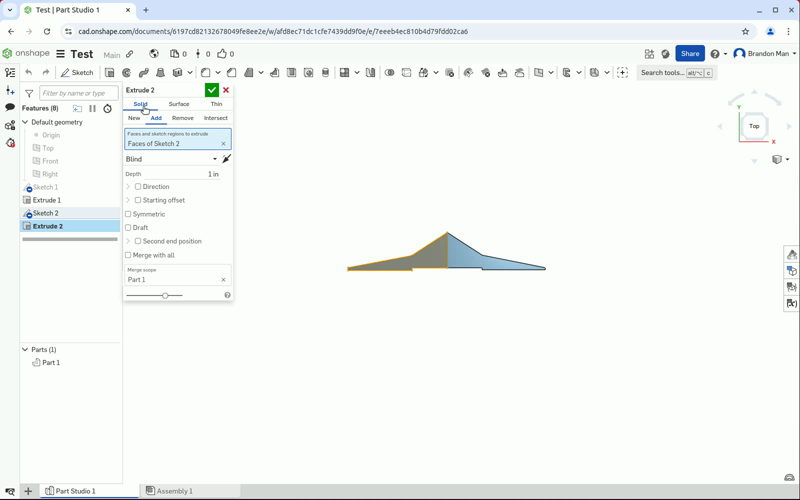
click(143, 106)
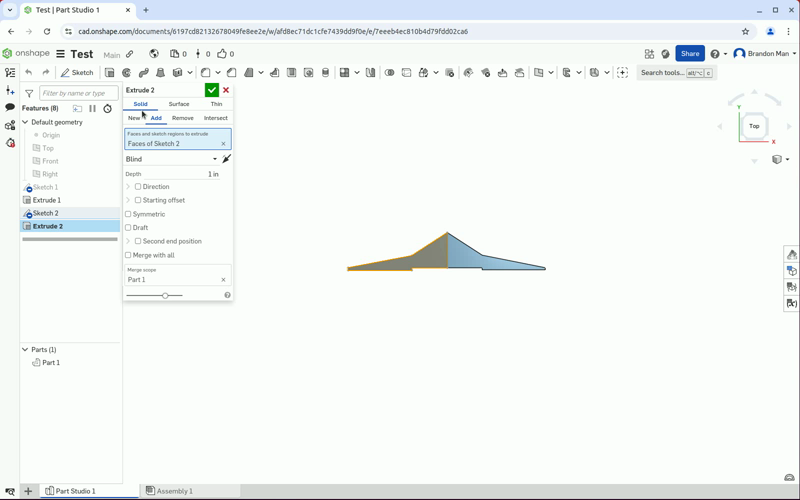
mouse_move(137, 120)
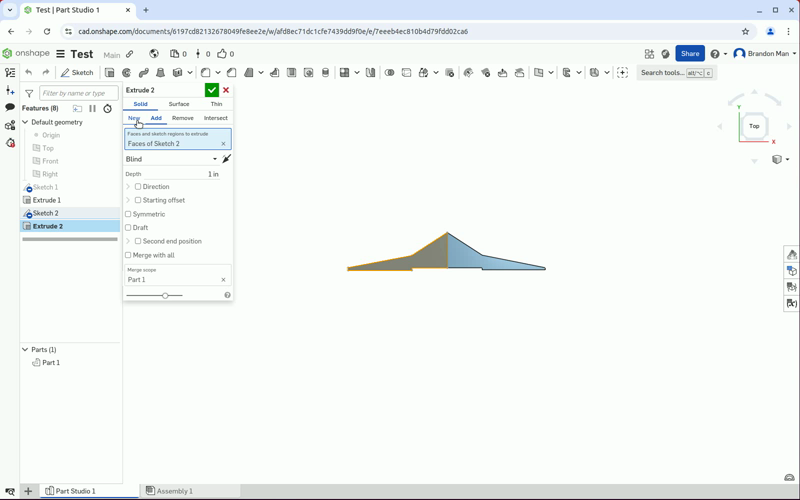
click(137, 120)
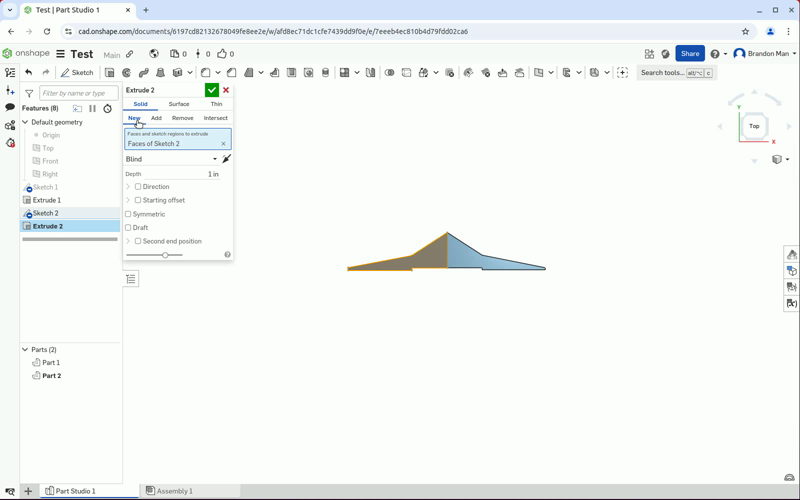
key(tab, 4)
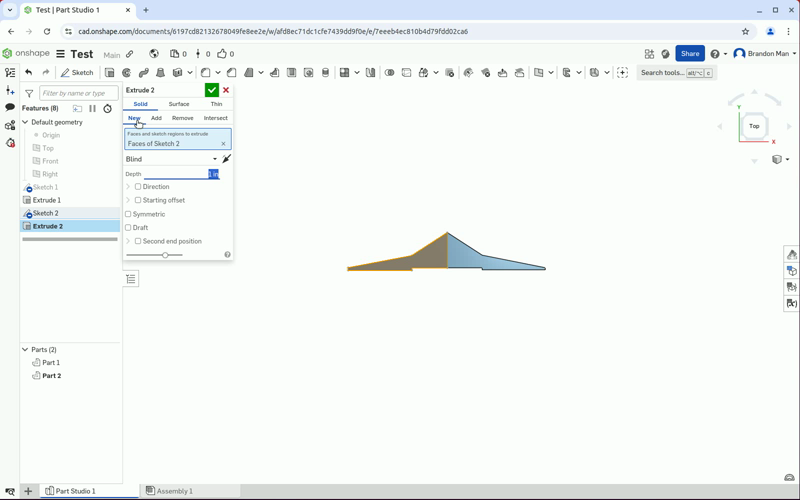
text(0.481)
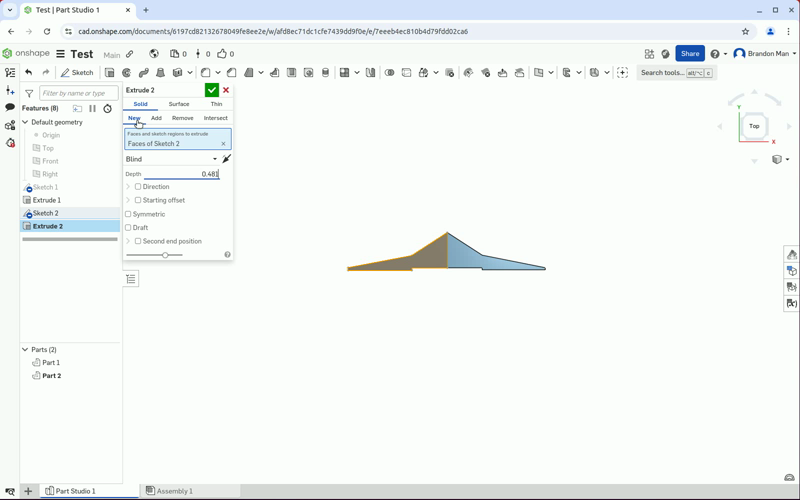
key(enter)
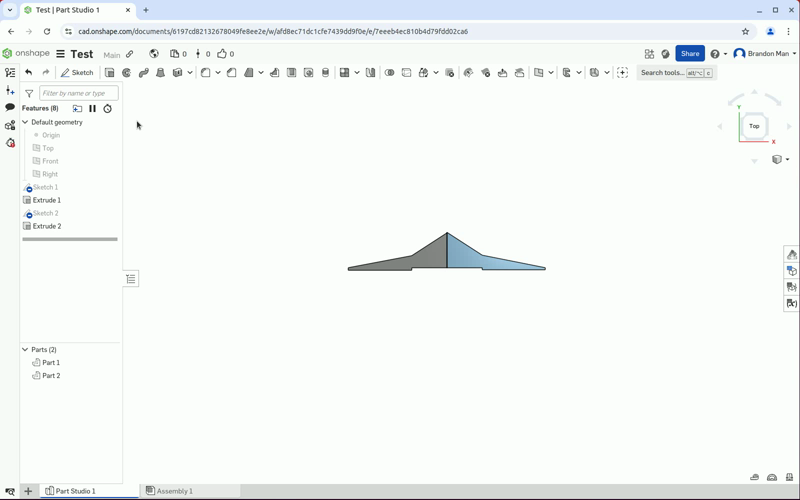
key(shift+h)
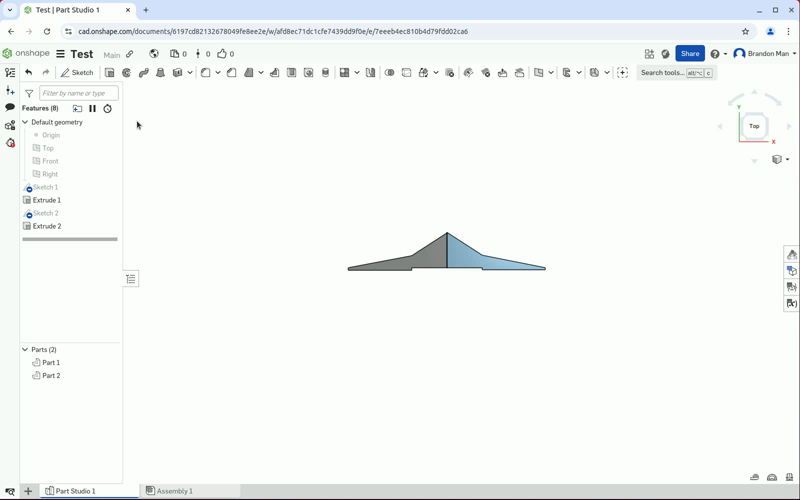
key(shift+h)
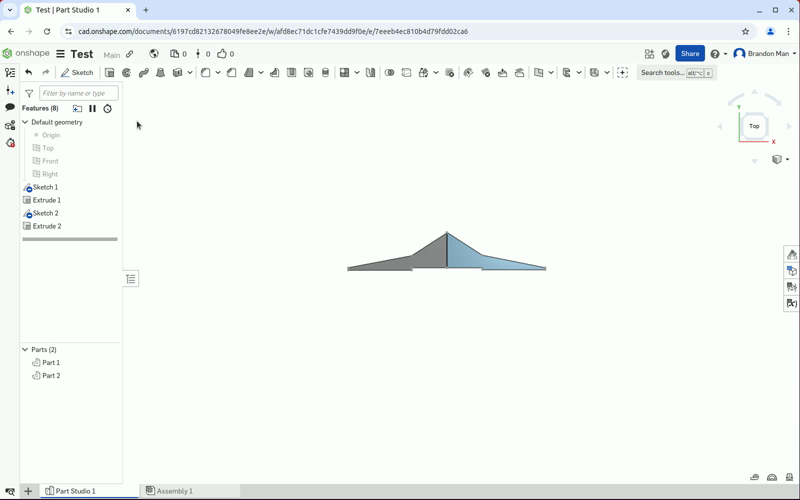
key(shift+7)
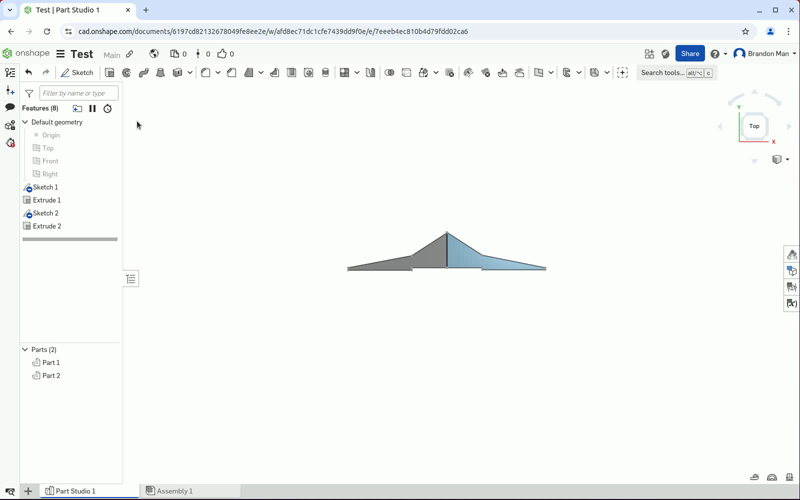
key(up, 3)
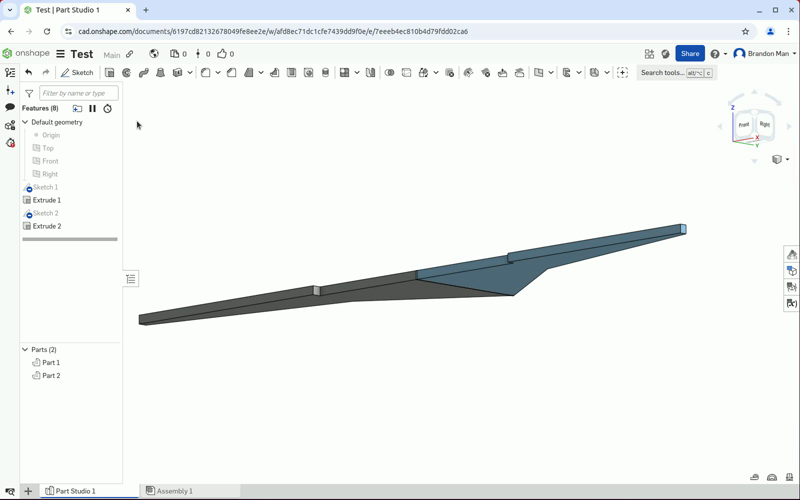
key(left, 3)
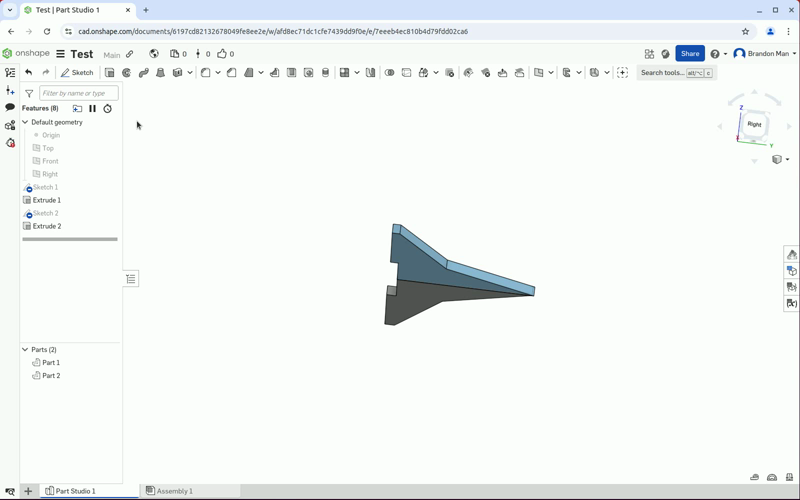
key(right, 3)
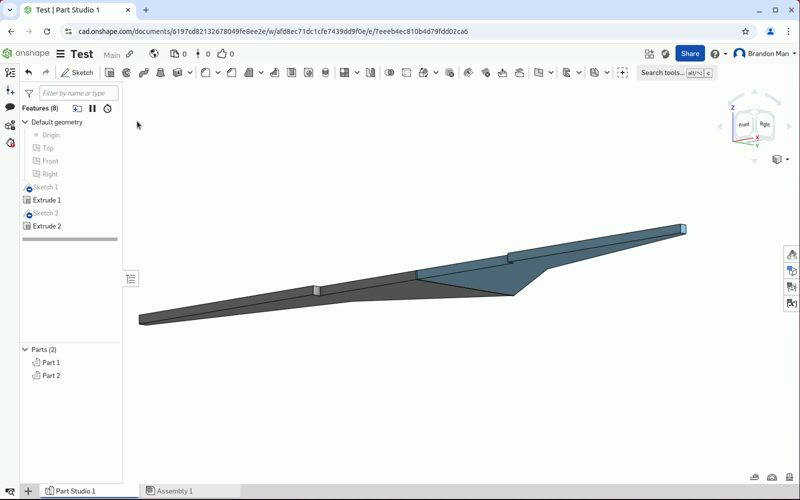
key(down, 3)
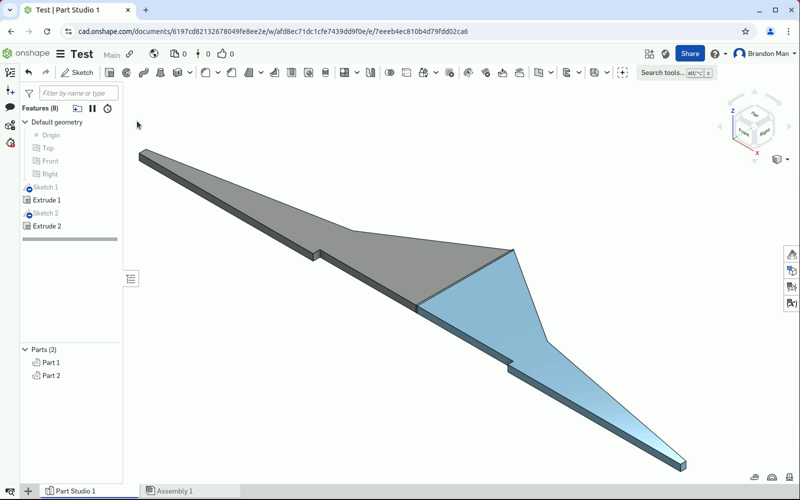
mouse_move(73, 189)
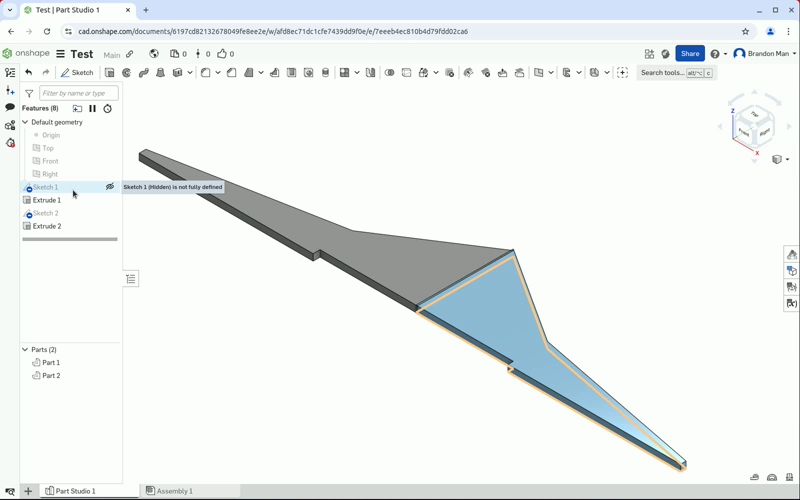
click(73, 189)